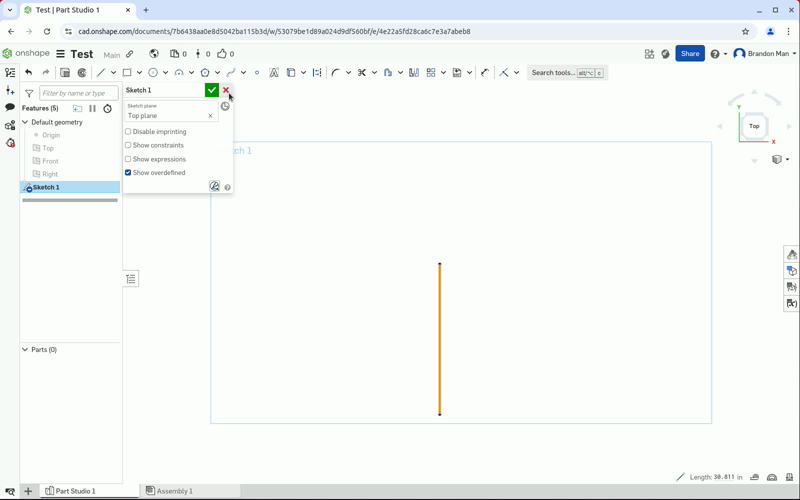
key(shift+h)
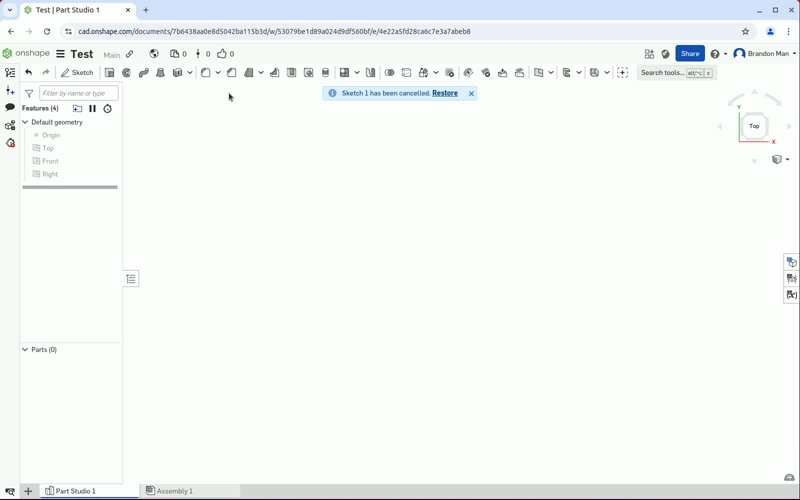
mouse_move(73, 352)
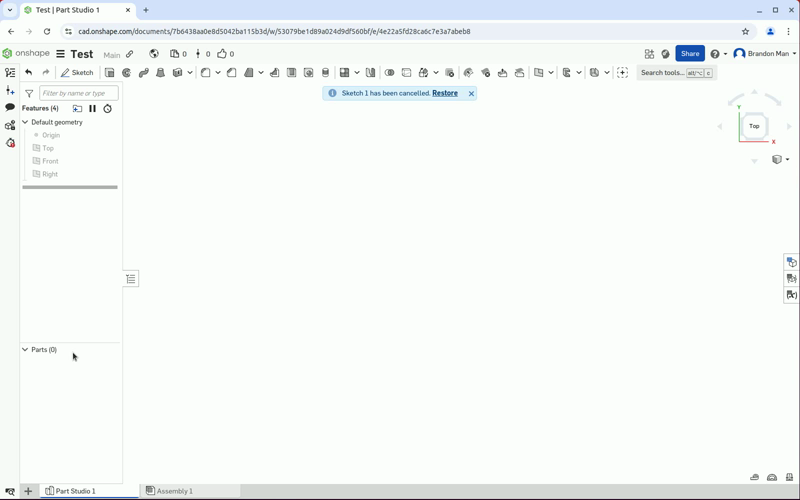
key(y)
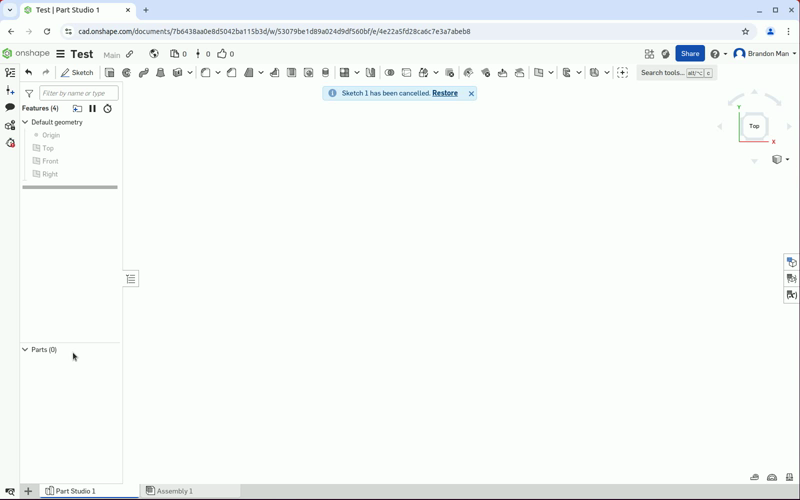
key(shift+p)
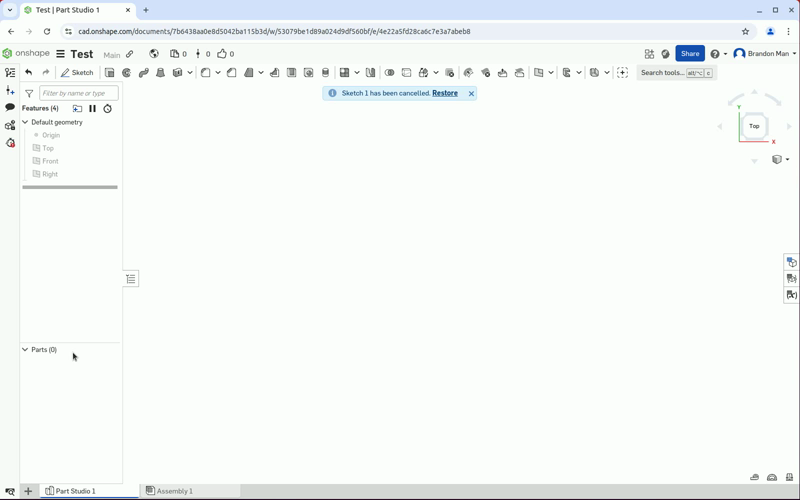
key(space)
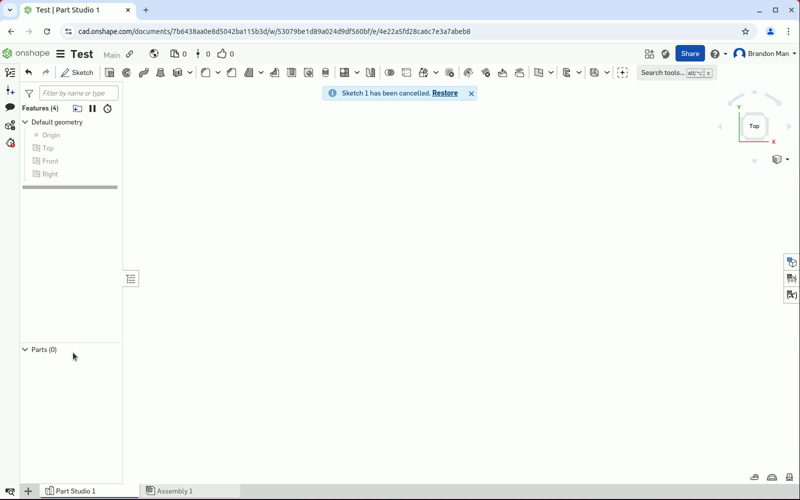
key_down(shift)
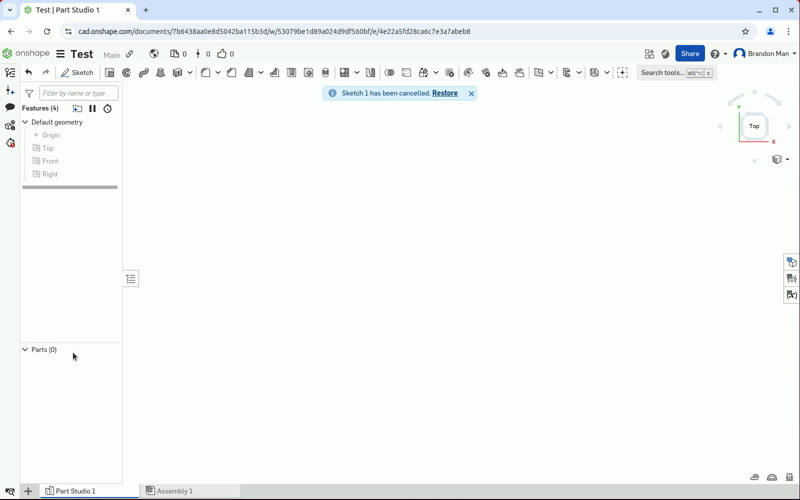
key(up)
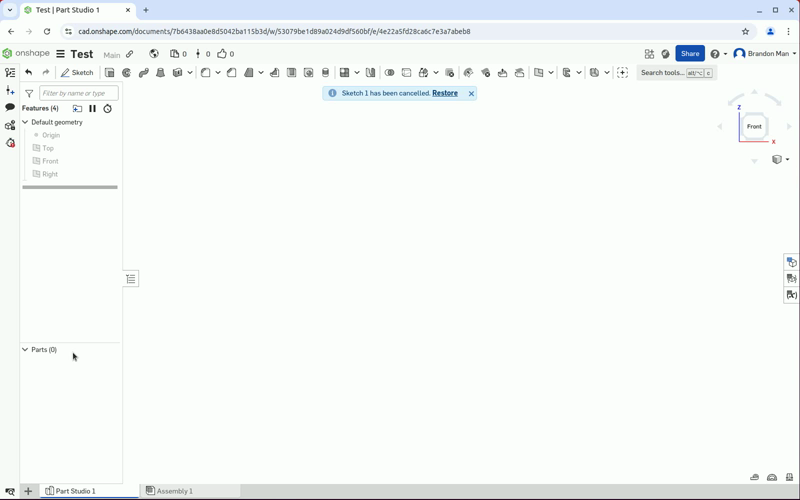
key_up(shift)
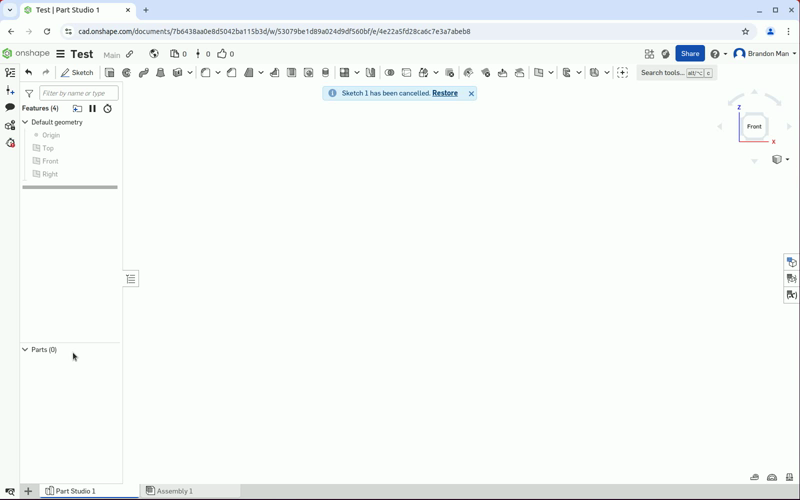
mouse_move(73, 352)
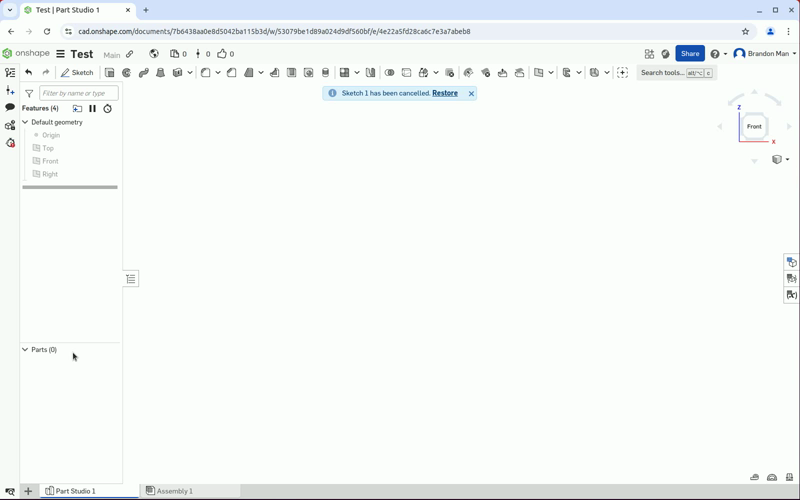
key(shift+y)
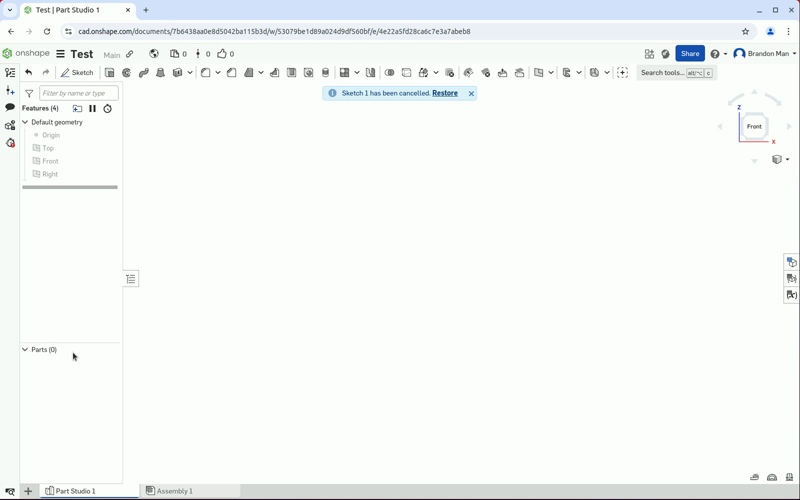
key(shift+s)
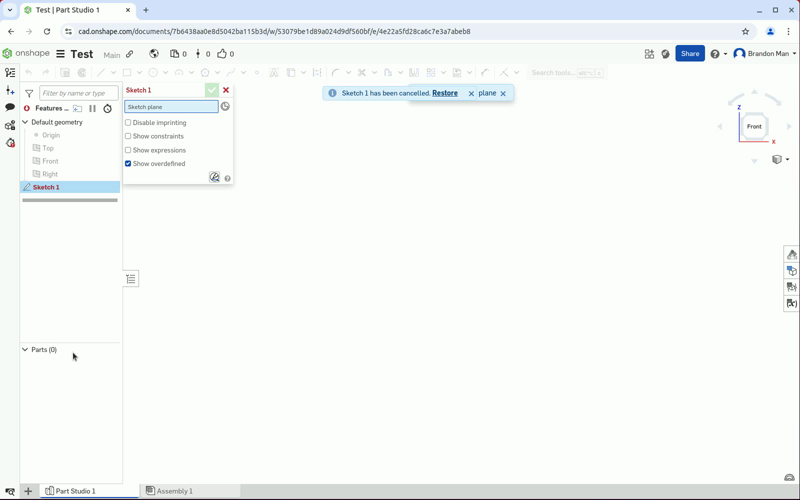
mouse_move(73, 163)
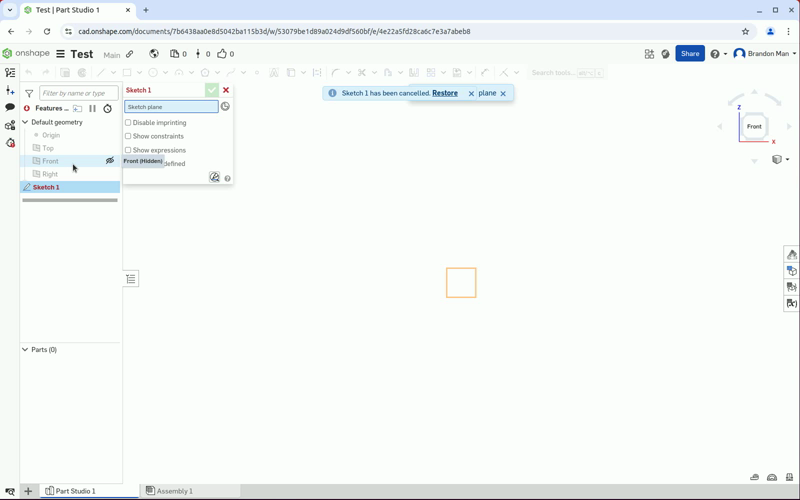
click(73, 163)
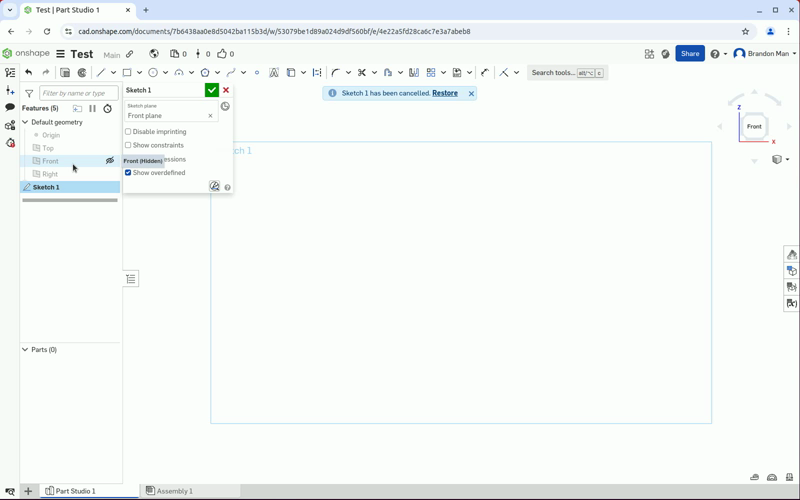
mouse_move(73, 352)
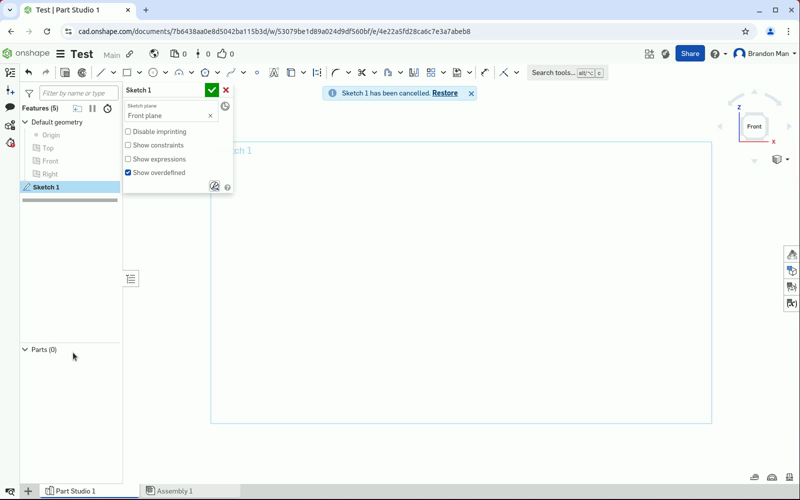
key(y)
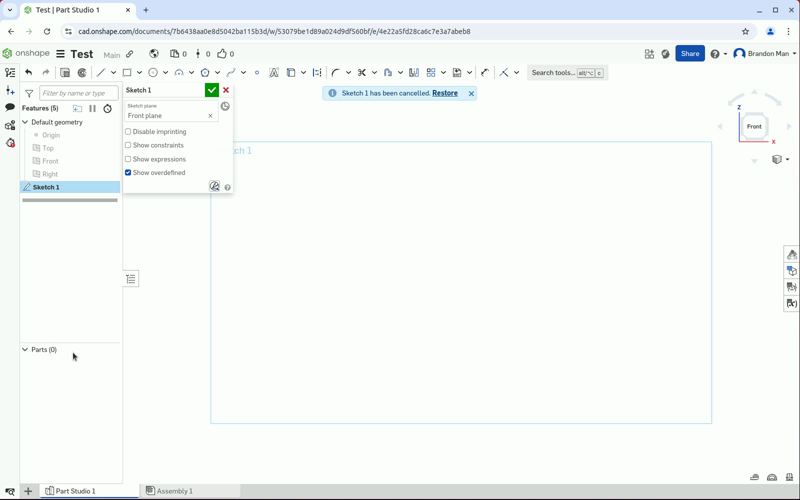
key(l)
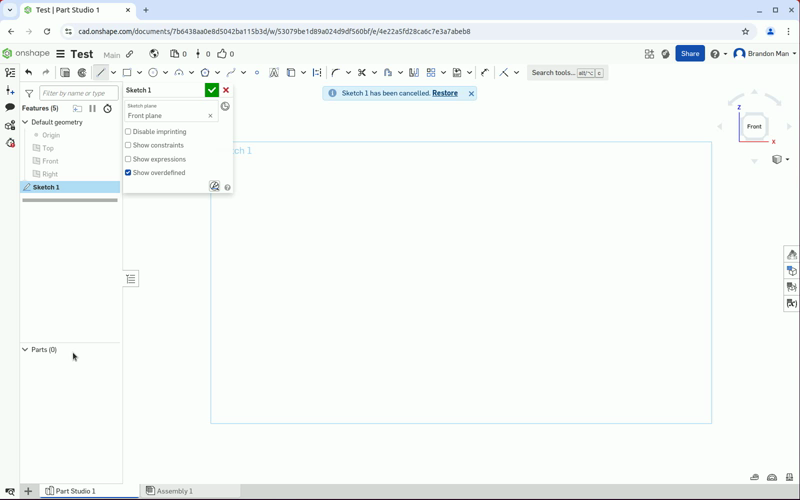
key_down(shift)
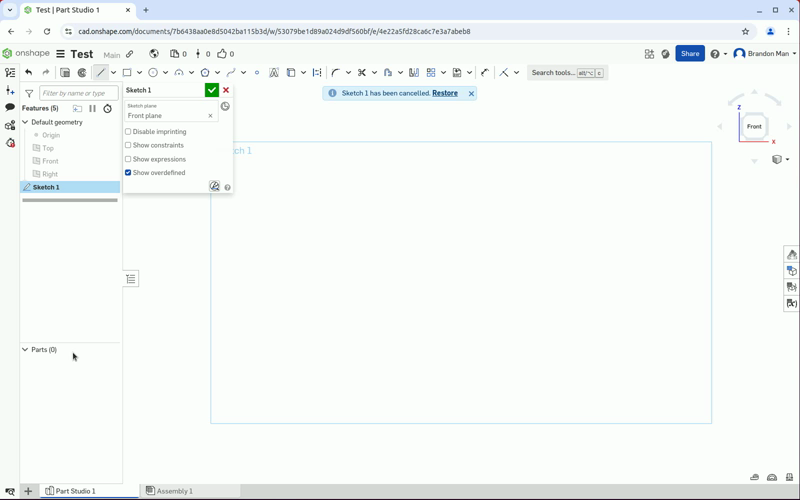
mouse_move(372, 395)
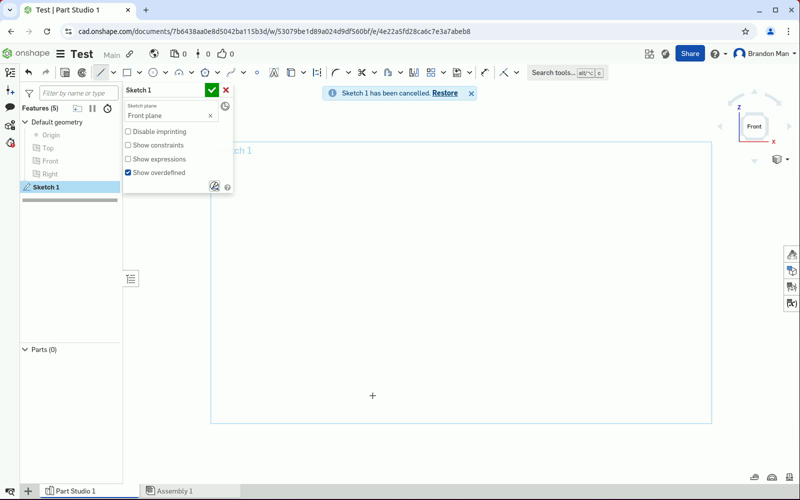
click(372, 395)
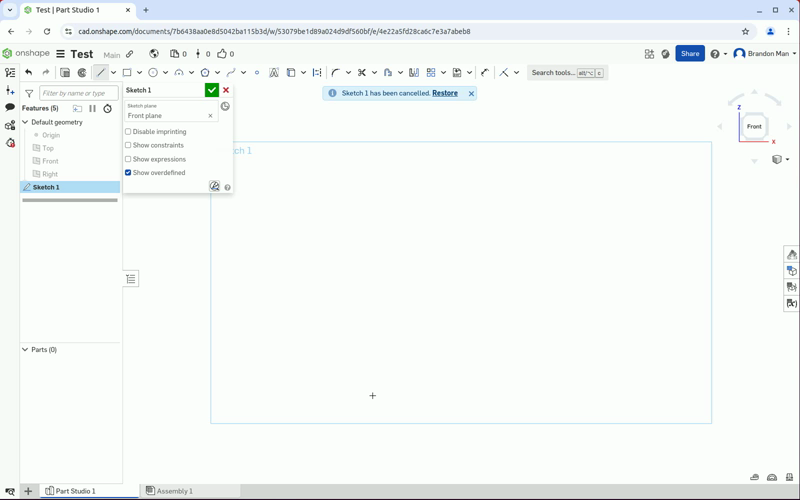
key_up(shift)
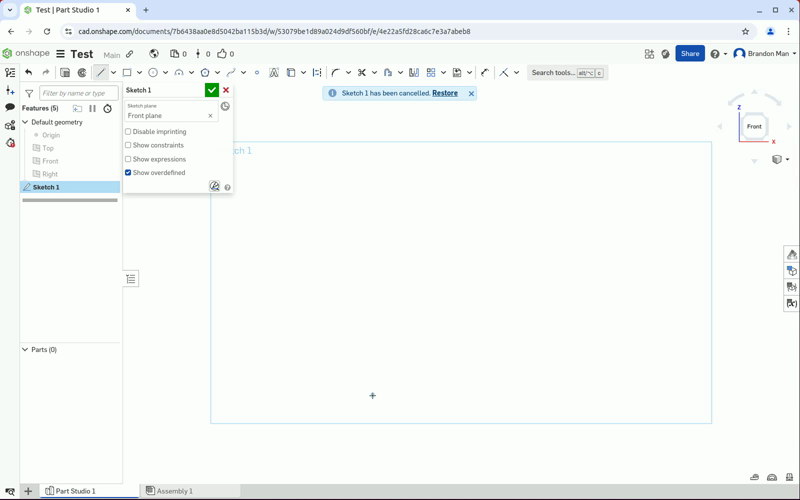
key_down(shift)
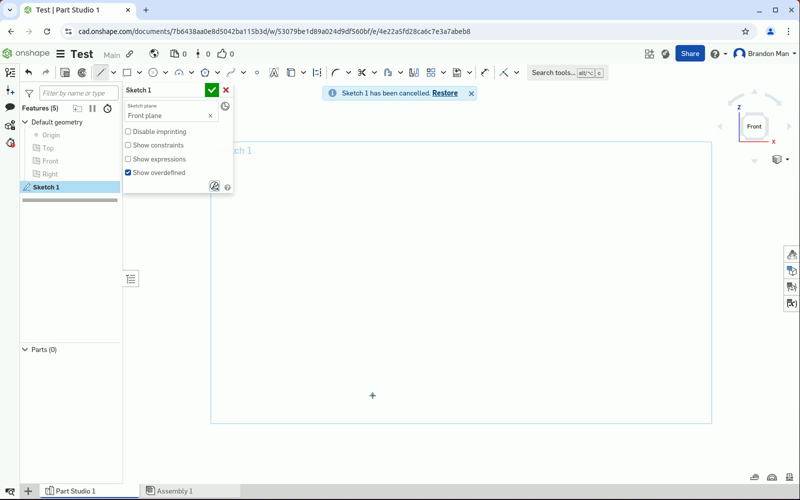
mouse_move(402, 395)
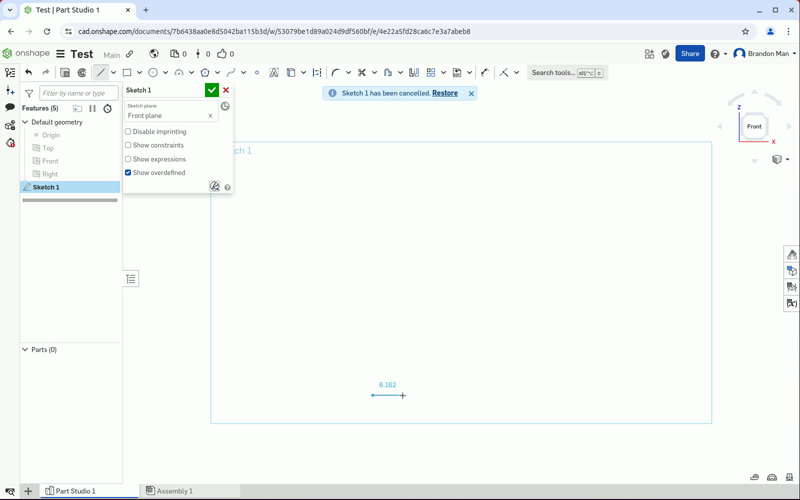
mouse_move(377, 390)
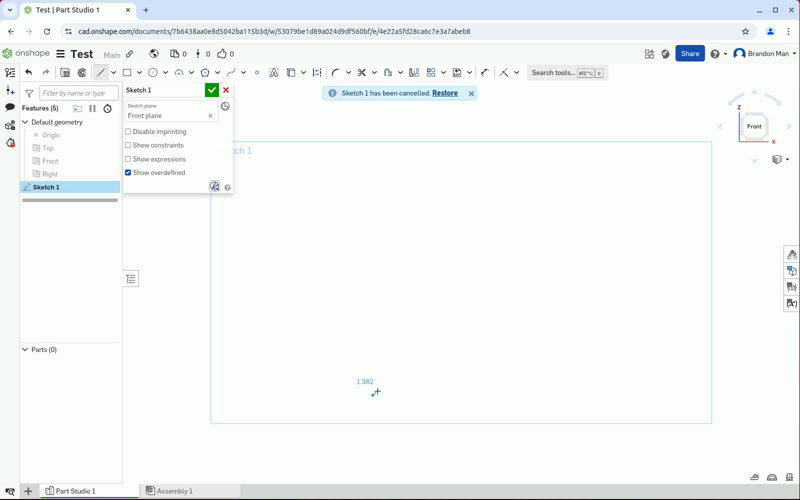
scroll(6)
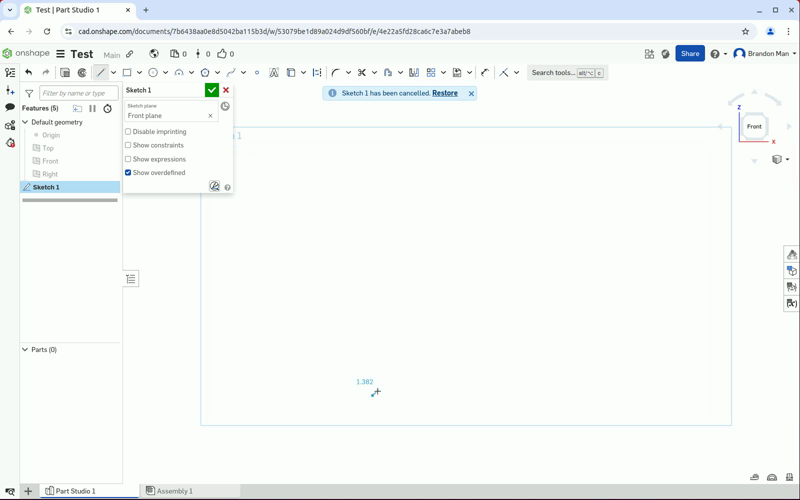
scroll(6)
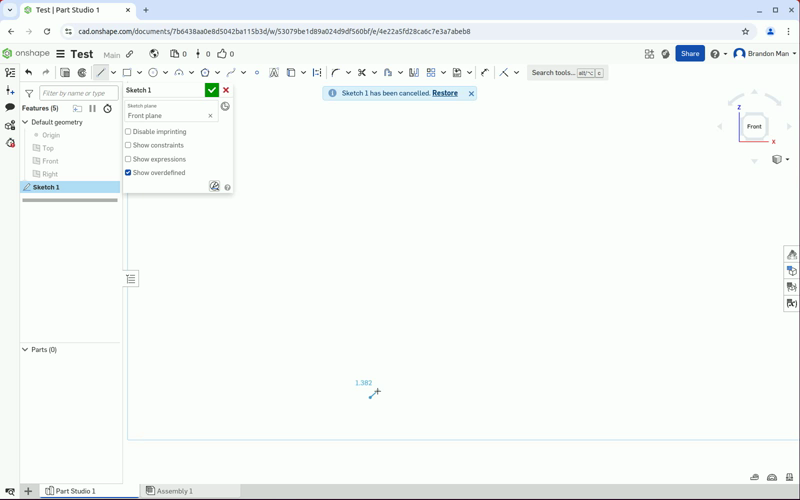
scroll(6)
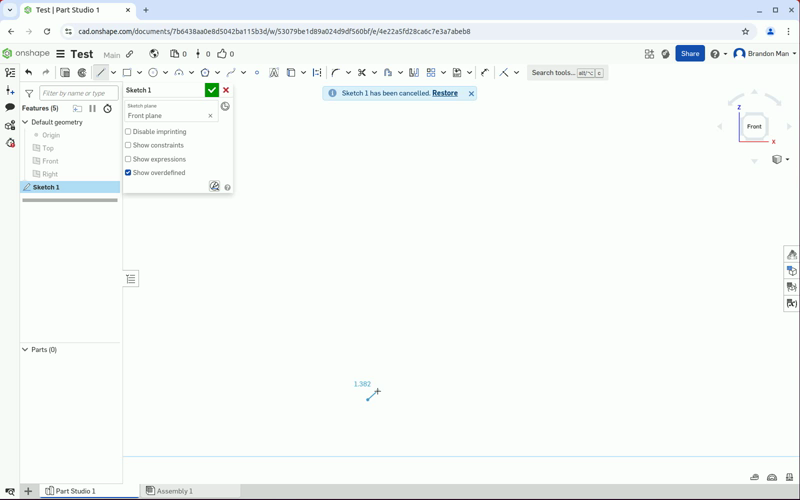
scroll(6)
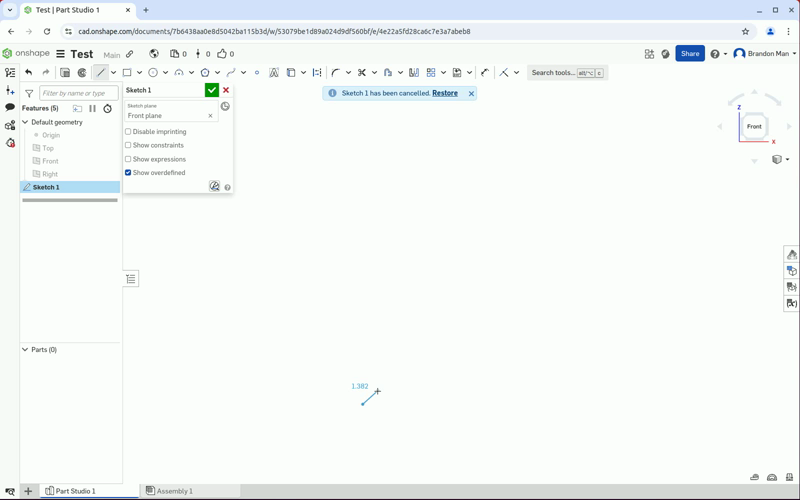
scroll(6)
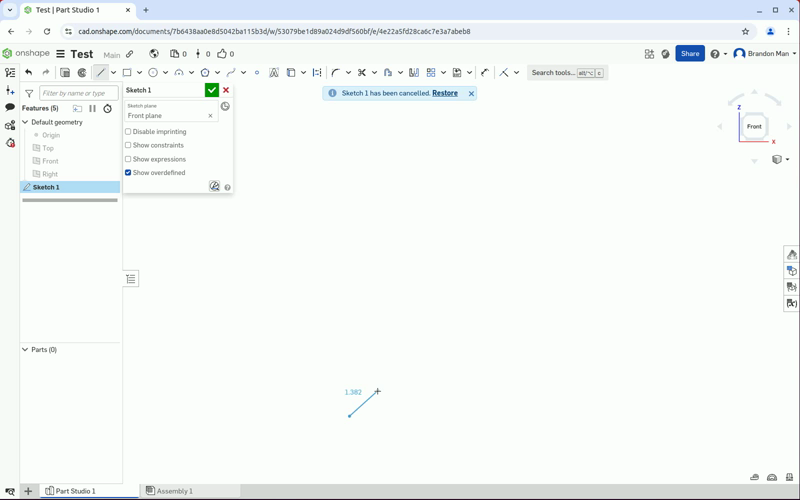
scroll(6)
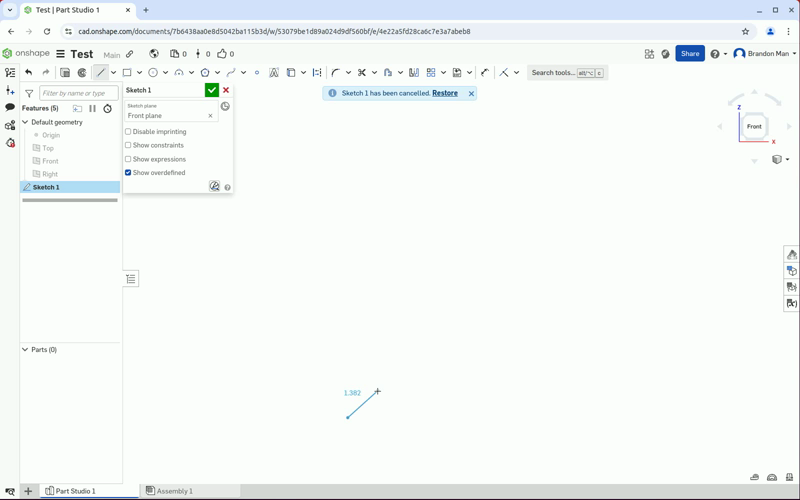
scroll(6)
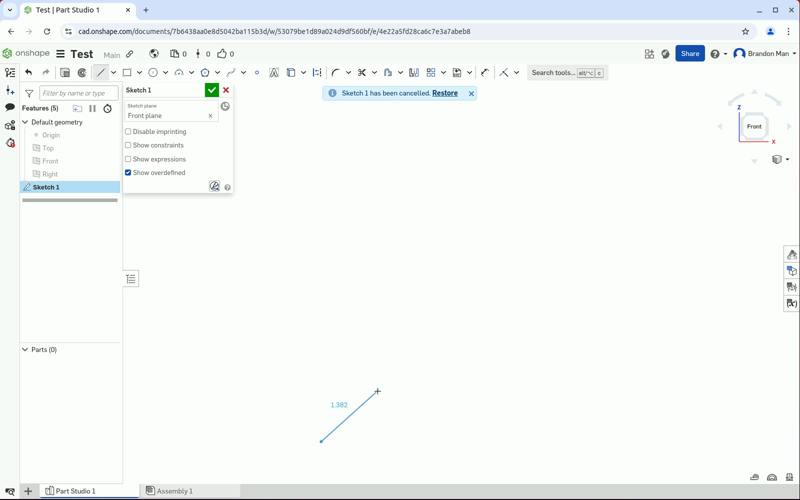
click(377, 390)
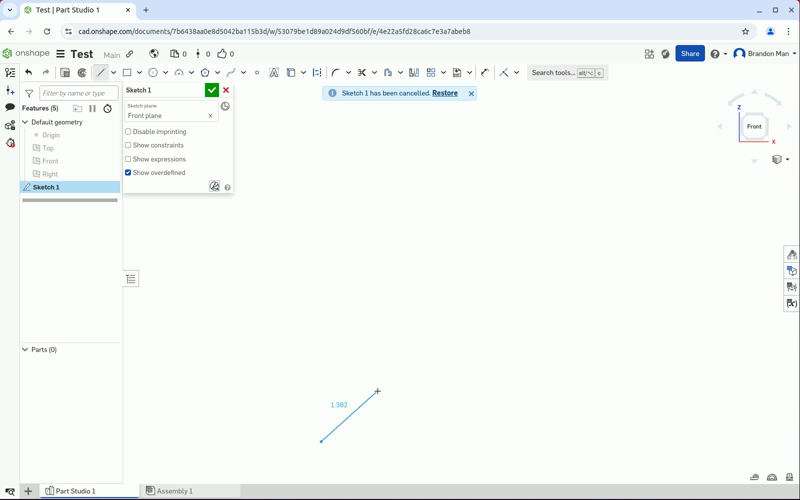
scroll(-6)
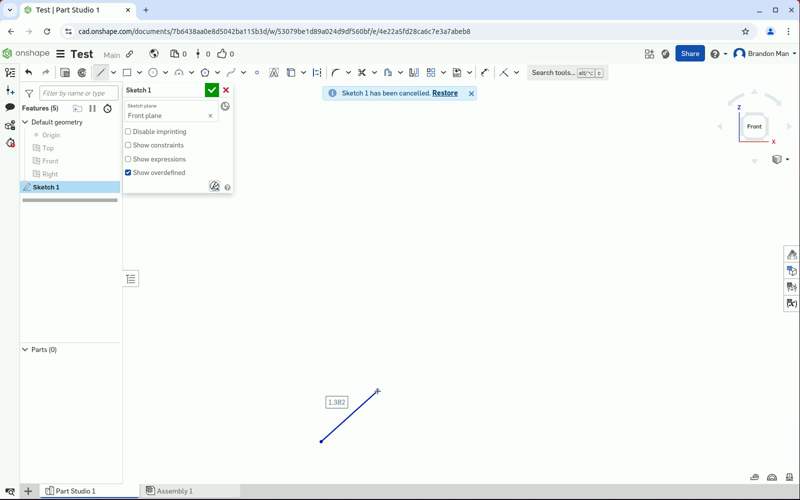
scroll(-6)
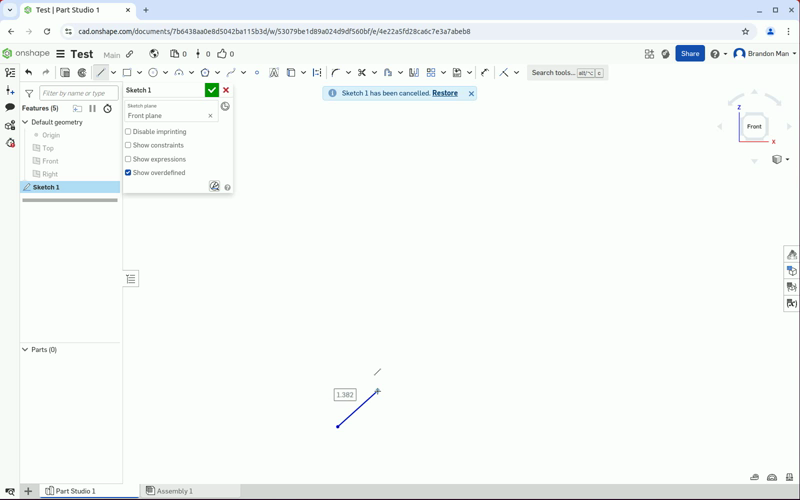
scroll(-6)
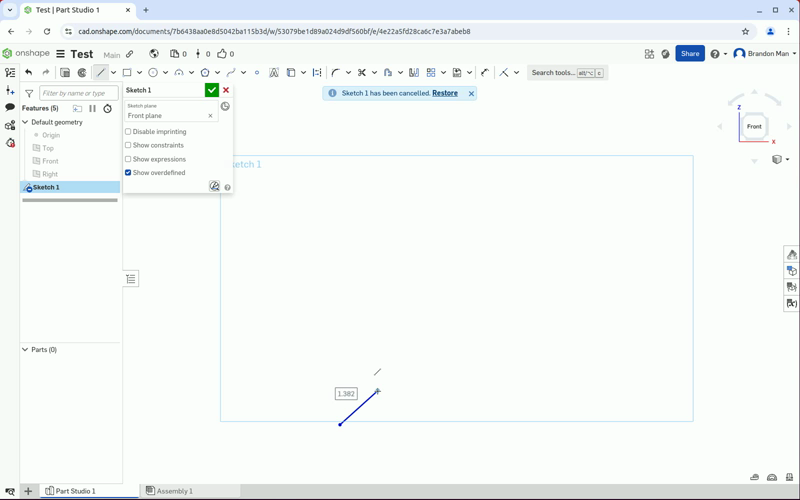
scroll(-6)
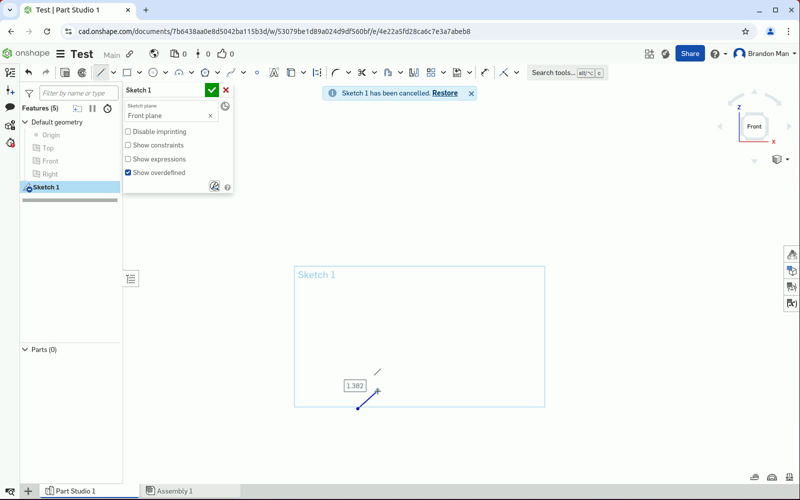
scroll(-6)
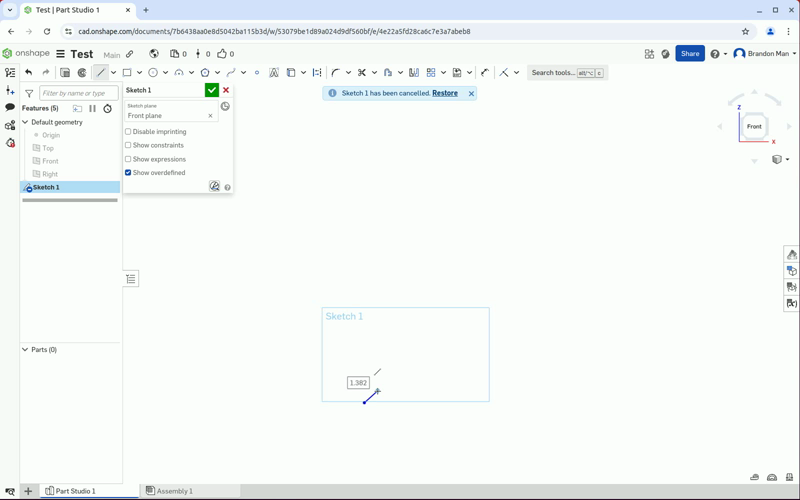
scroll(-6)
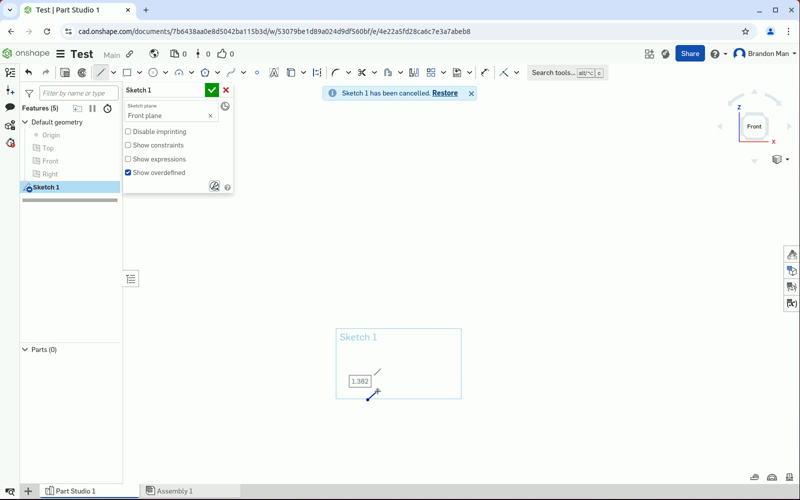
scroll(-6)
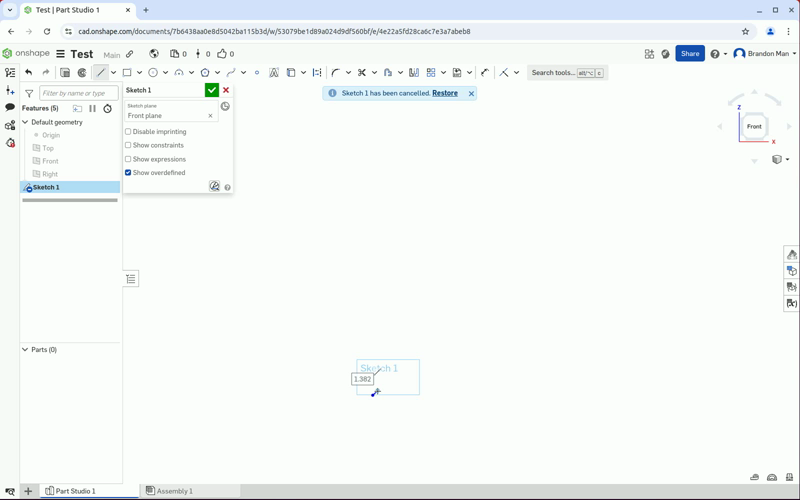
key_up(shift)
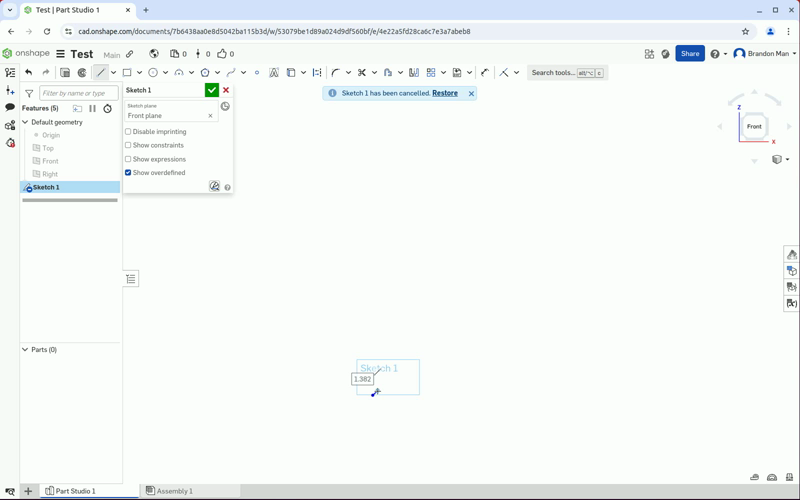
key_down(shift)
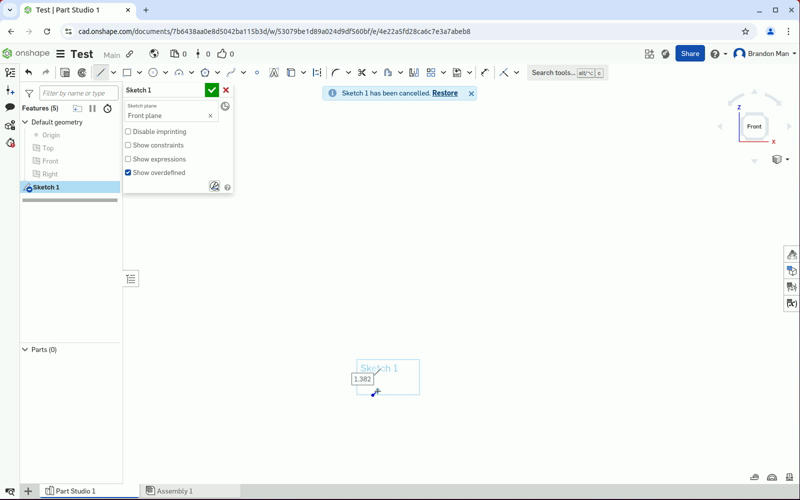
mouse_move(377, 176)
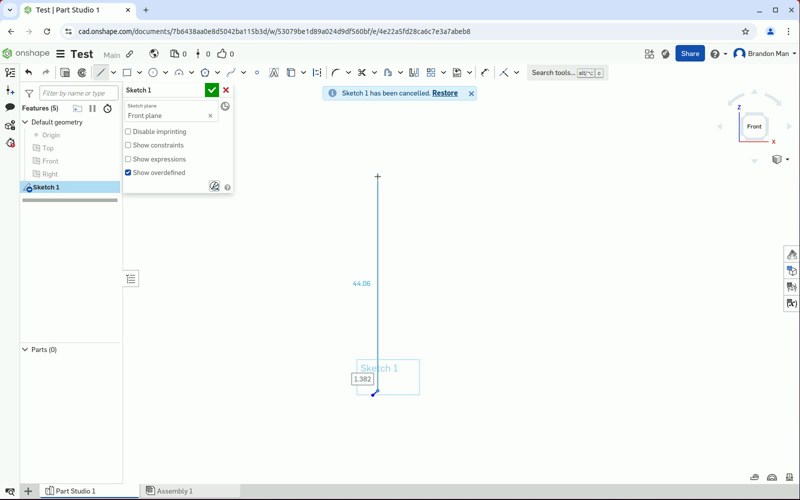
click(377, 176)
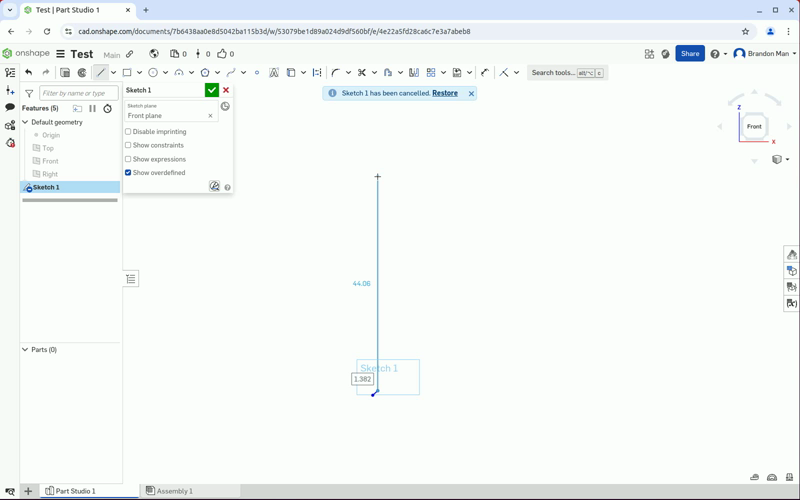
key_up(shift)
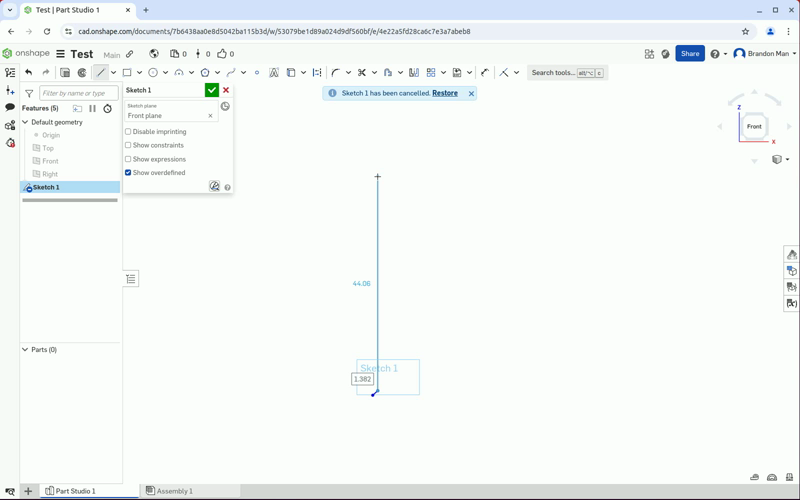
key_down(shift)
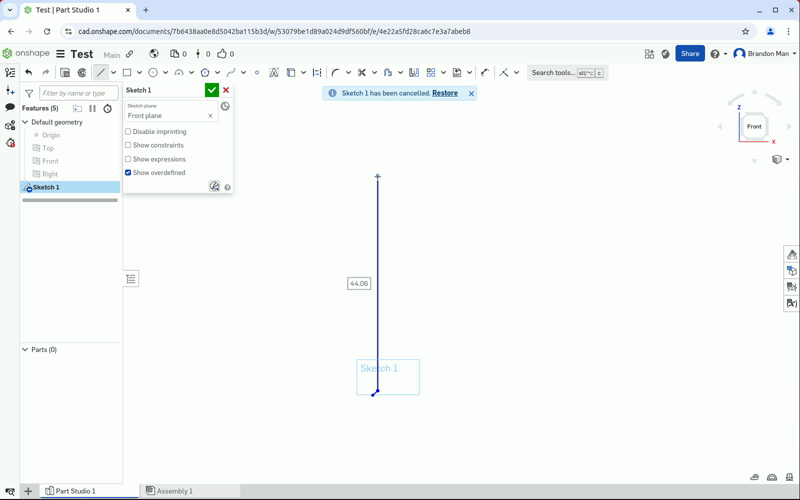
mouse_move(407, 176)
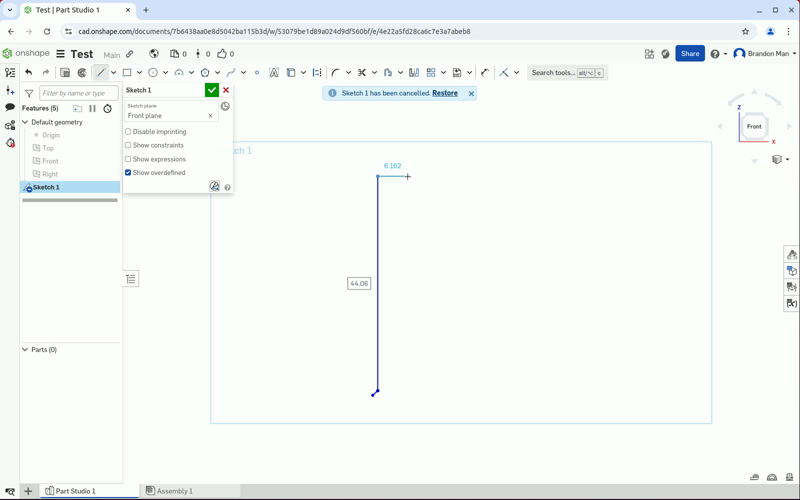
mouse_move(372, 171)
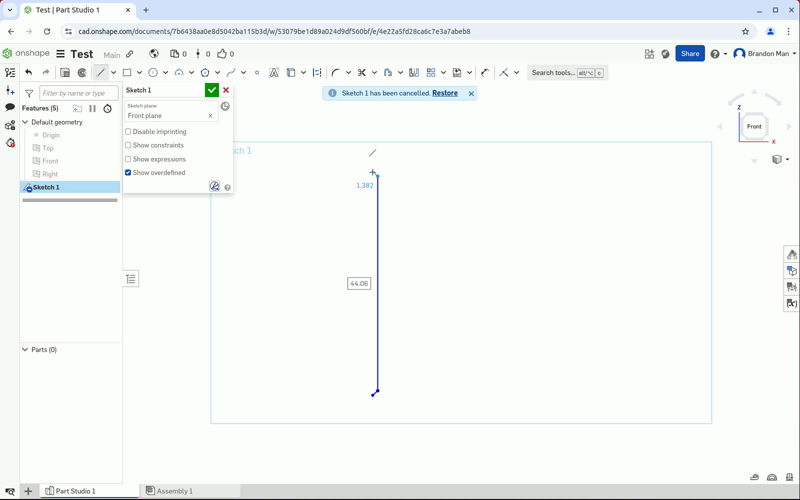
scroll(6)
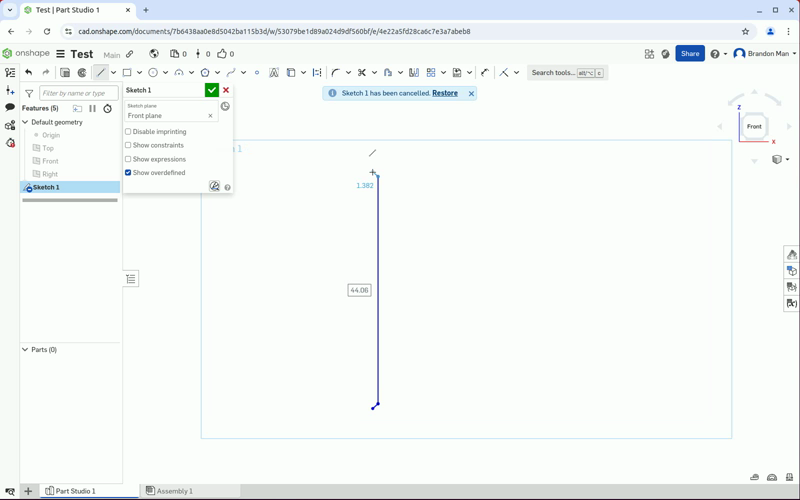
scroll(6)
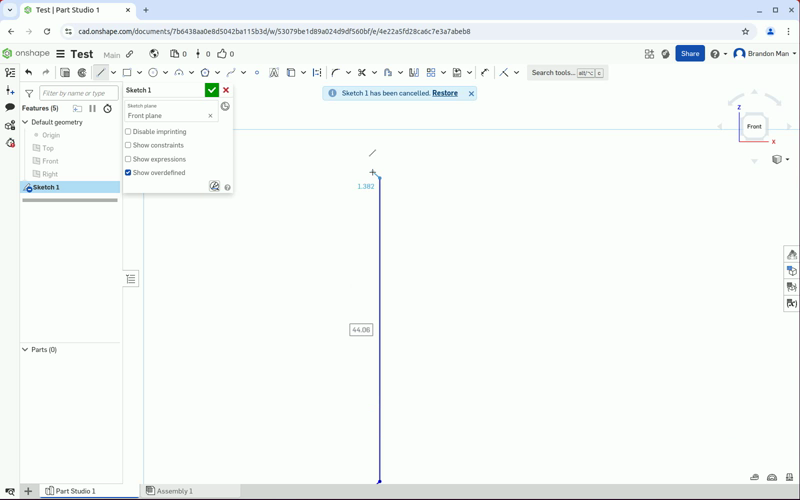
scroll(6)
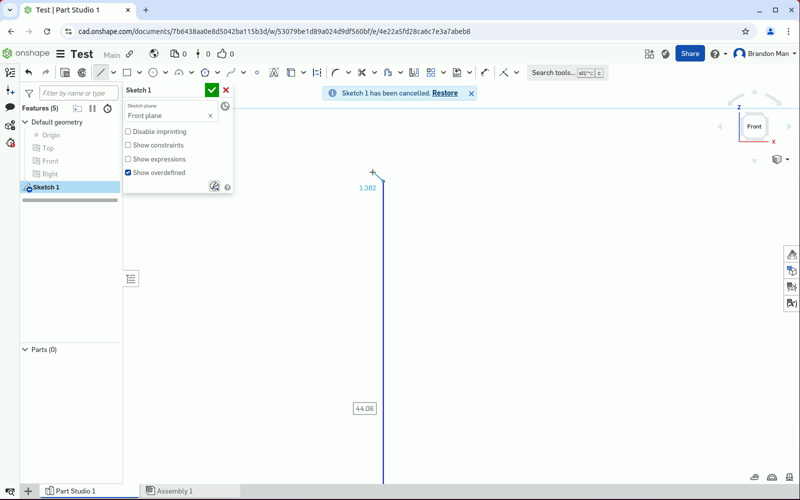
scroll(6)
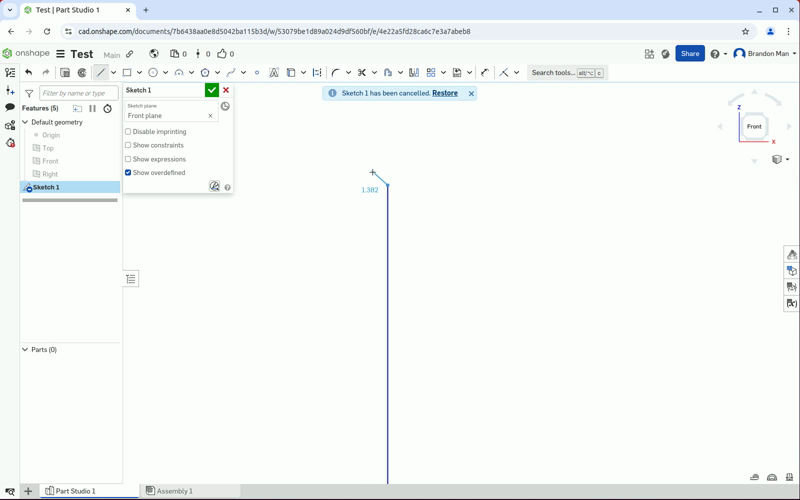
scroll(6)
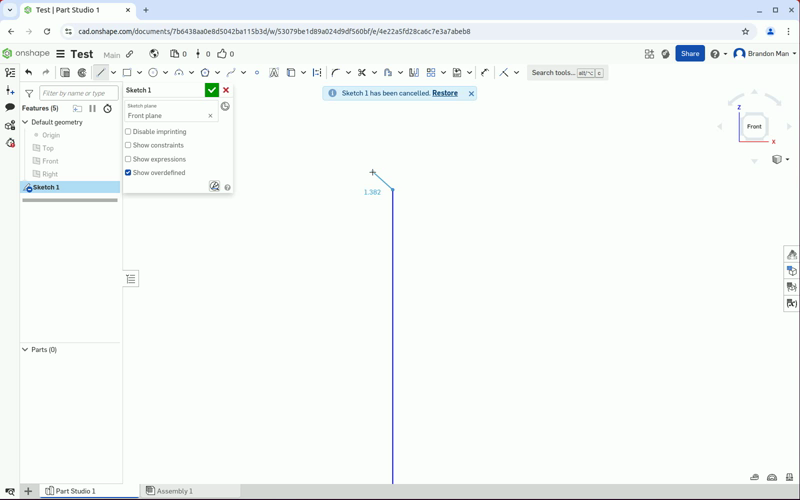
scroll(6)
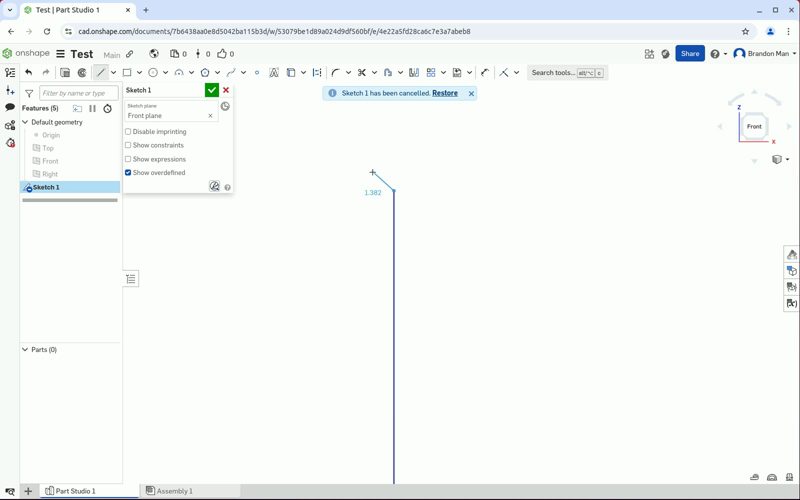
scroll(6)
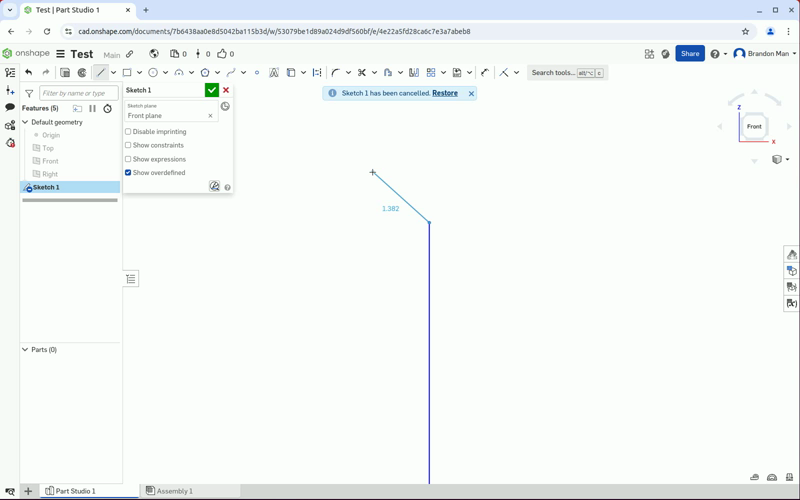
click(372, 171)
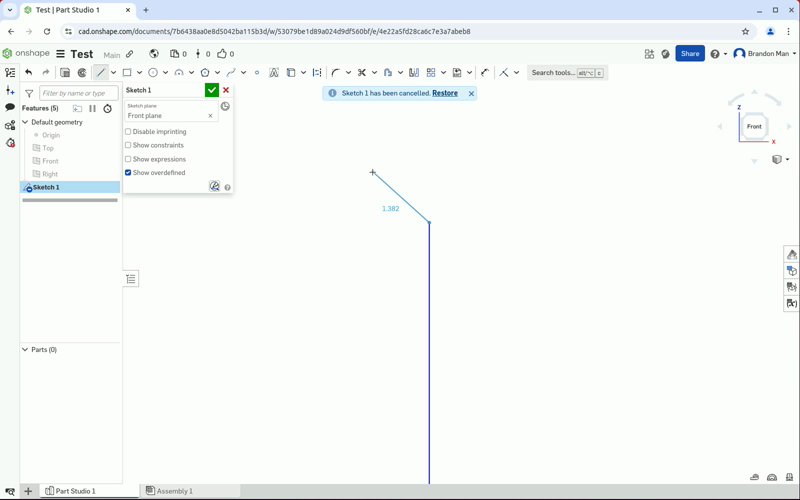
scroll(-6)
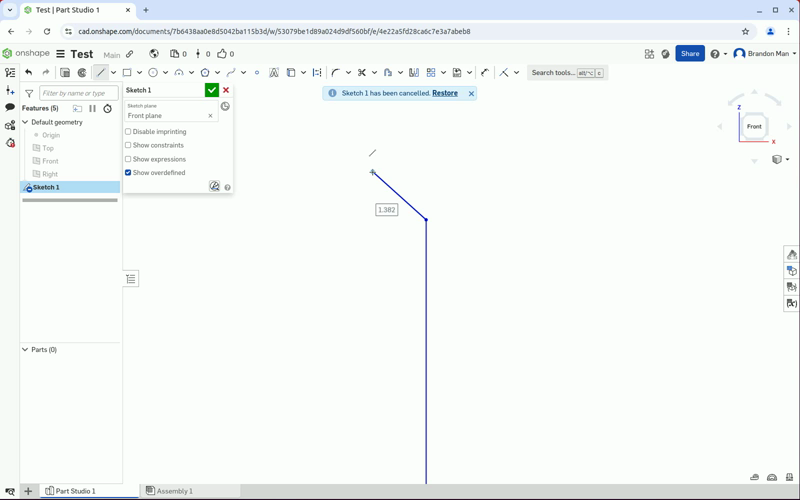
scroll(-6)
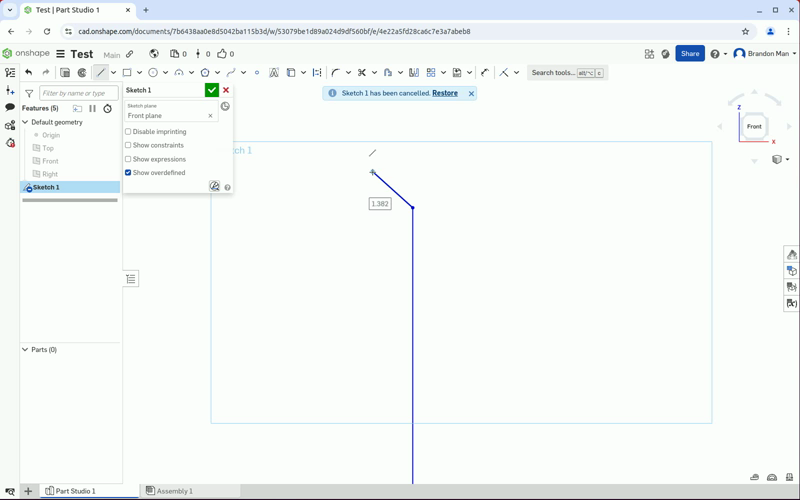
scroll(-6)
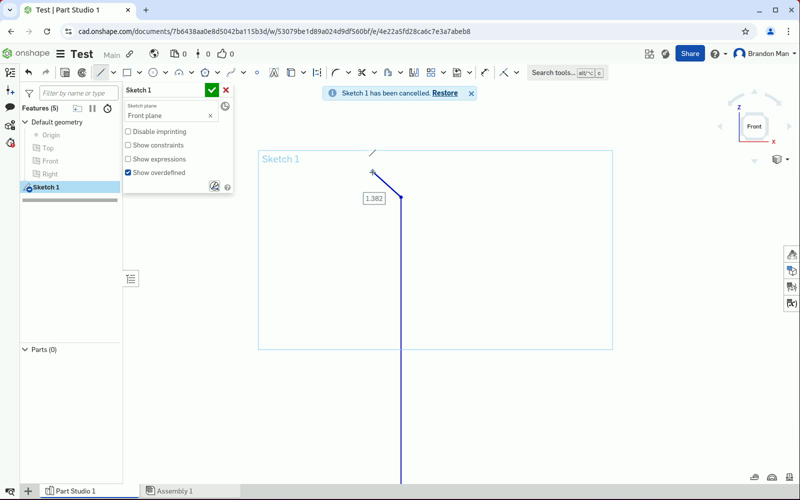
scroll(-6)
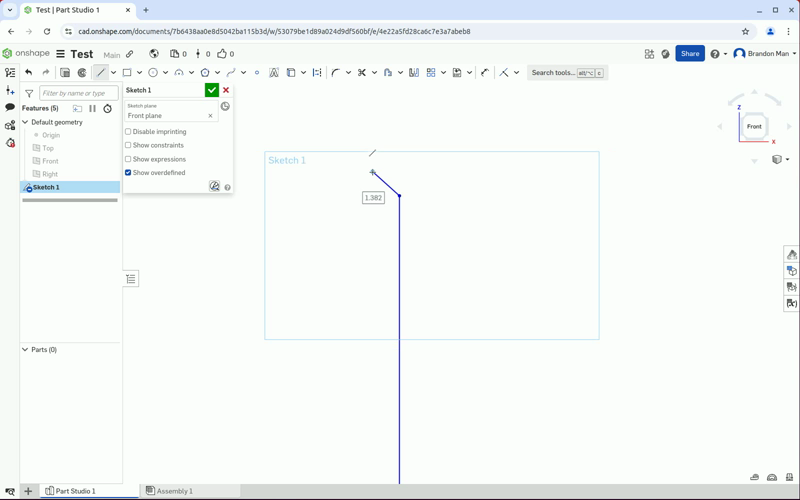
scroll(-6)
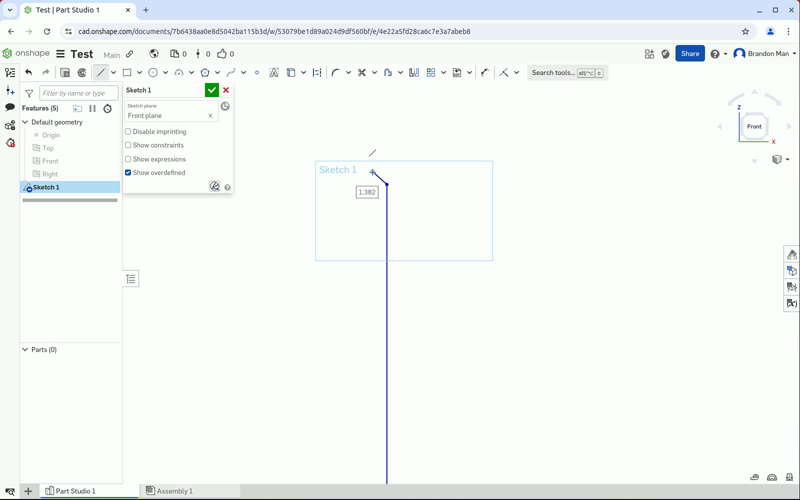
scroll(-6)
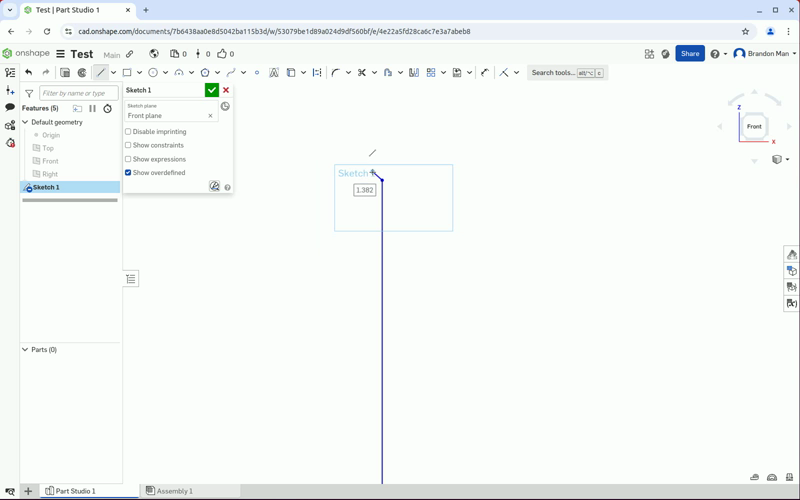
scroll(-6)
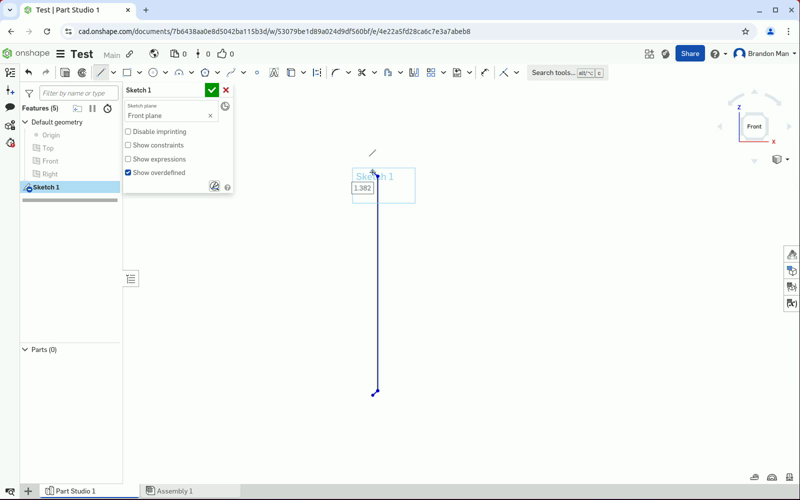
key_up(shift)
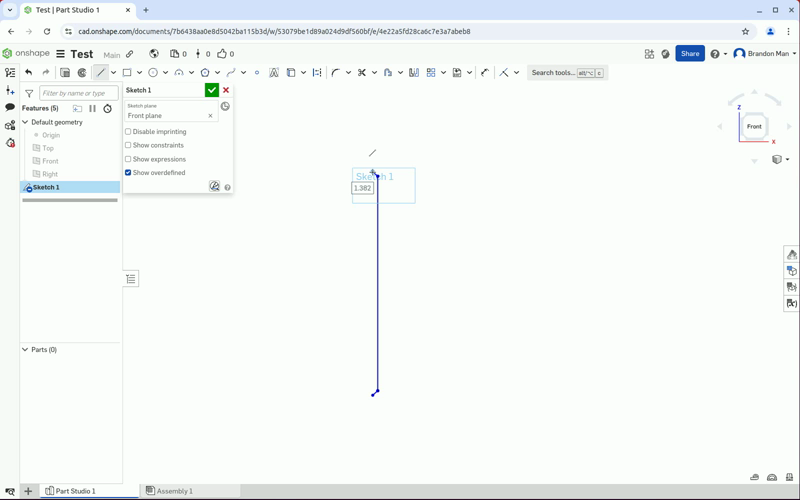
key_down(shift)
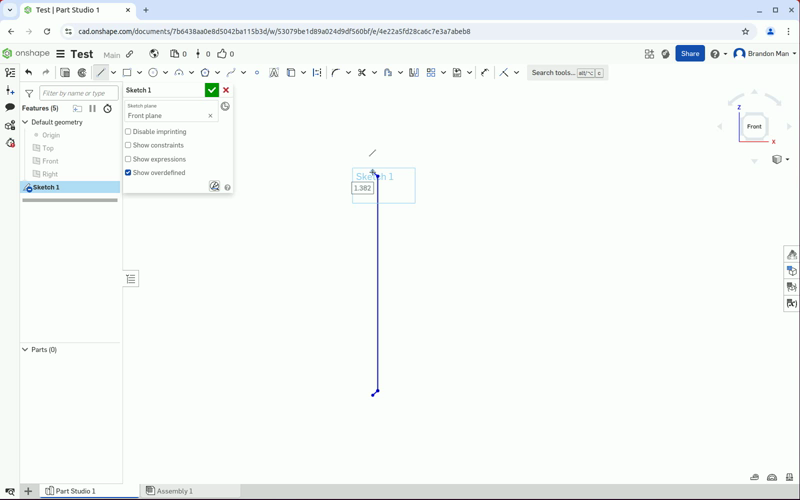
mouse_move(372, 395)
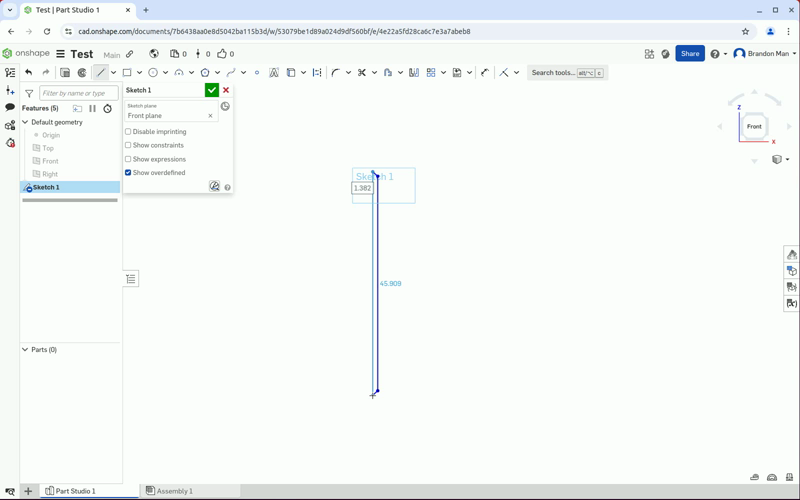
key_up(shift)
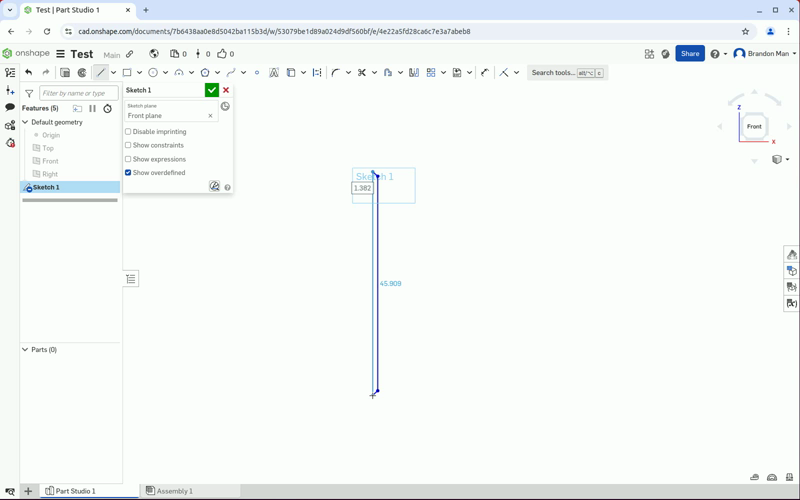
click(372, 395)
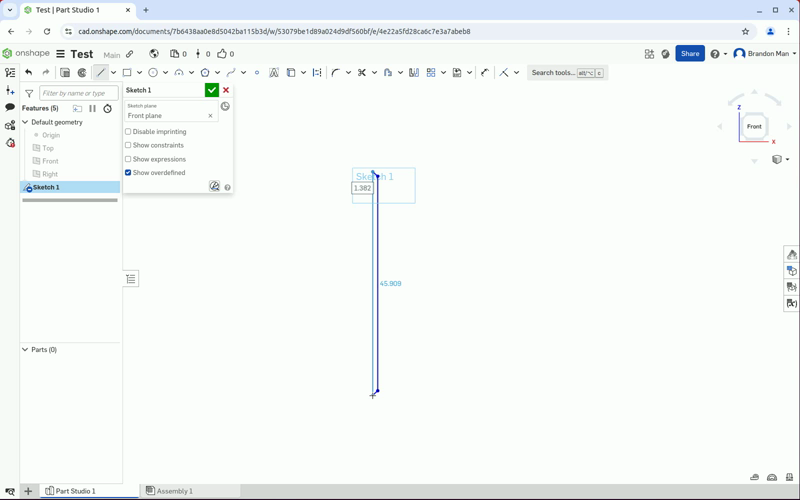
key(esc)
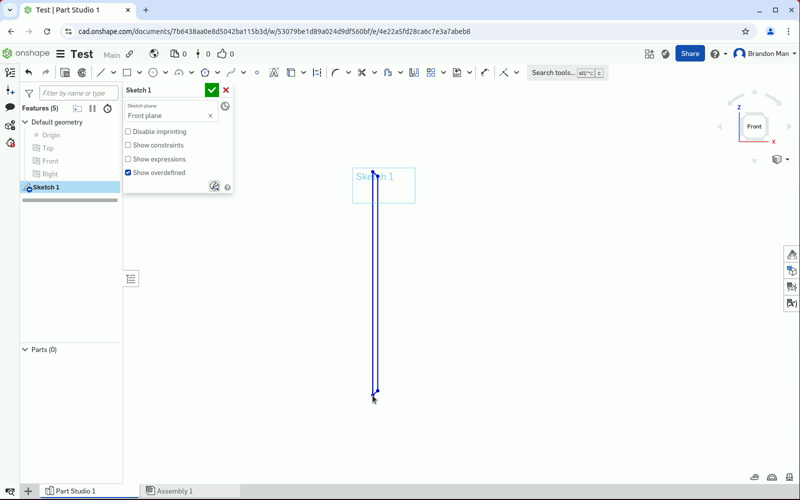
mouse_move(375, 349)
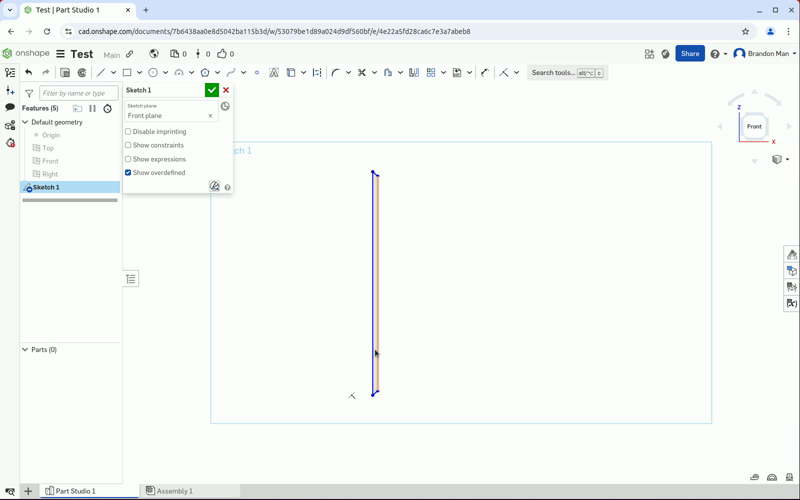
scroll(6)
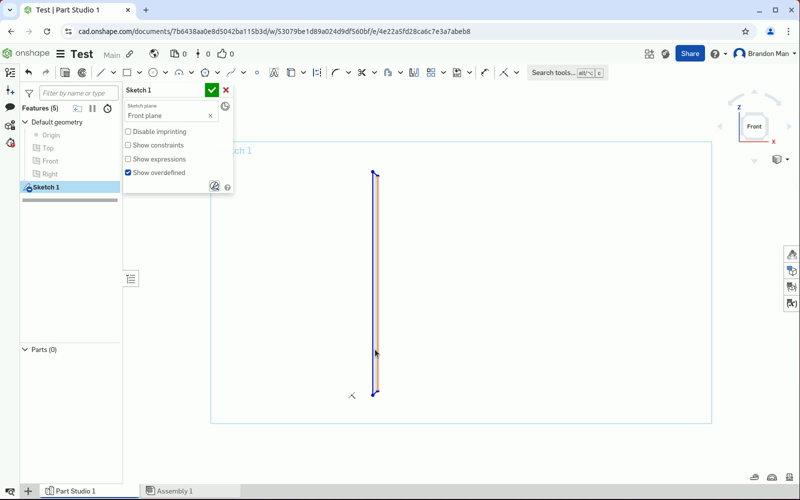
scroll(6)
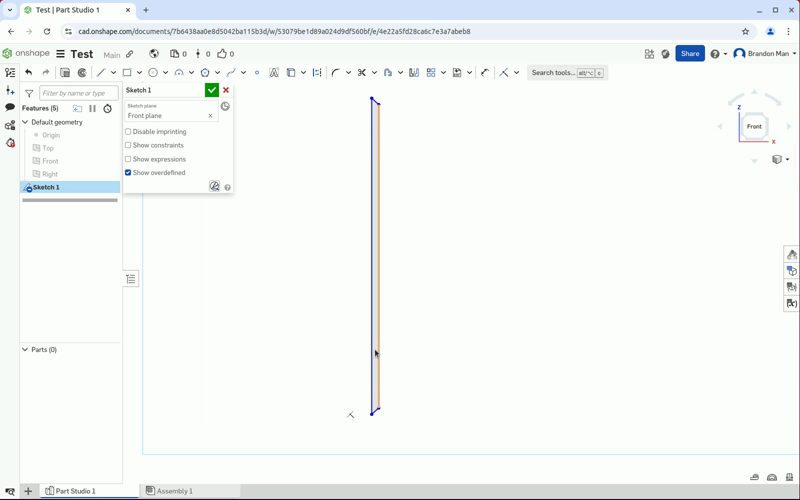
scroll(6)
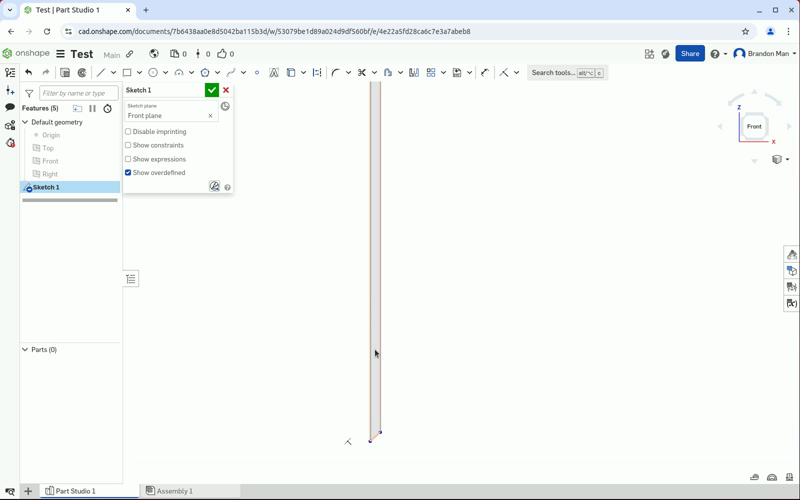
scroll(6)
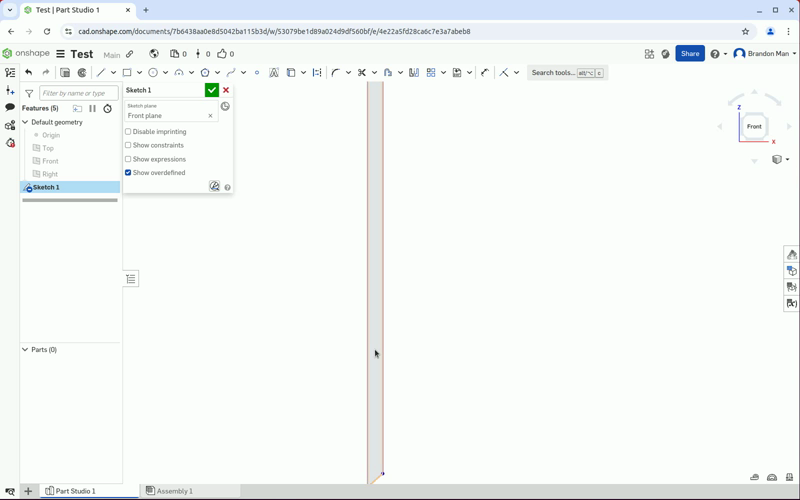
scroll(6)
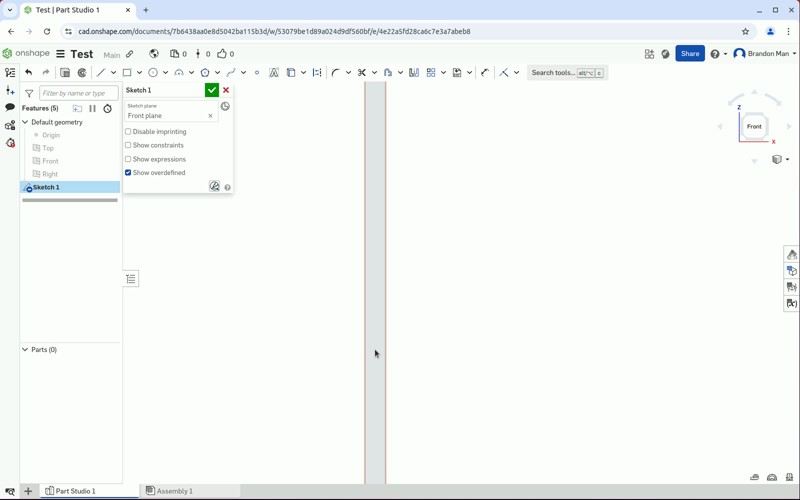
scroll(6)
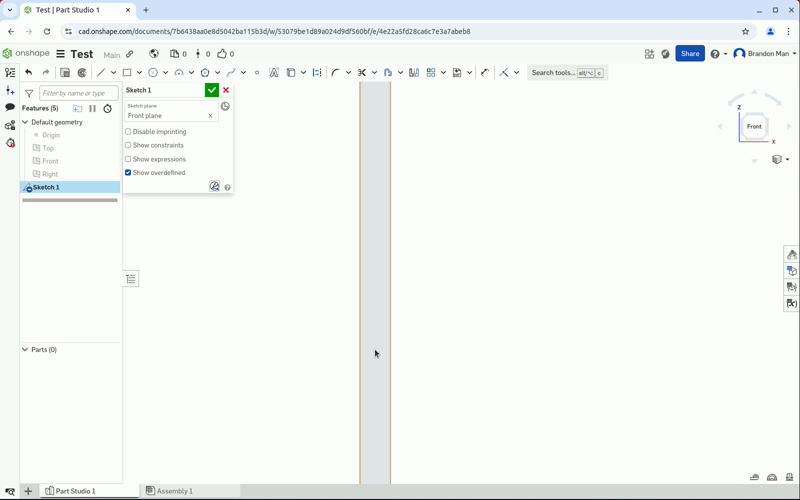
scroll(6)
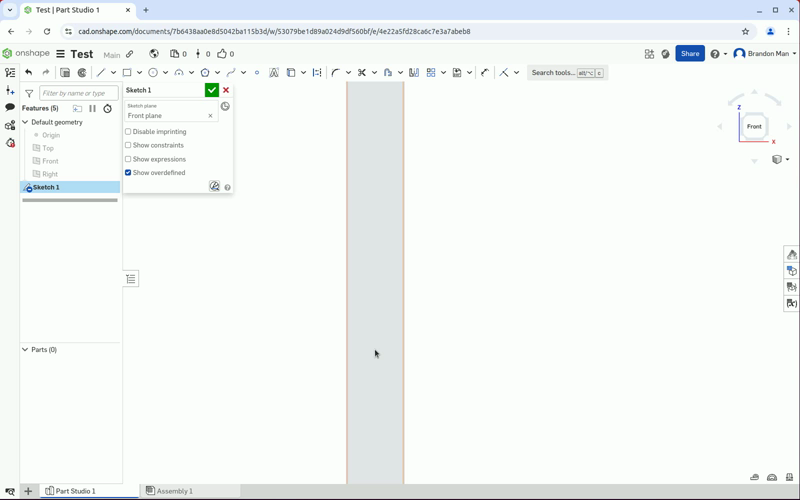
click(375, 349)
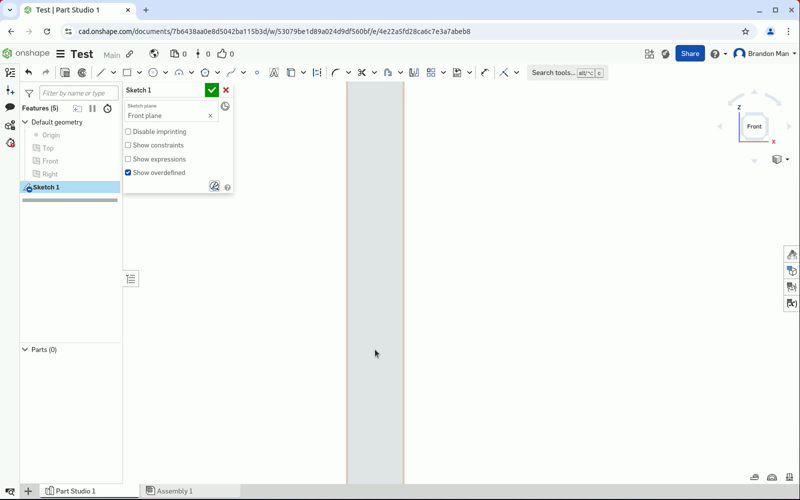
scroll(-6)
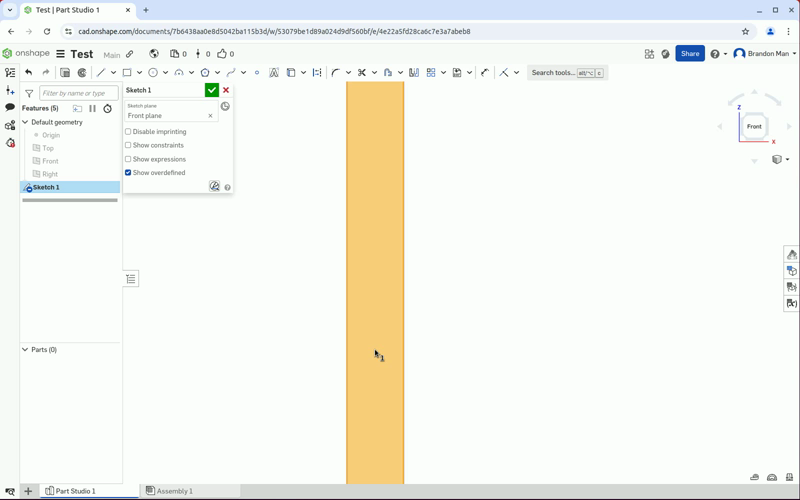
scroll(-6)
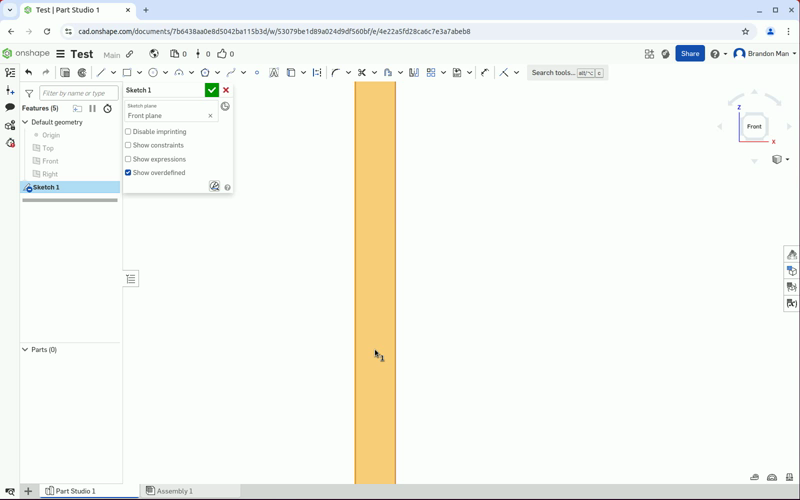
scroll(-6)
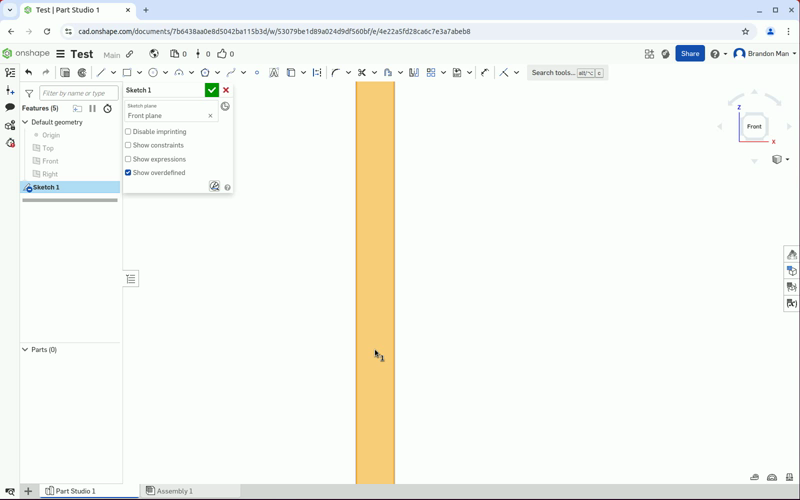
scroll(-6)
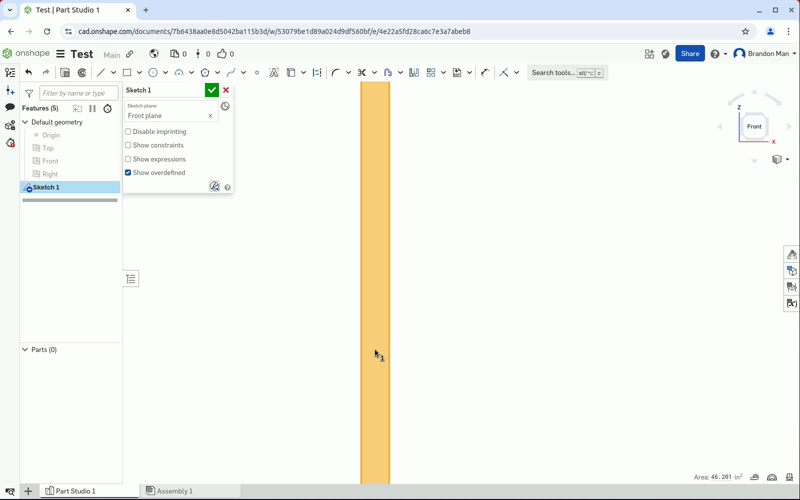
scroll(-6)
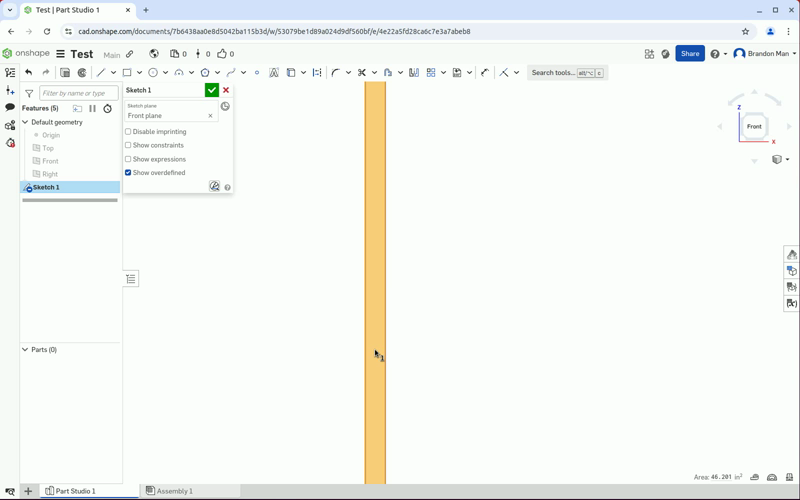
scroll(-6)
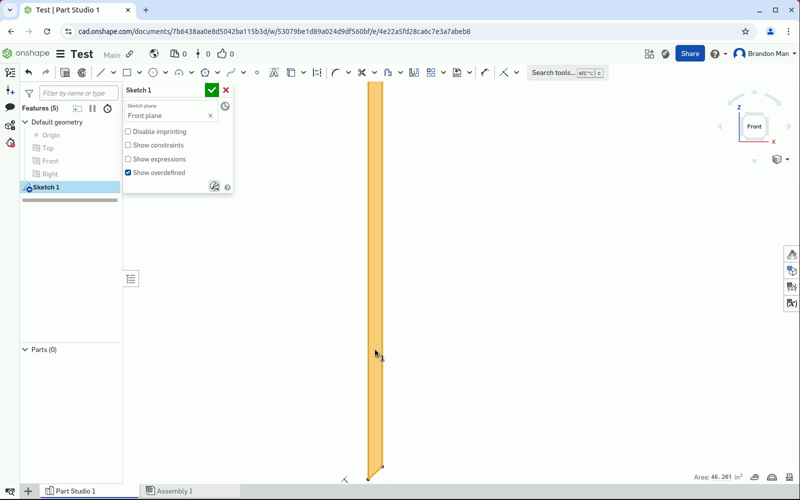
scroll(-6)
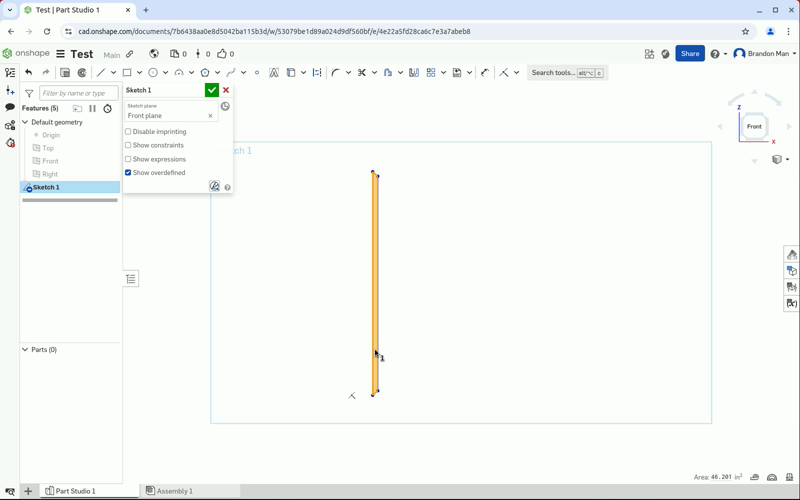
mouse_move(73, 352)
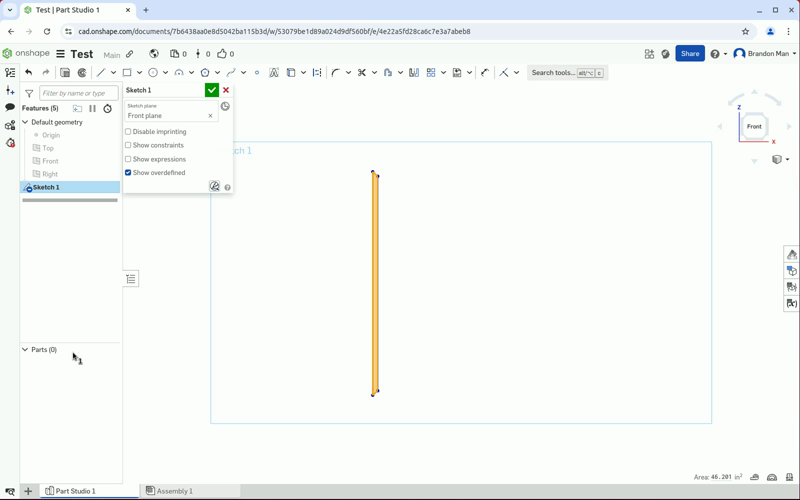
key(shift+y)
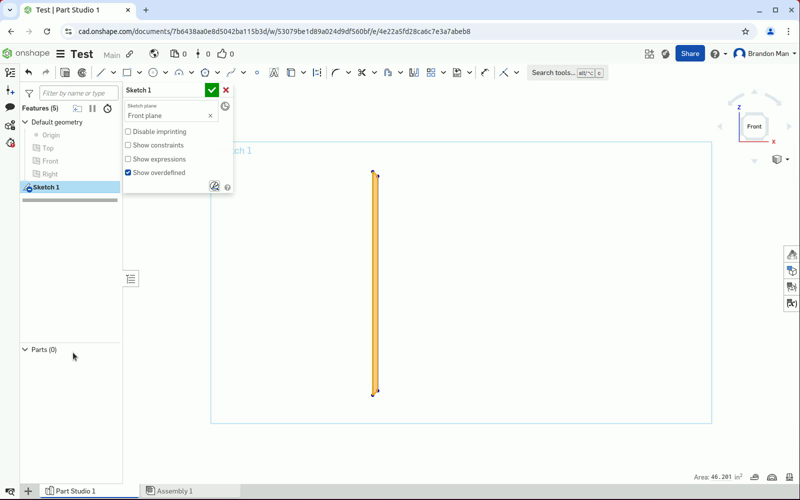
key(shift+e)
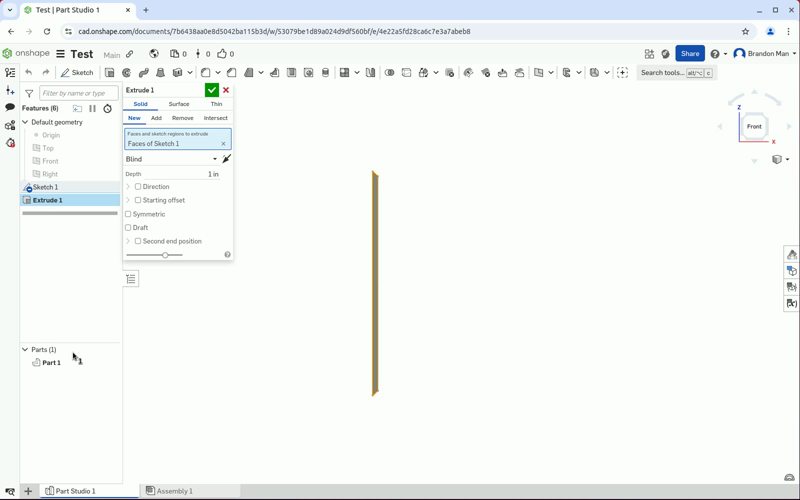
mouse_move(143, 106)
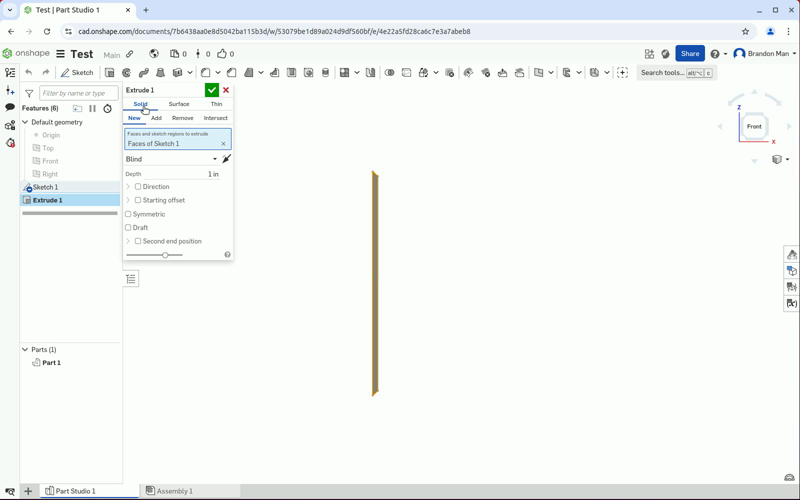
click(143, 106)
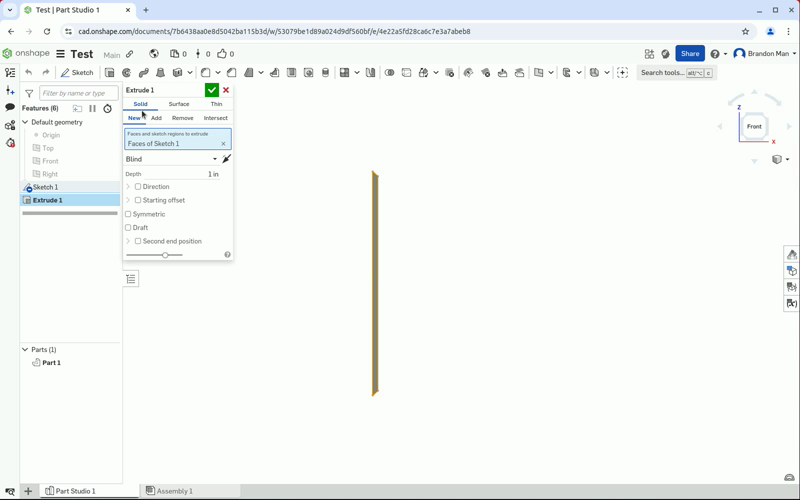
mouse_move(137, 120)
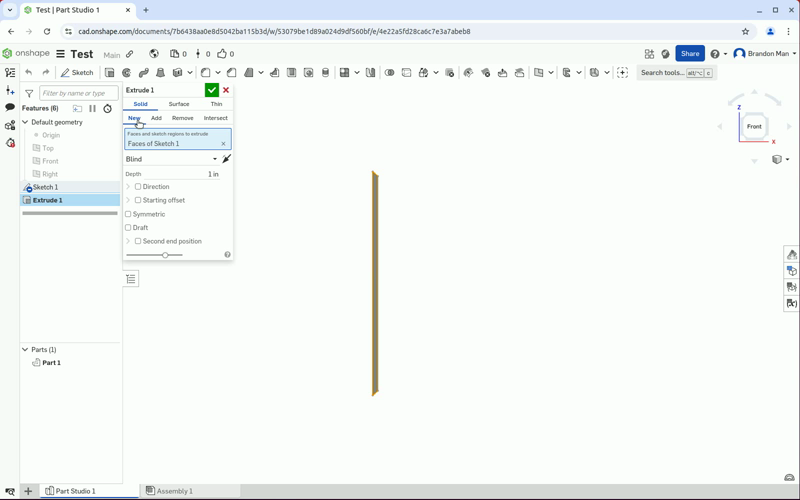
click(137, 120)
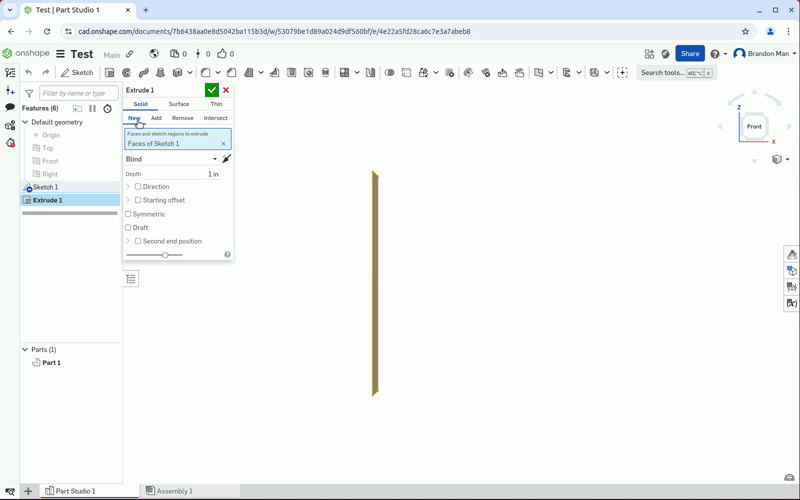
key(tab, 4)
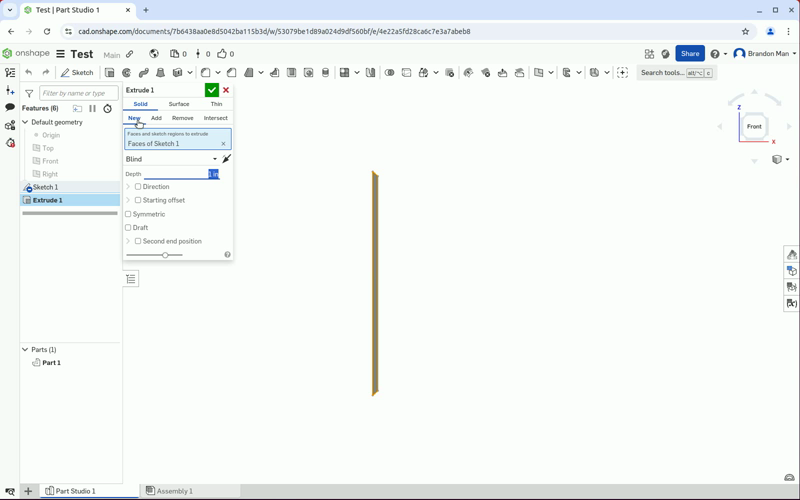
text(1.926)
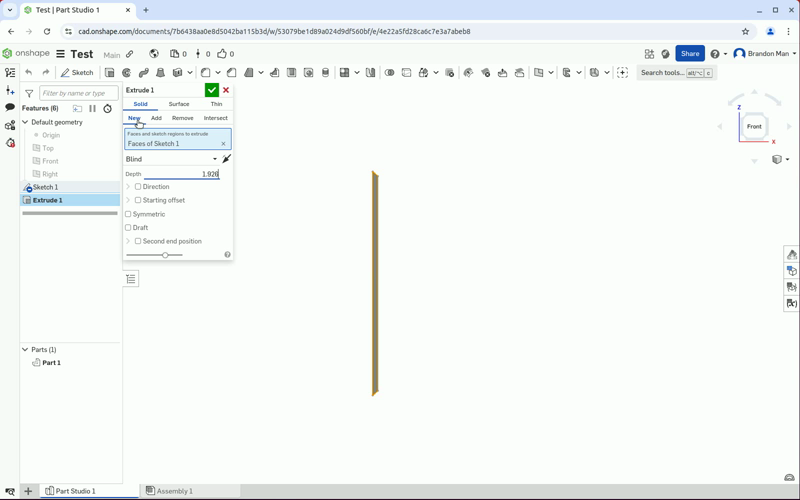
key(enter)
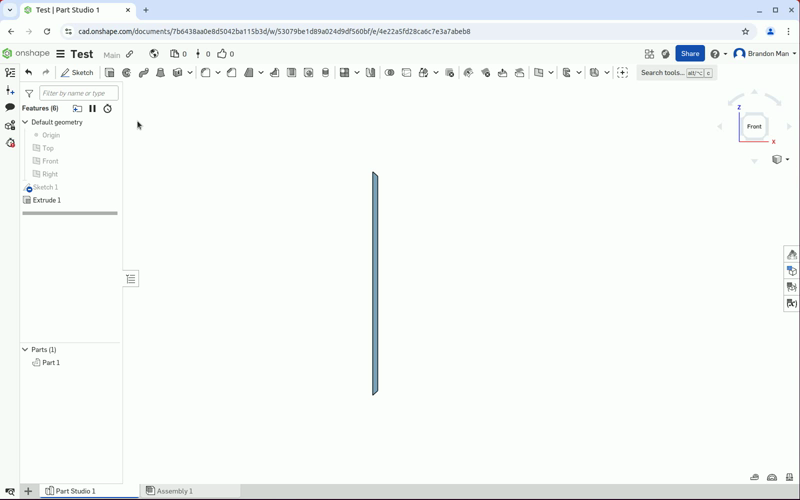
key(shift+h)
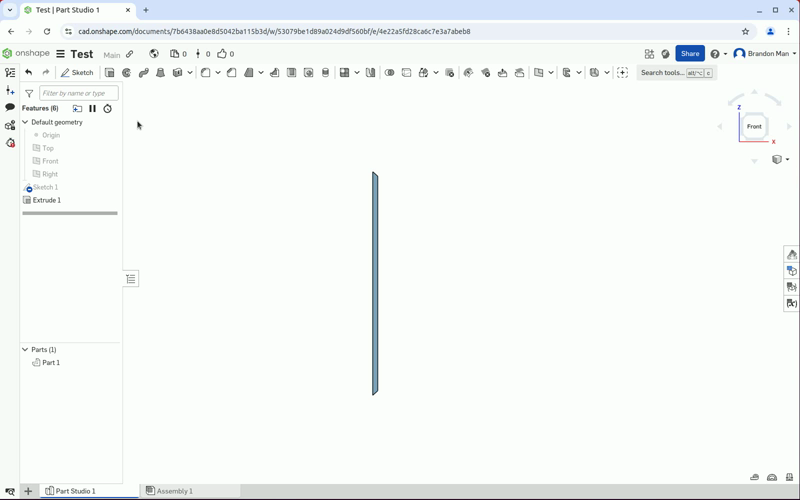
key(shift+h)
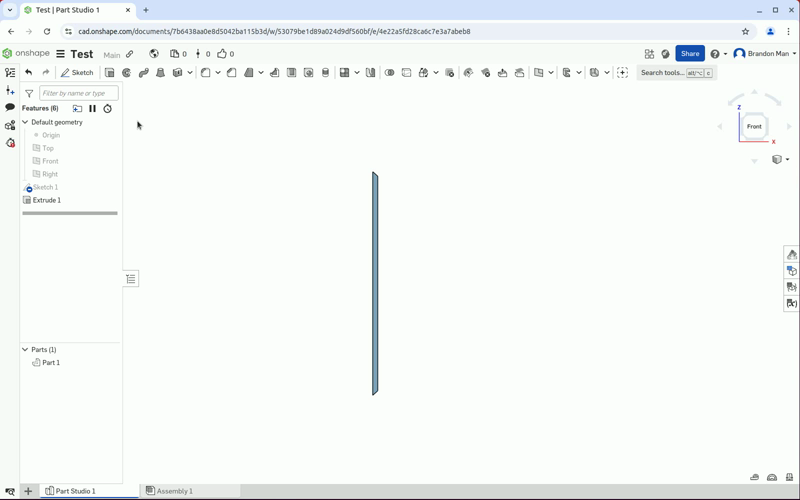
mouse_move(73, 189)
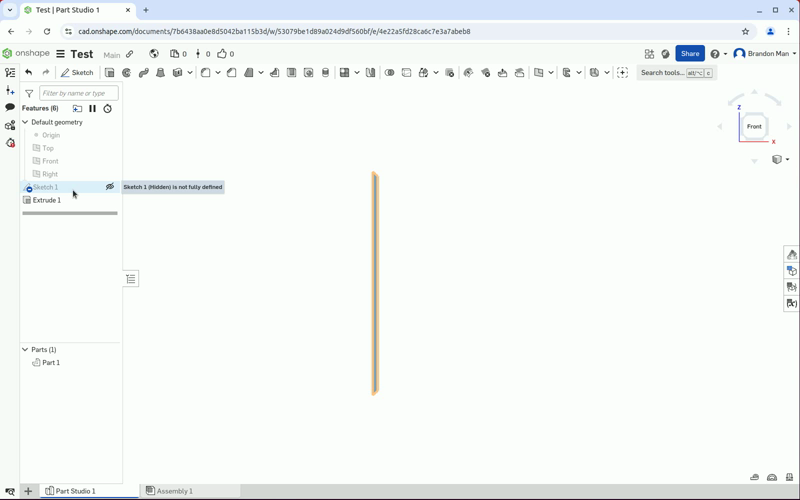
click(73, 189)
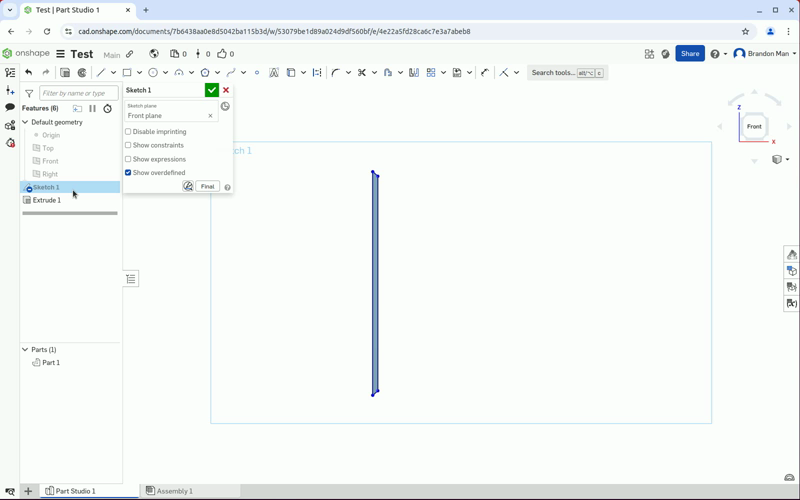
mouse_move(229, 92)
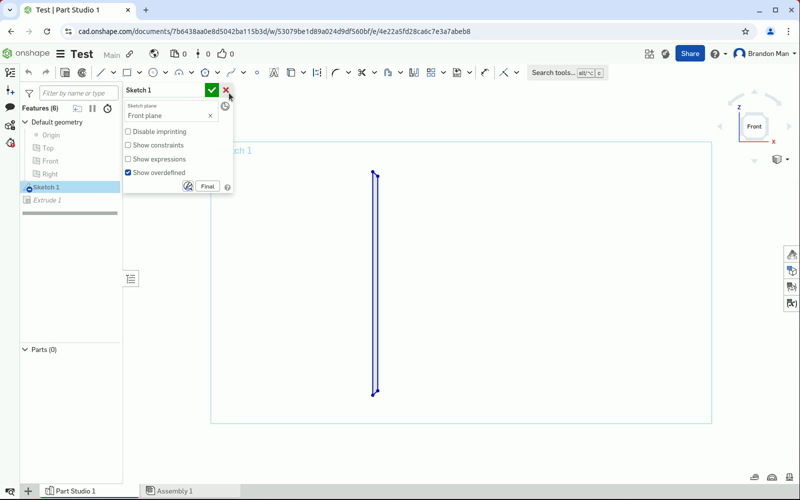
click(229, 92)
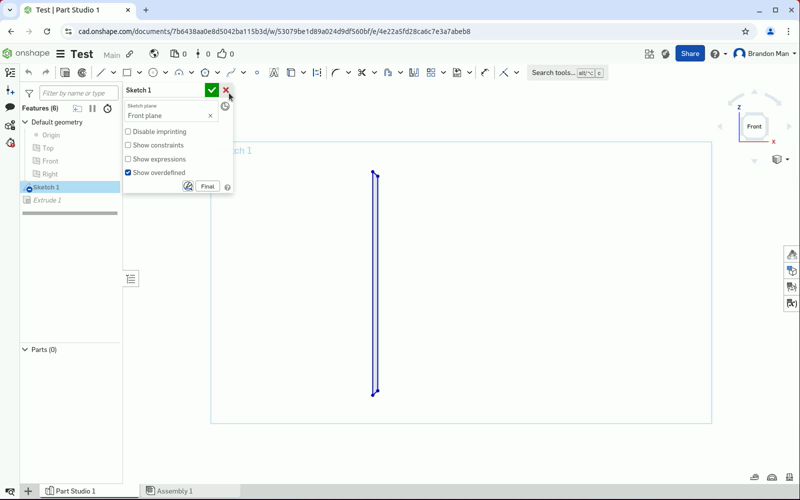
key(shift+s)
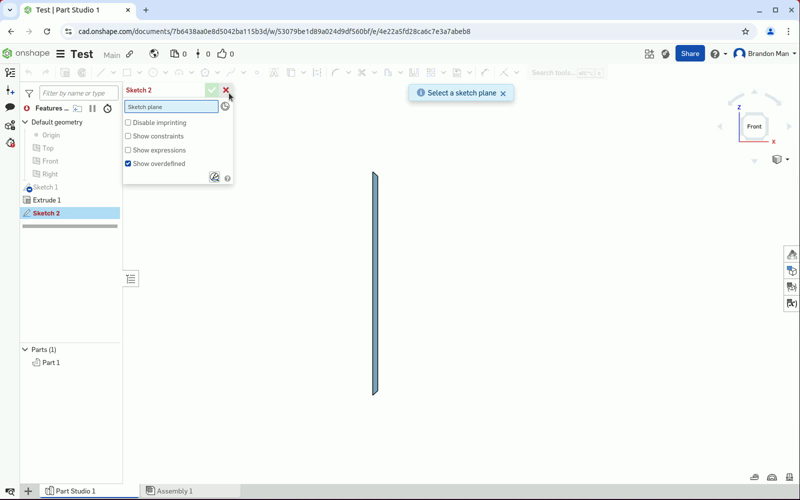
mouse_move(73, 163)
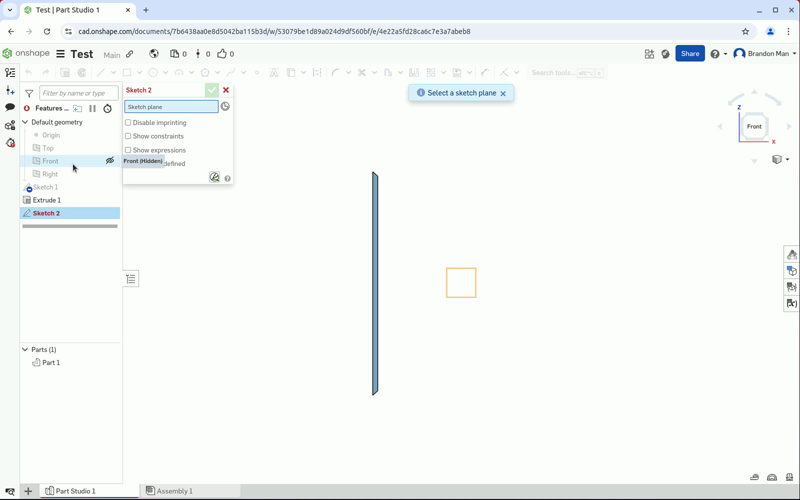
click(73, 163)
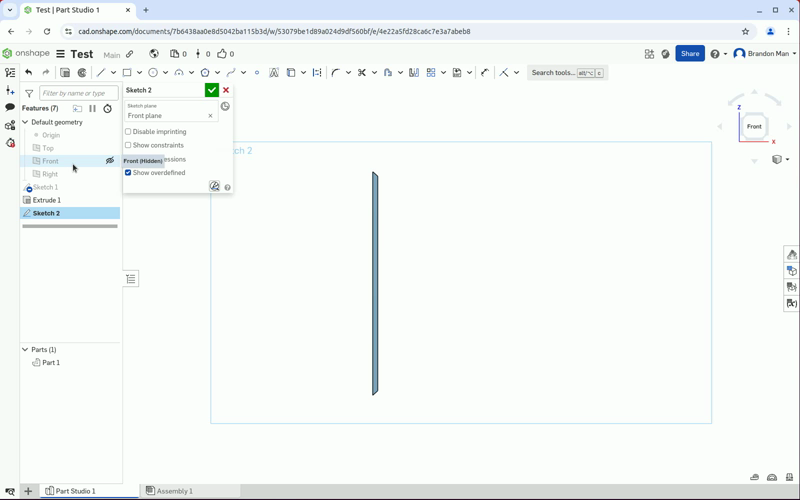
mouse_move(73, 352)
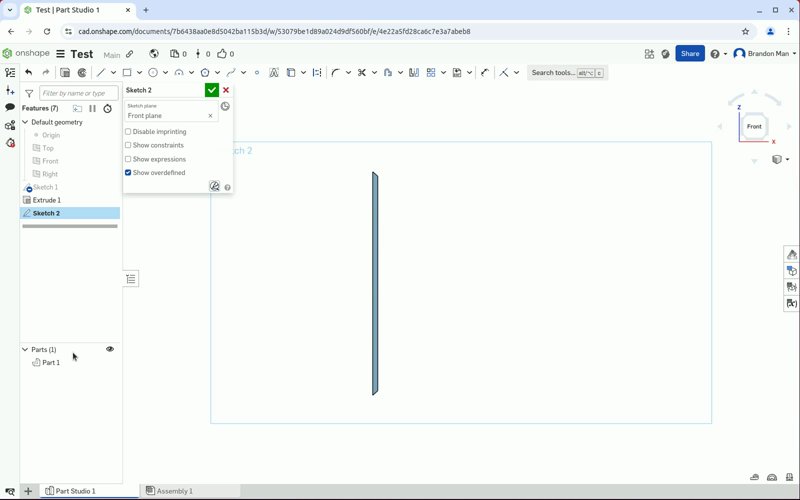
key(y)
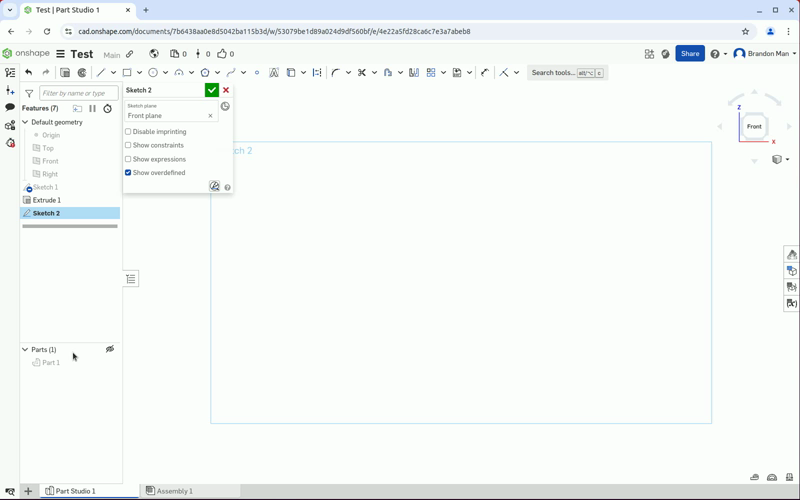
key(l)
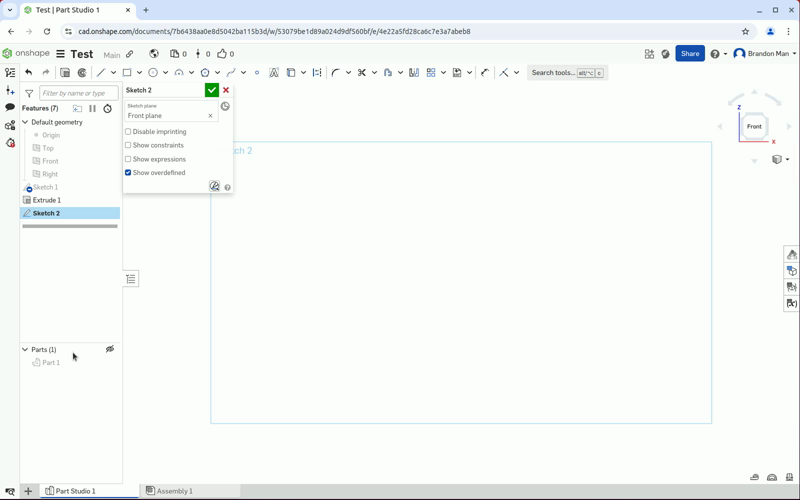
key_down(shift)
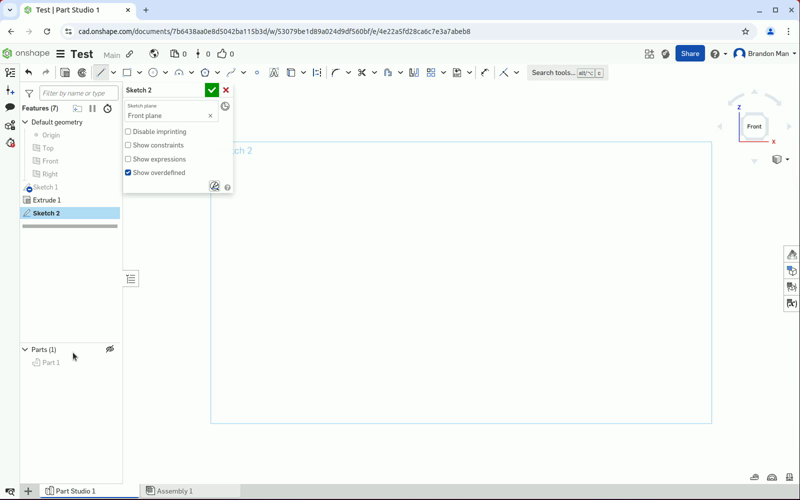
mouse_move(543, 390)
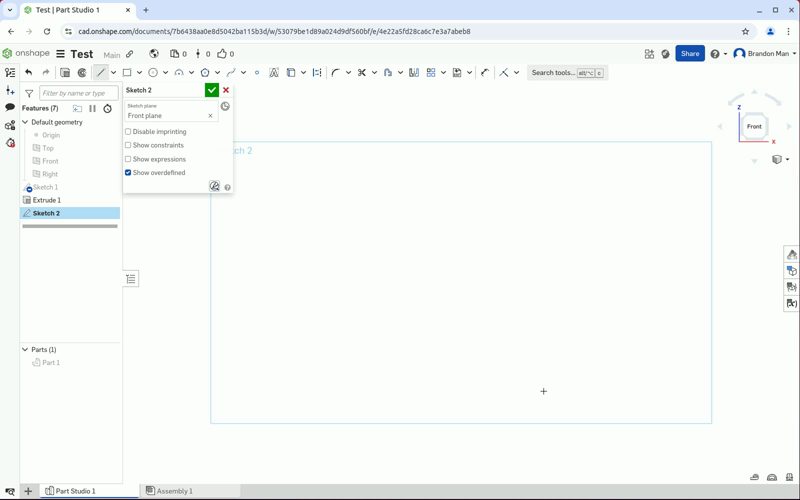
click(543, 390)
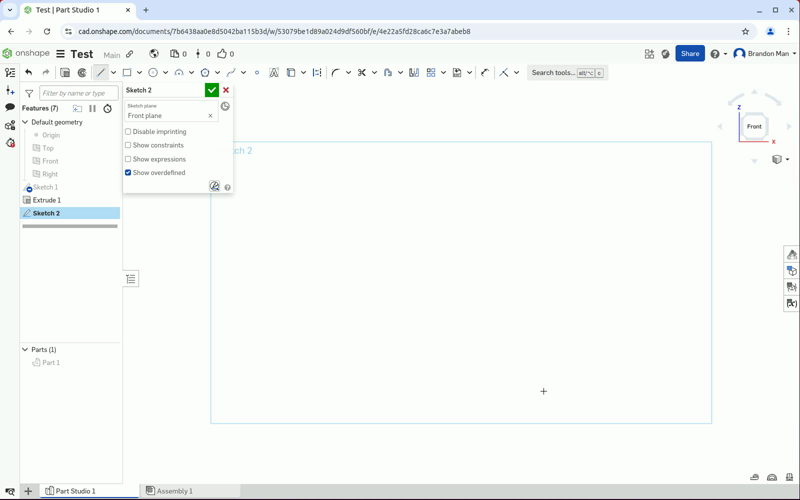
key_up(shift)
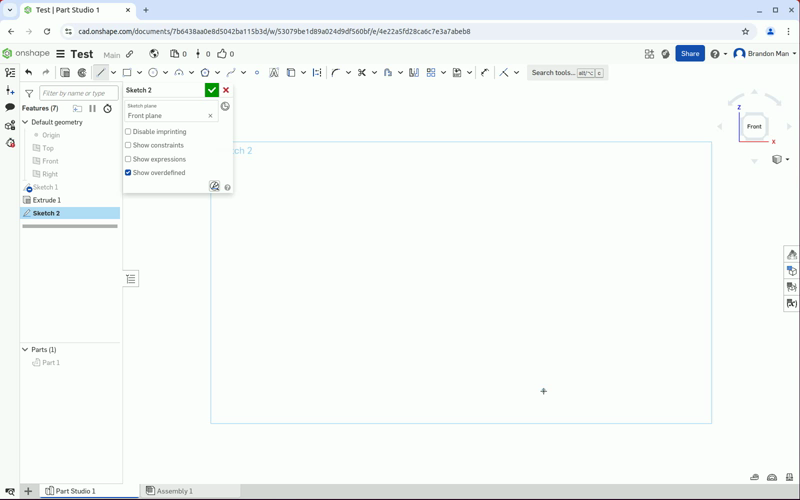
key_down(shift)
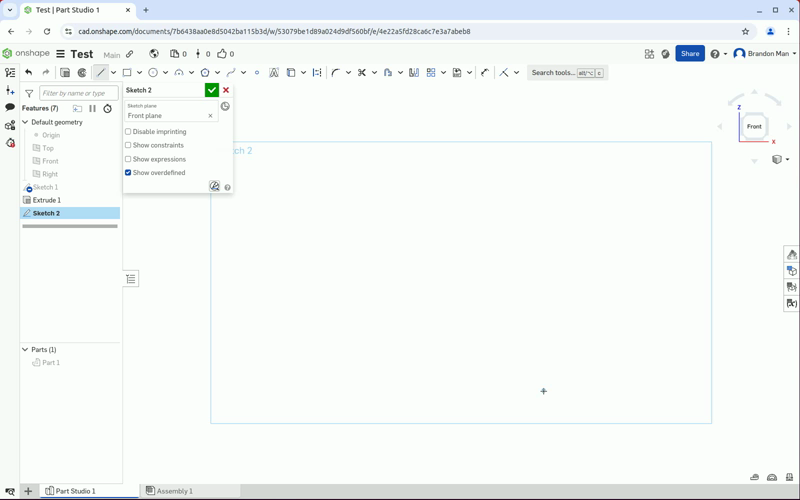
mouse_move(573, 390)
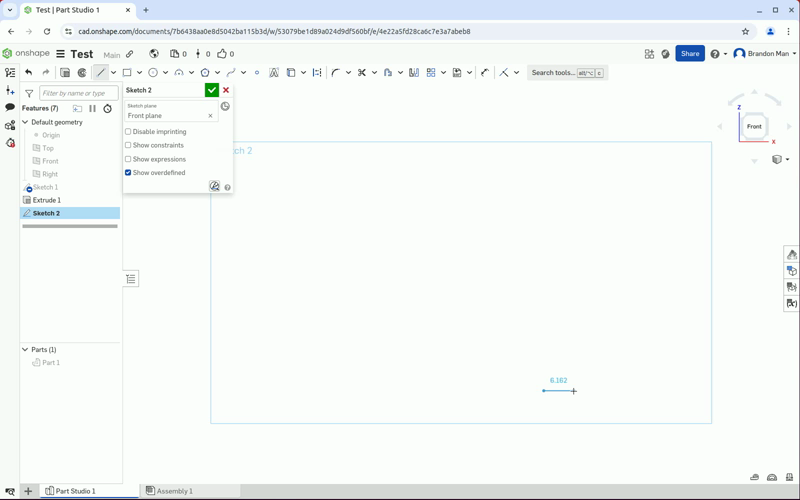
mouse_move(548, 395)
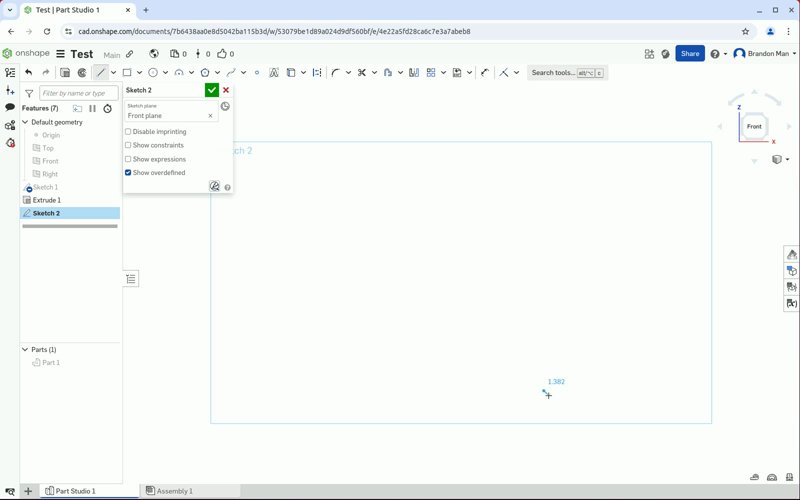
scroll(6)
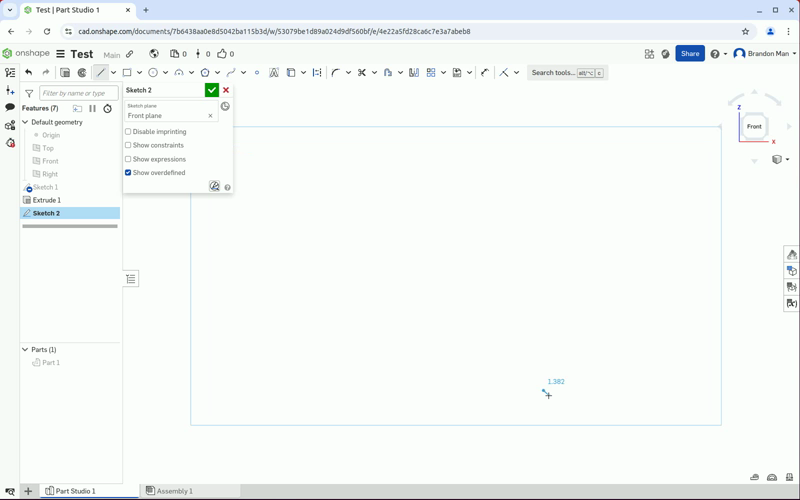
scroll(6)
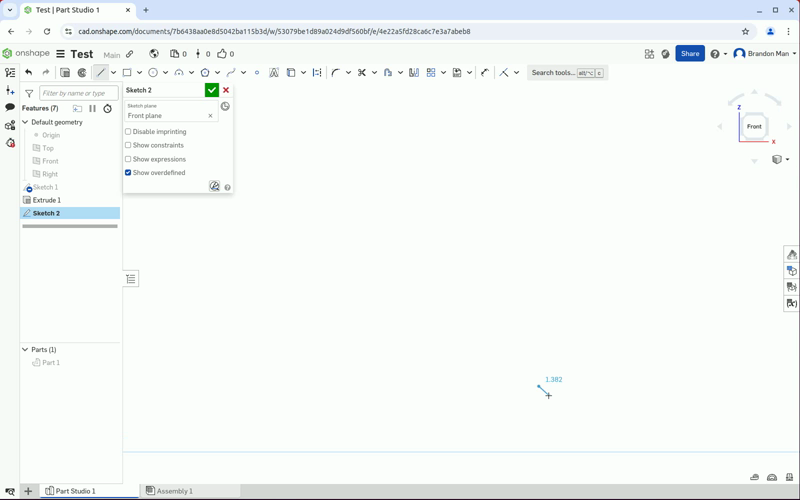
scroll(6)
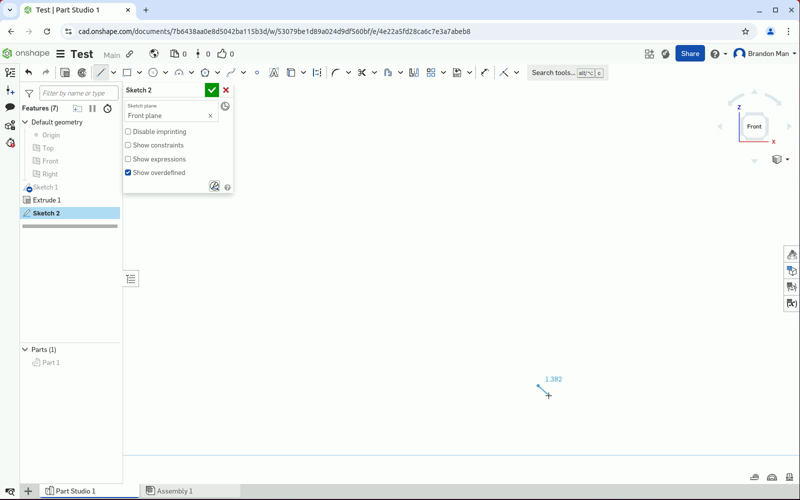
scroll(6)
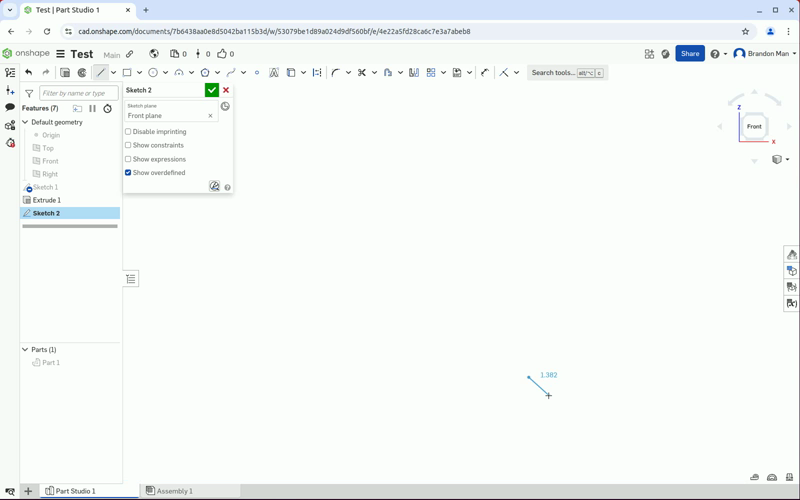
scroll(6)
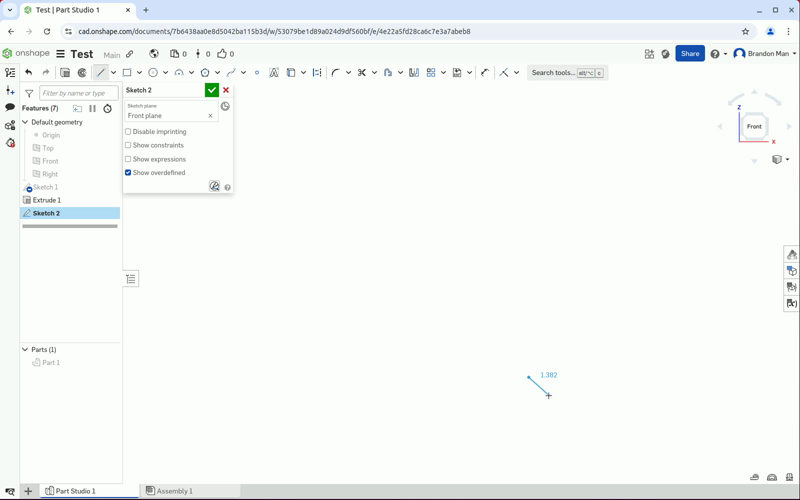
scroll(6)
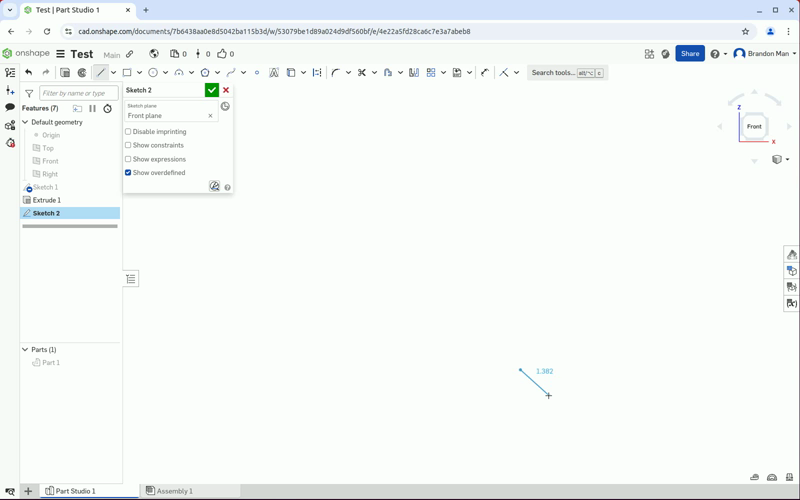
scroll(6)
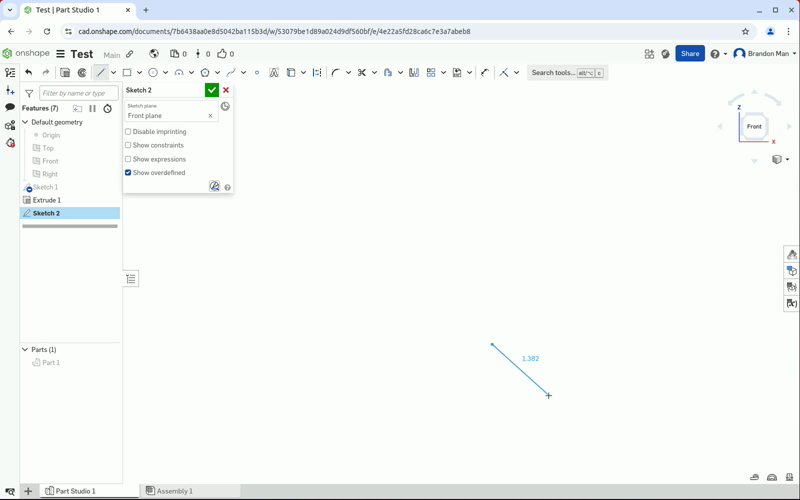
click(548, 395)
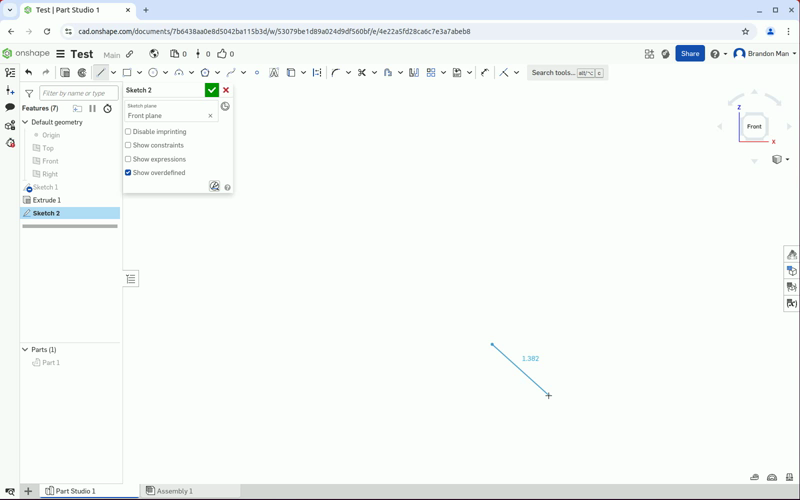
scroll(-6)
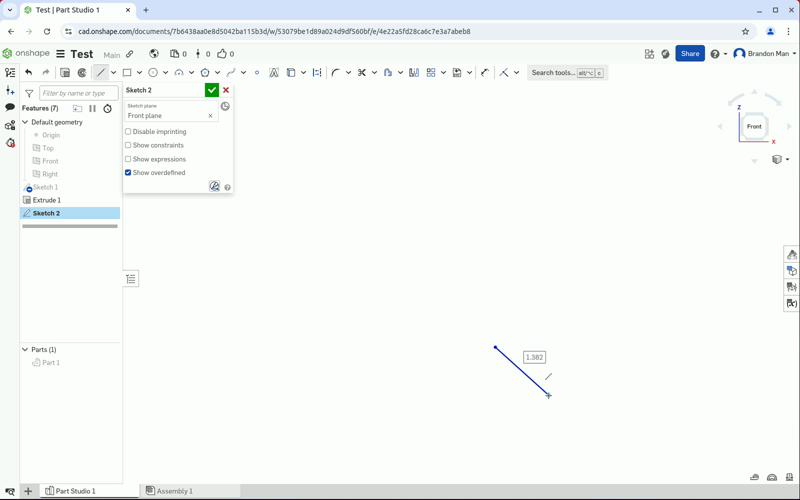
scroll(-6)
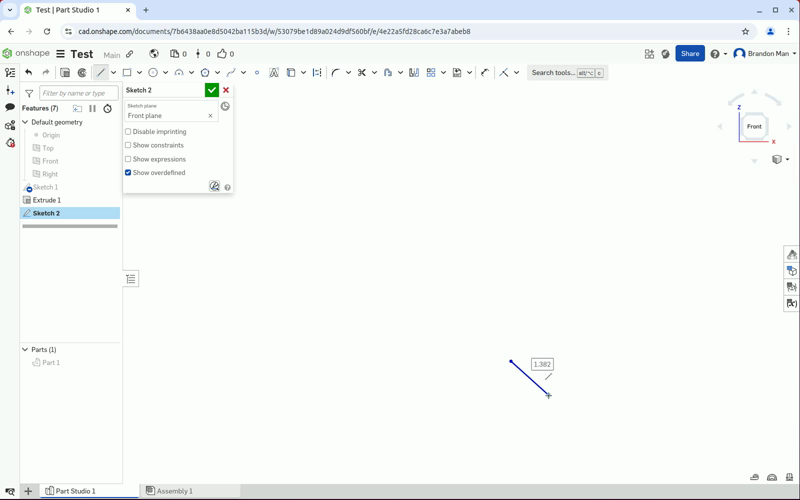
scroll(-6)
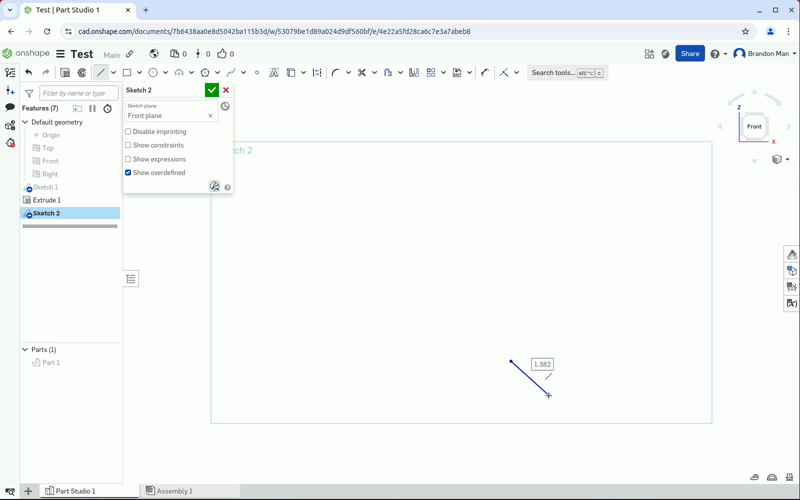
scroll(-6)
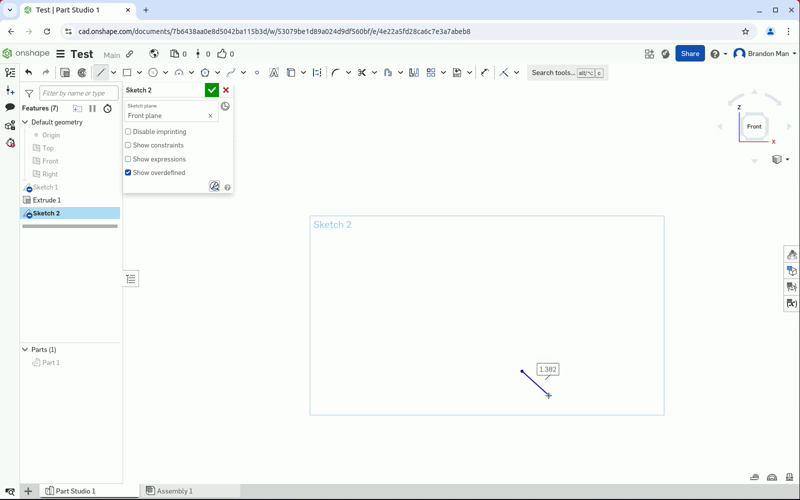
scroll(-6)
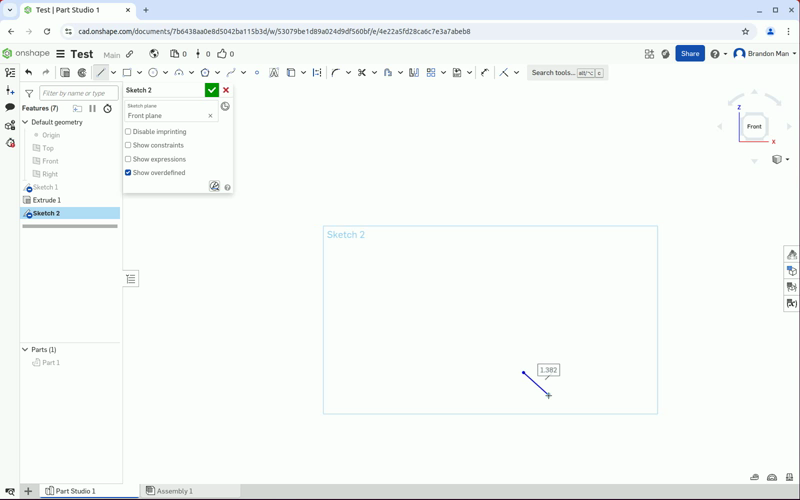
scroll(-6)
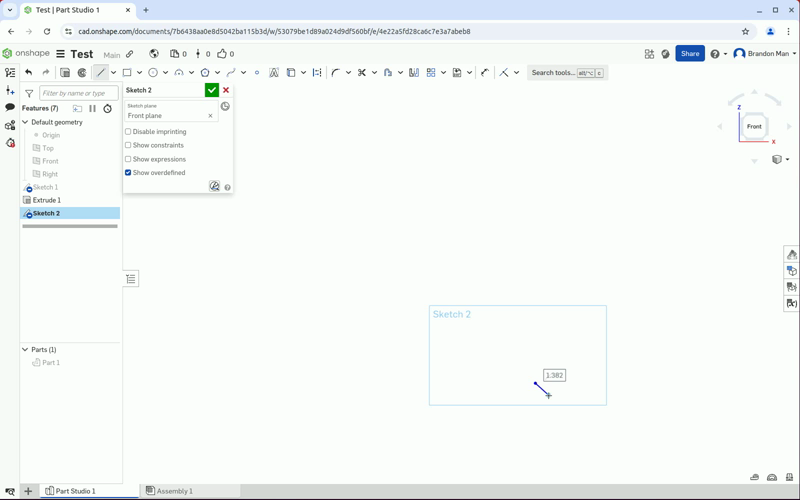
scroll(-6)
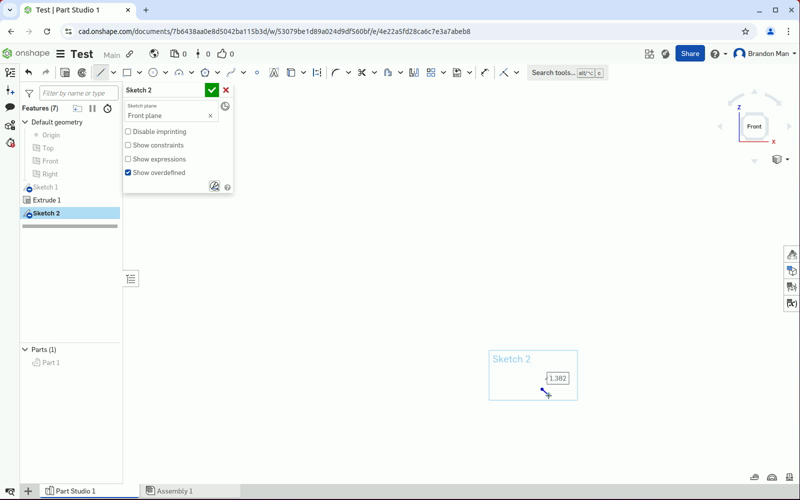
key_up(shift)
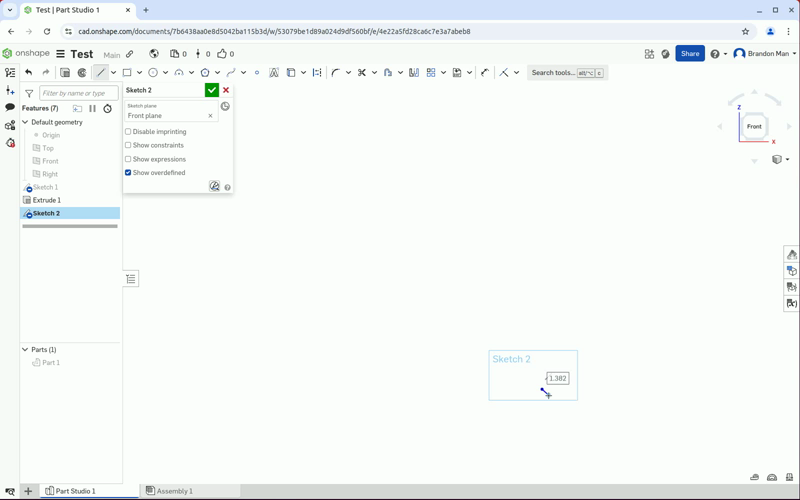
key_down(shift)
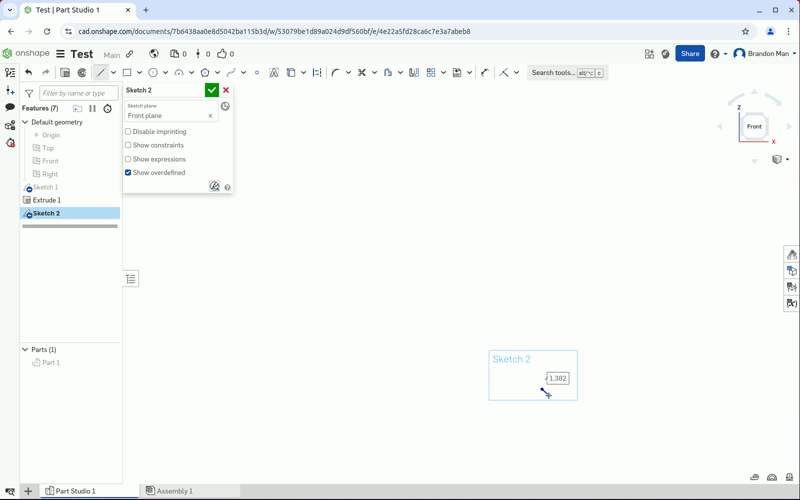
mouse_move(548, 171)
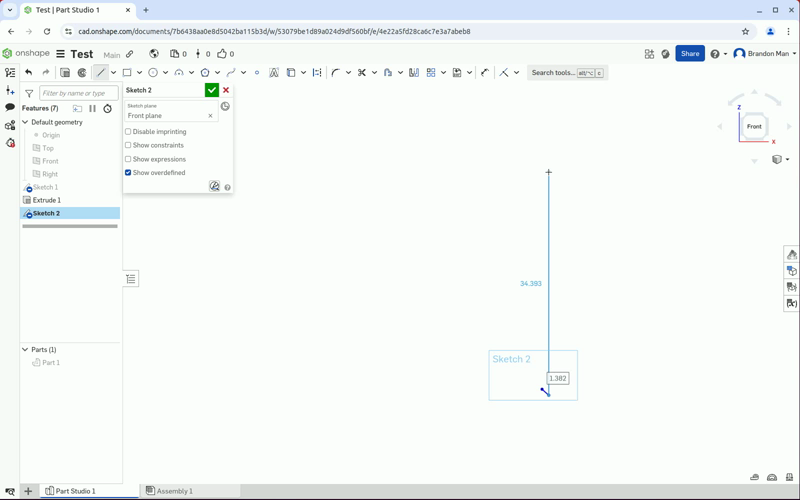
click(548, 171)
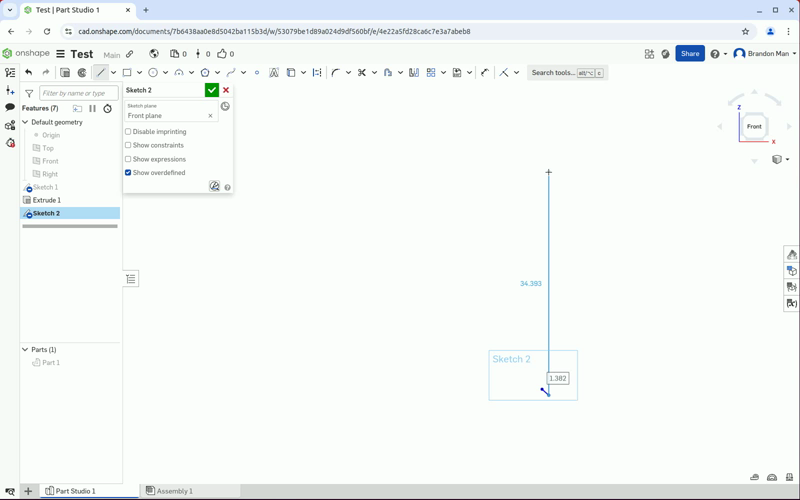
key_up(shift)
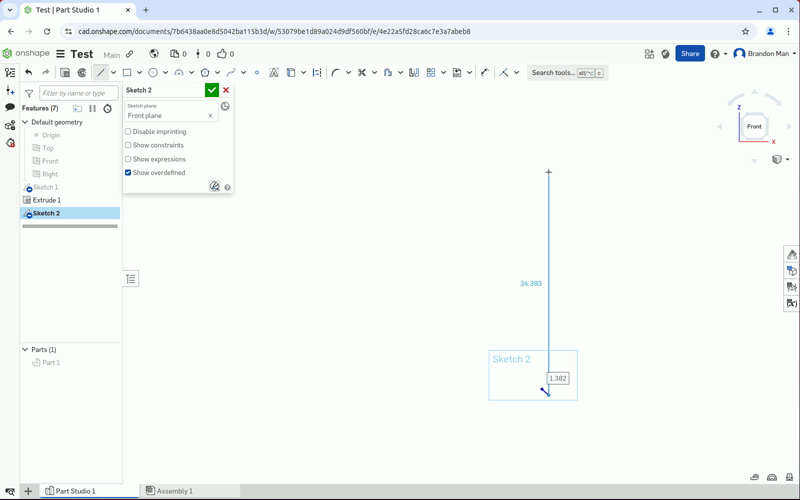
key_down(shift)
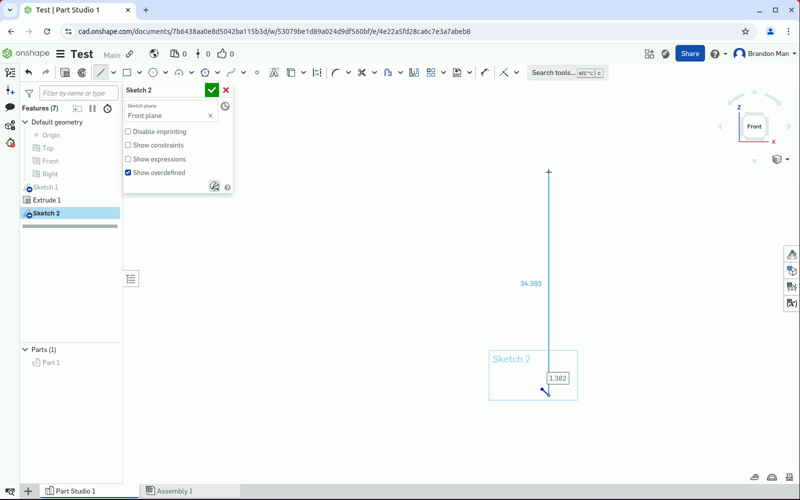
mouse_move(578, 171)
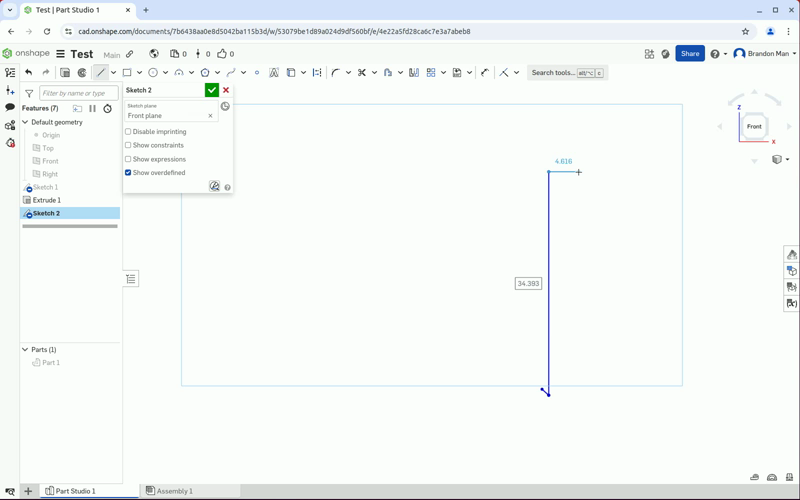
mouse_move(544, 176)
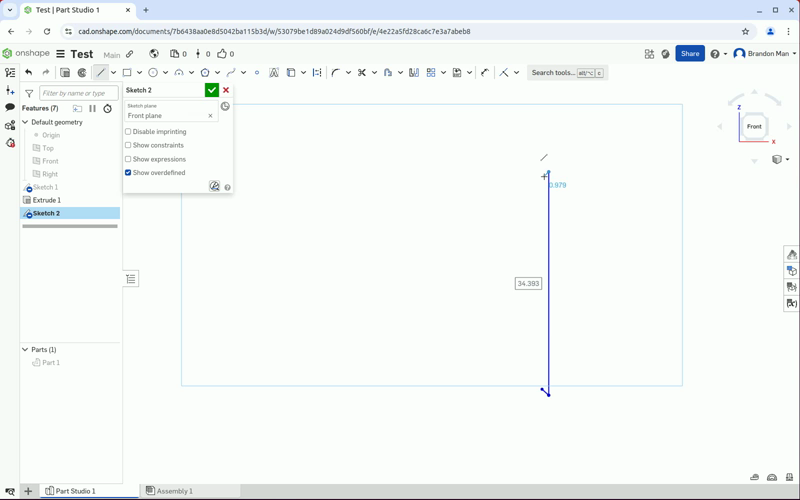
scroll(6)
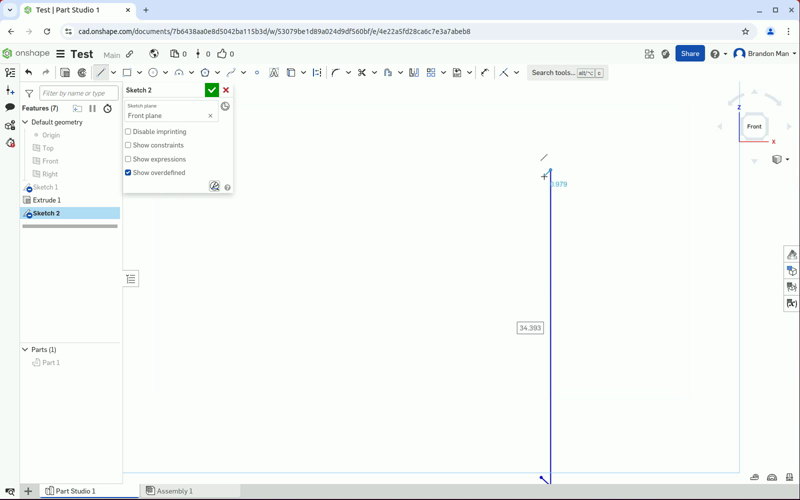
scroll(6)
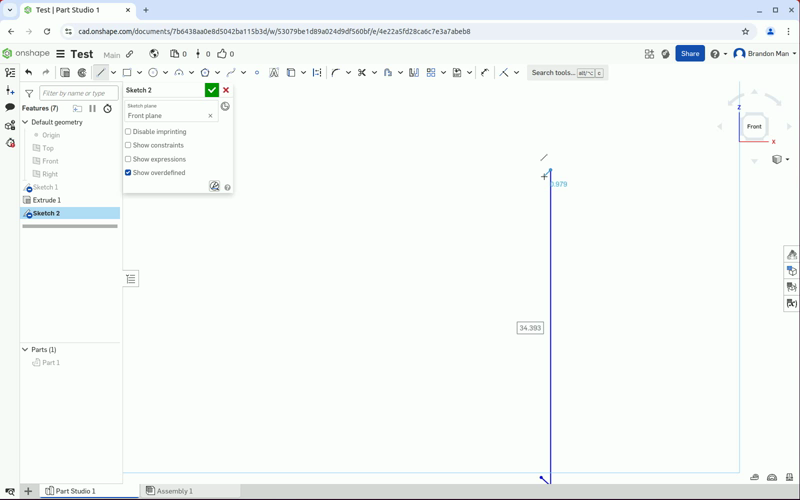
scroll(6)
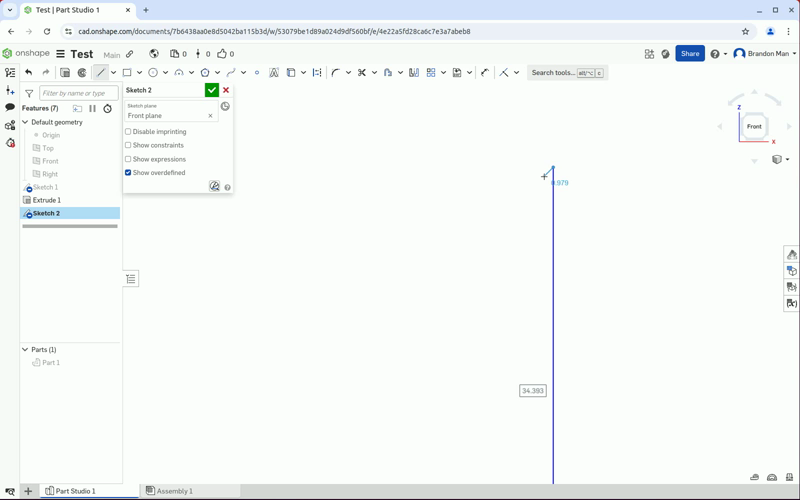
scroll(6)
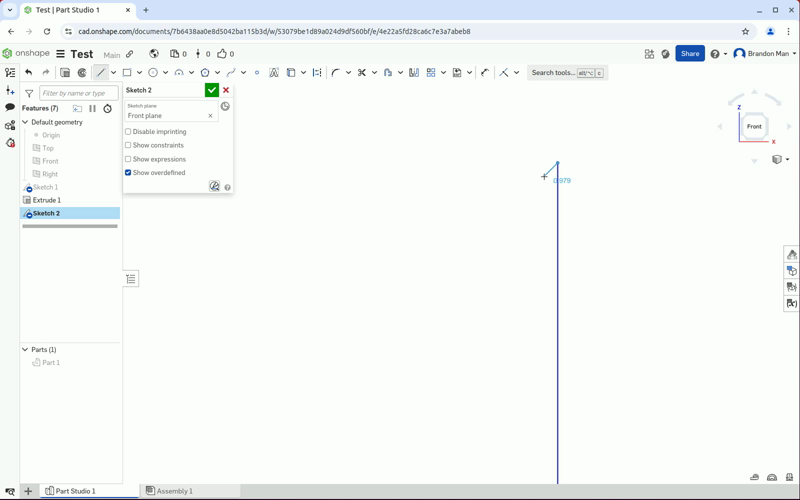
scroll(6)
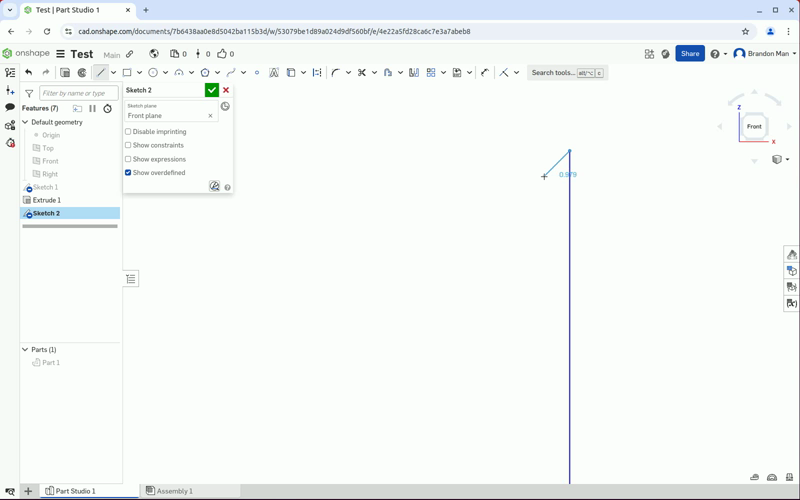
scroll(6)
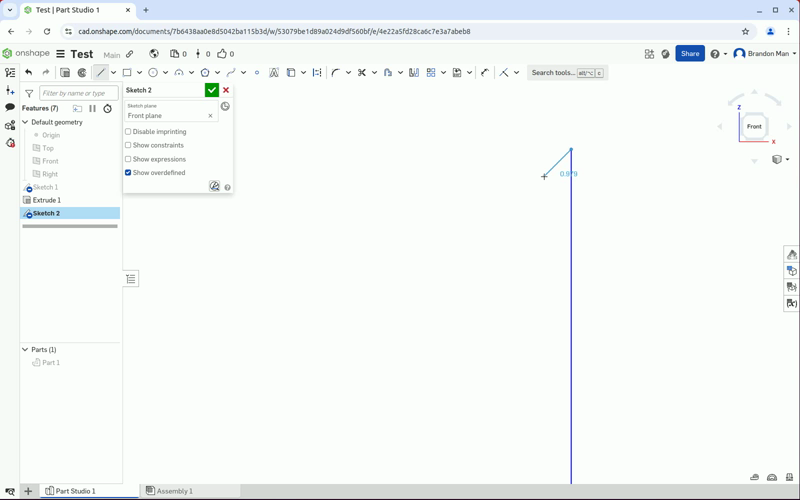
scroll(6)
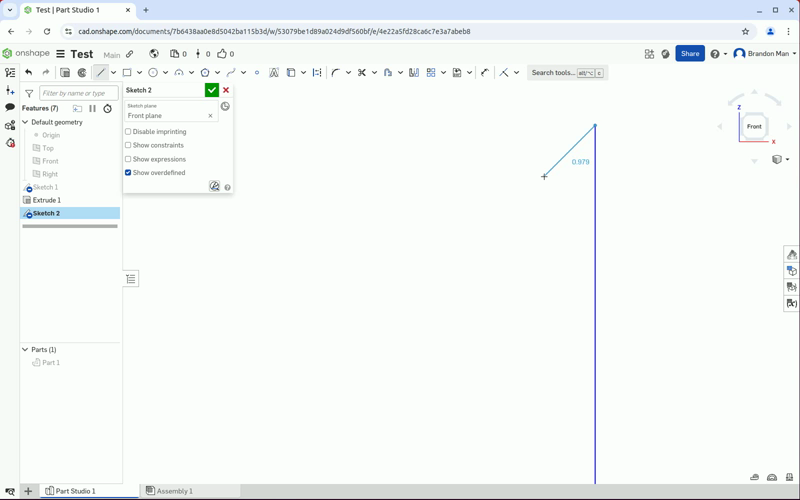
click(544, 176)
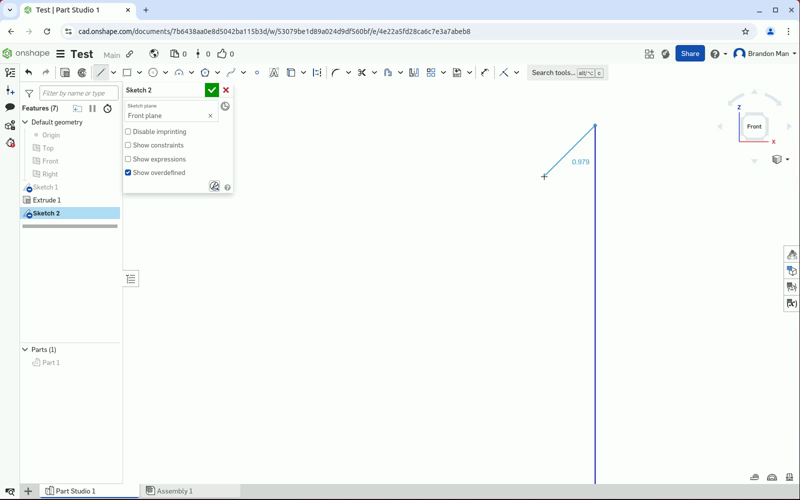
scroll(-6)
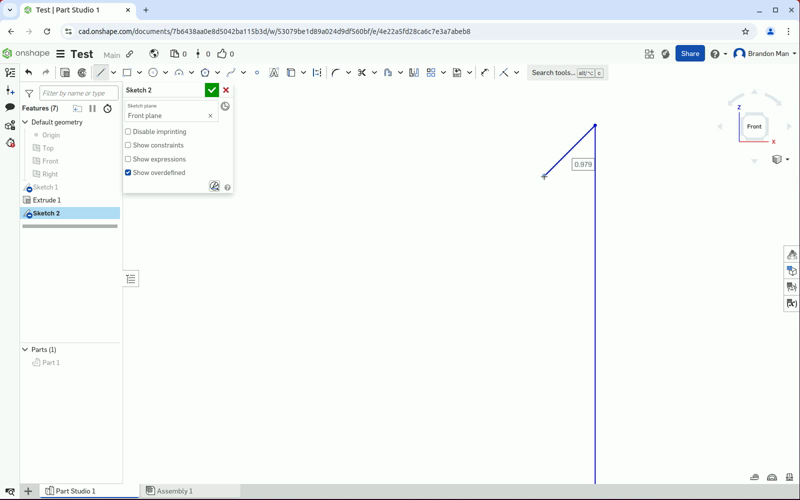
scroll(-6)
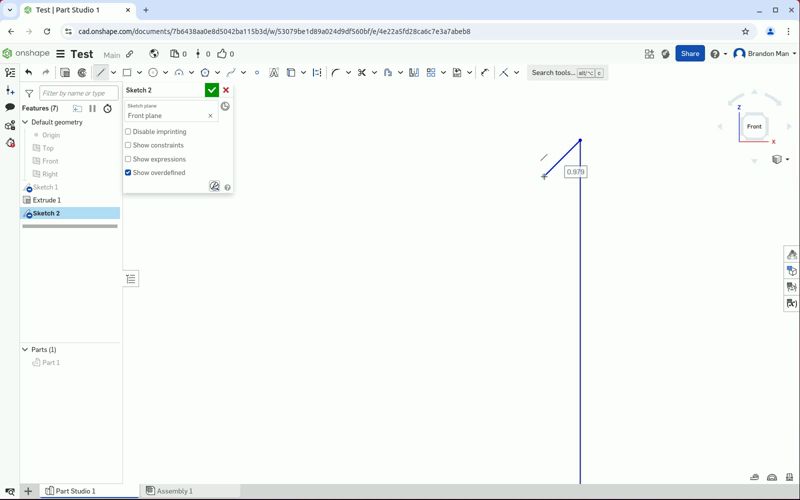
scroll(-6)
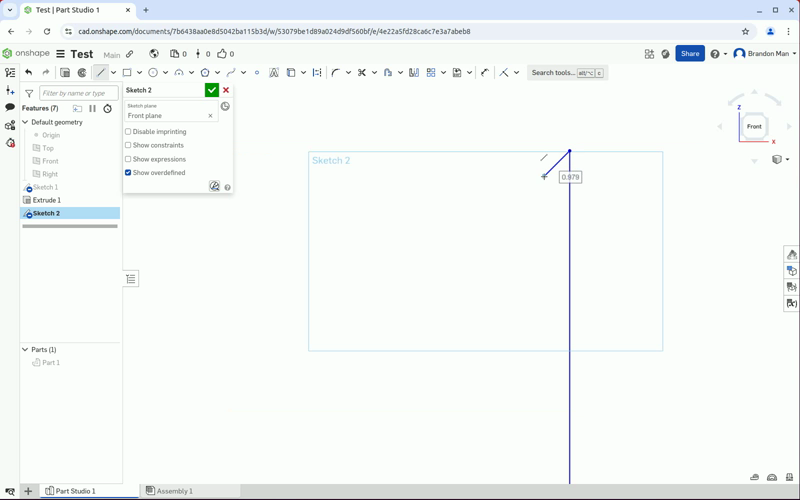
scroll(-6)
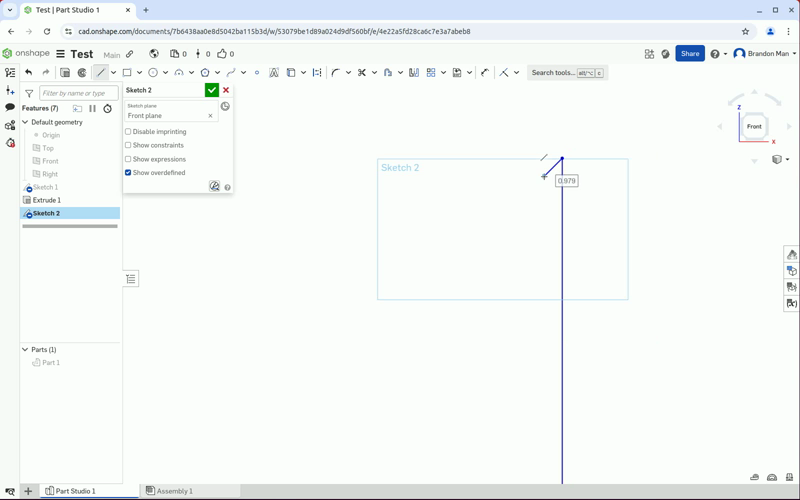
scroll(-6)
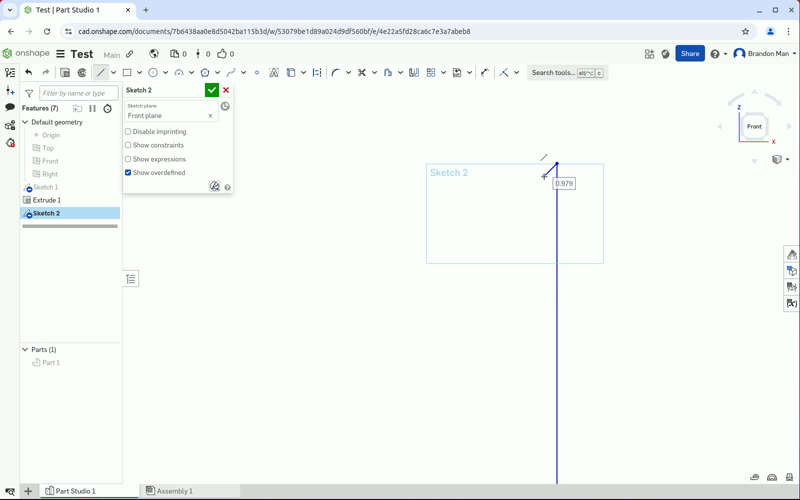
scroll(-6)
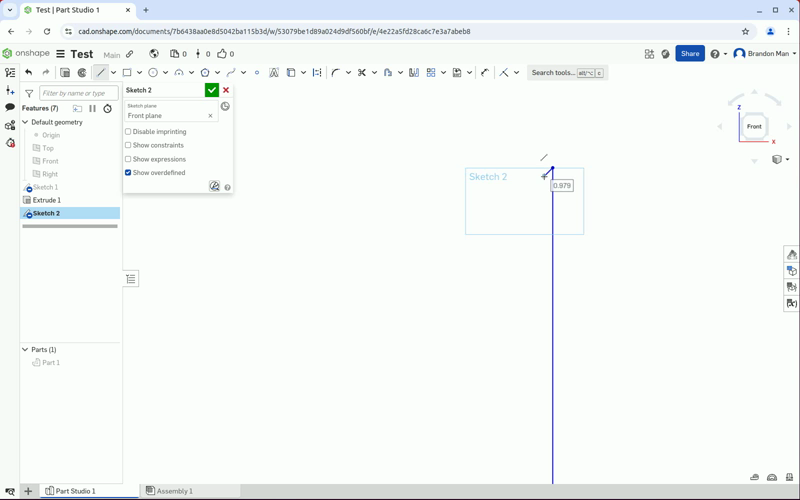
scroll(-6)
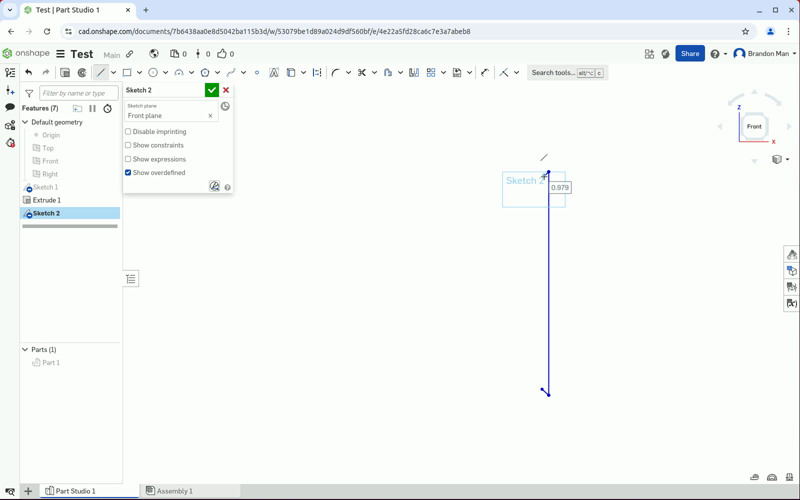
key_up(shift)
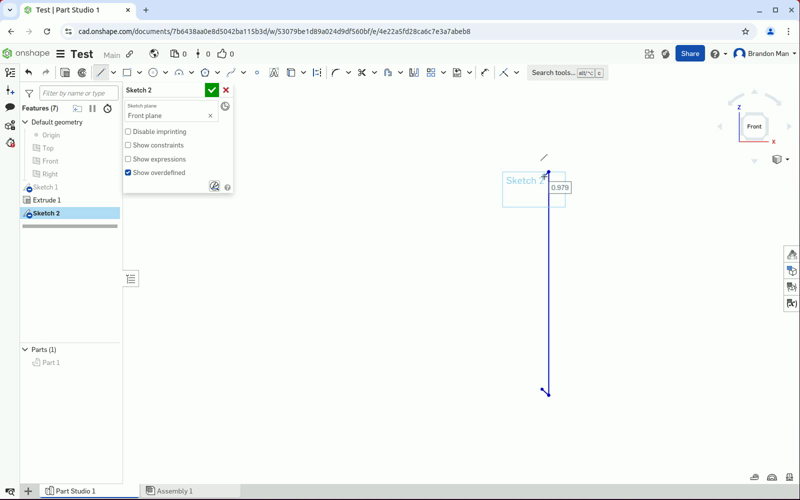
key_down(shift)
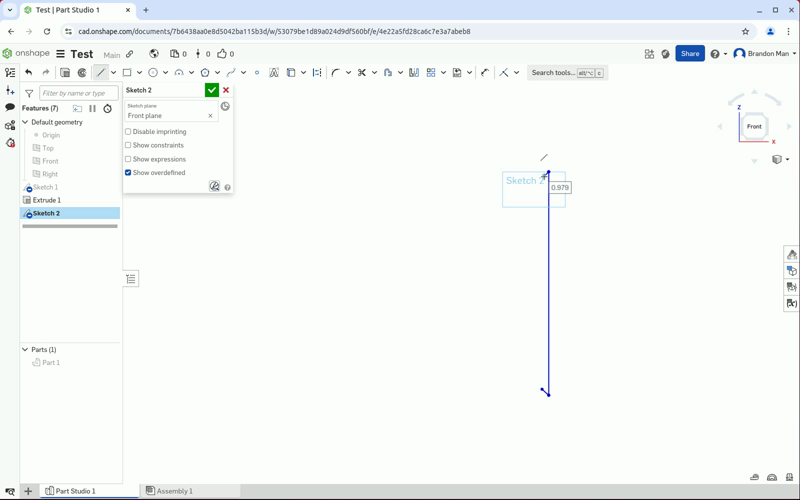
mouse_move(543, 390)
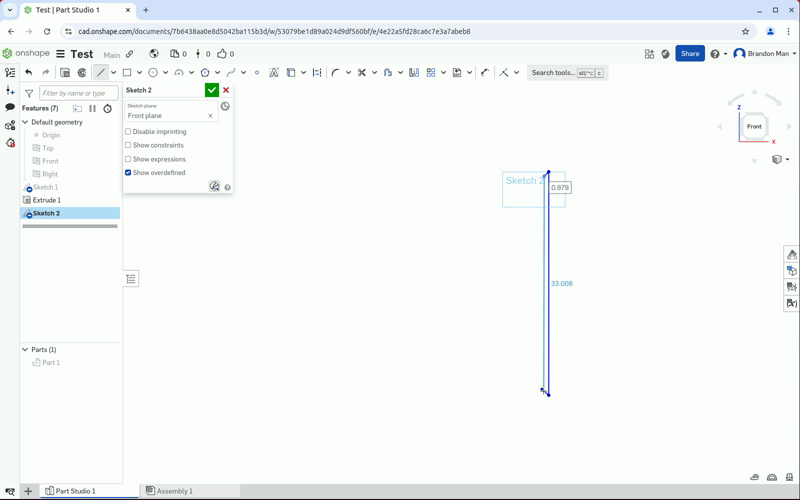
key_up(shift)
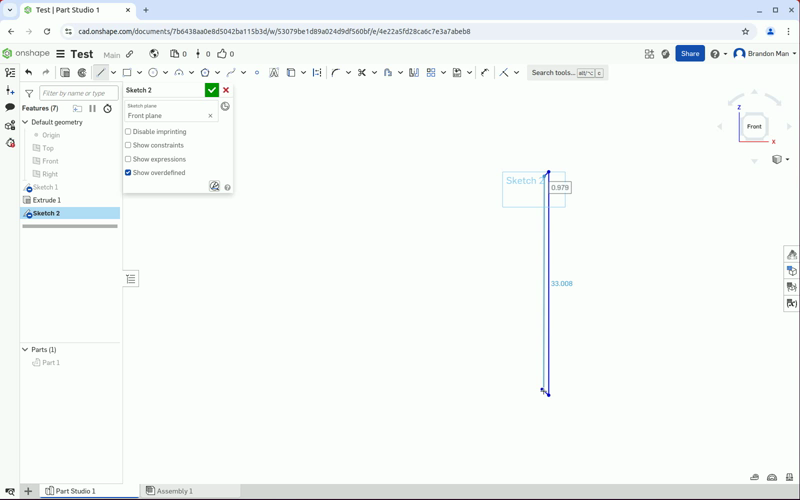
click(543, 390)
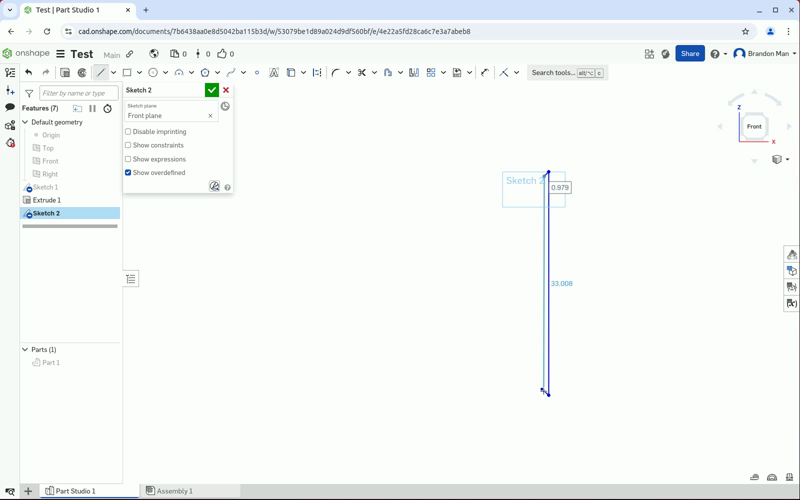
key(esc)
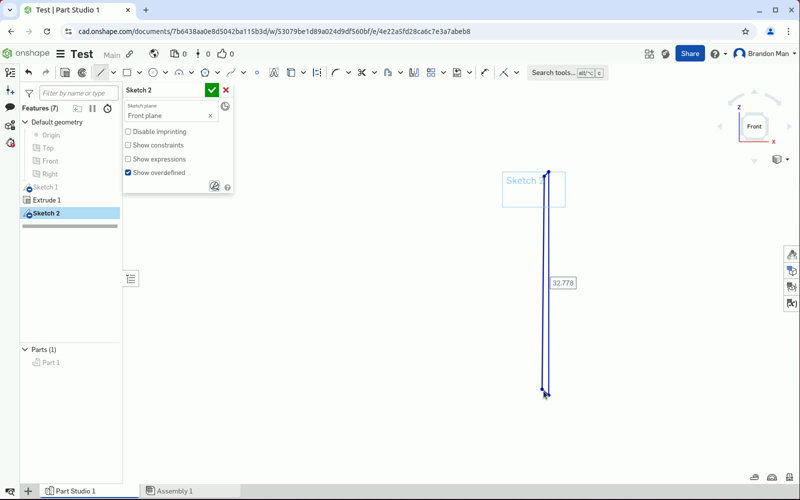
mouse_move(547, 344)
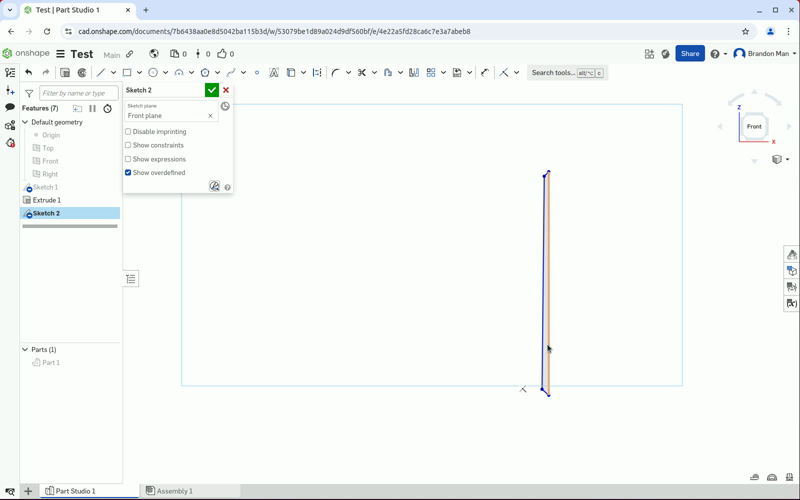
scroll(6)
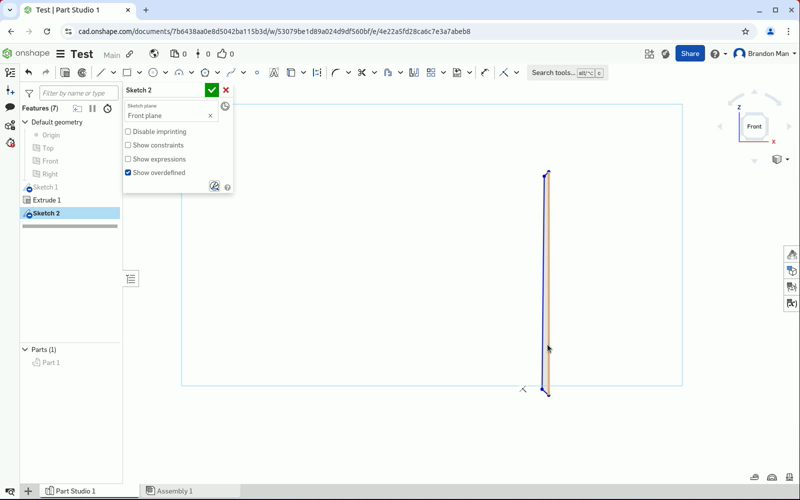
scroll(6)
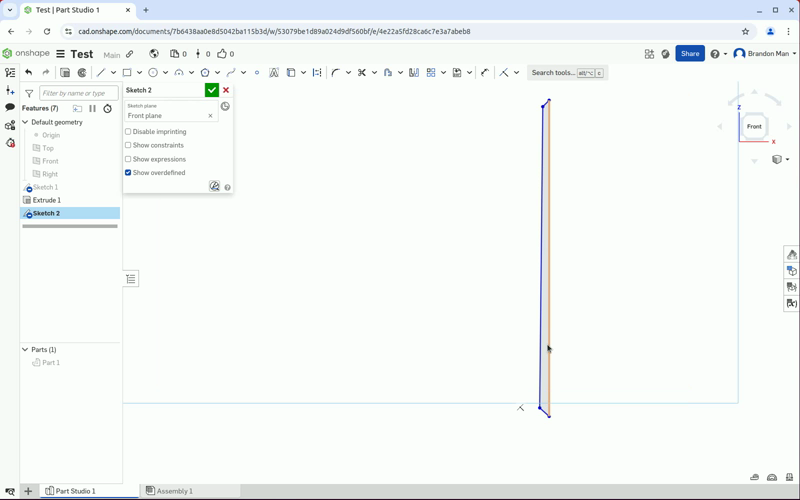
scroll(6)
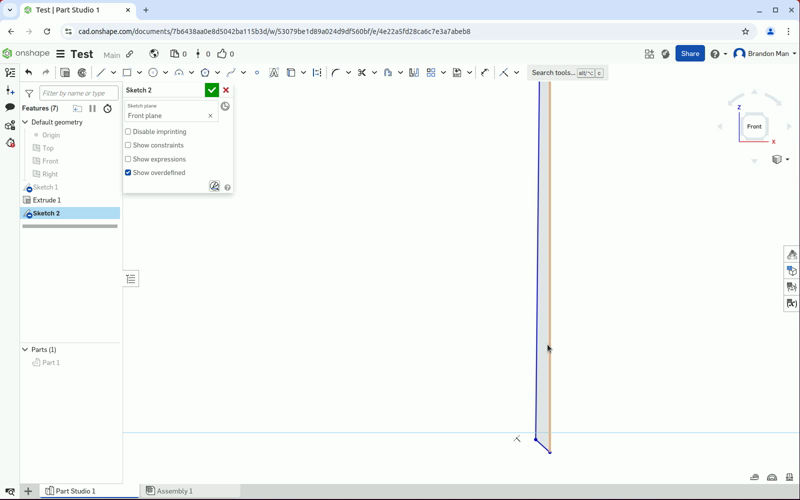
scroll(6)
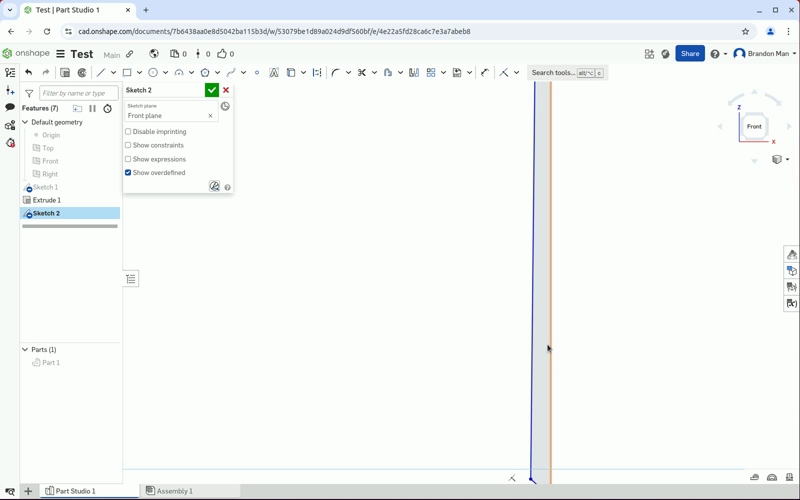
scroll(6)
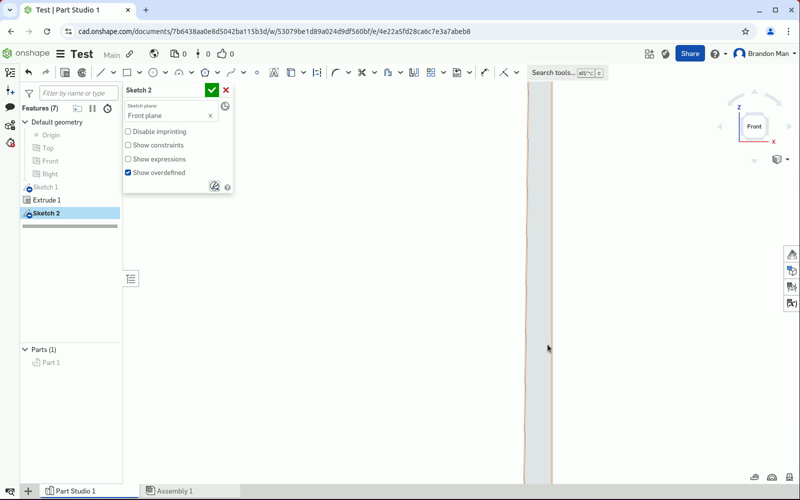
scroll(6)
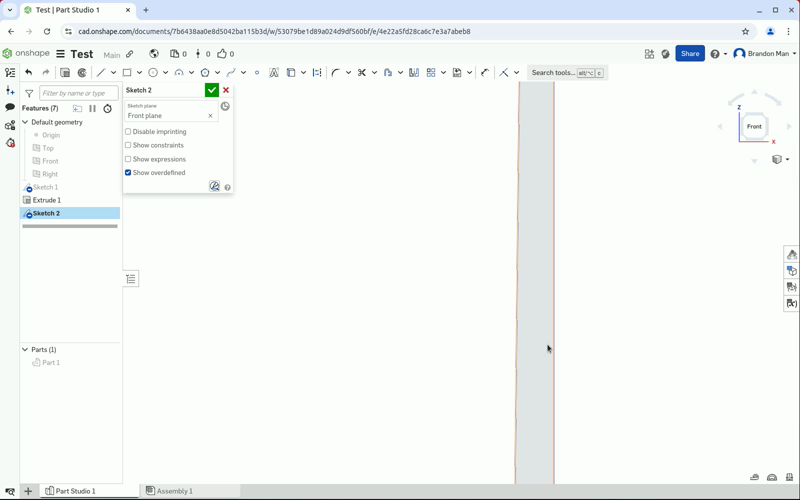
scroll(6)
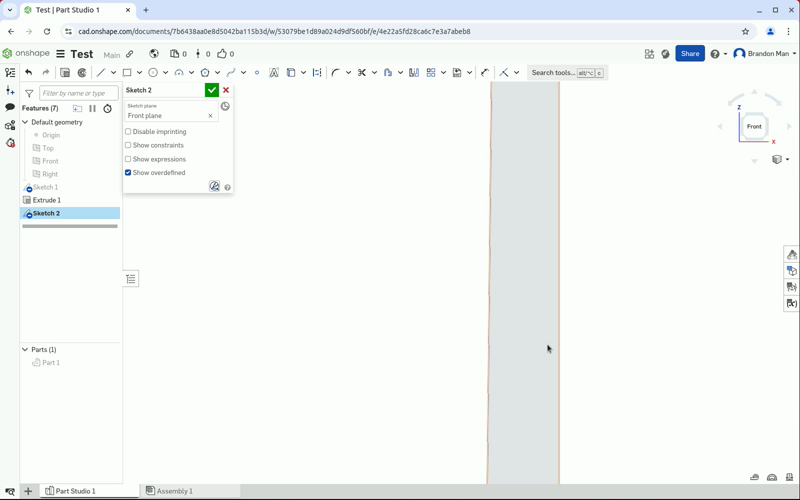
click(547, 344)
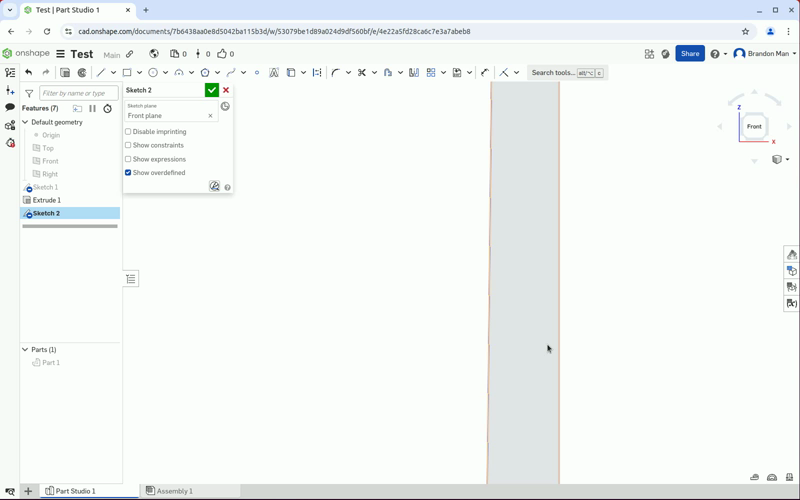
scroll(-6)
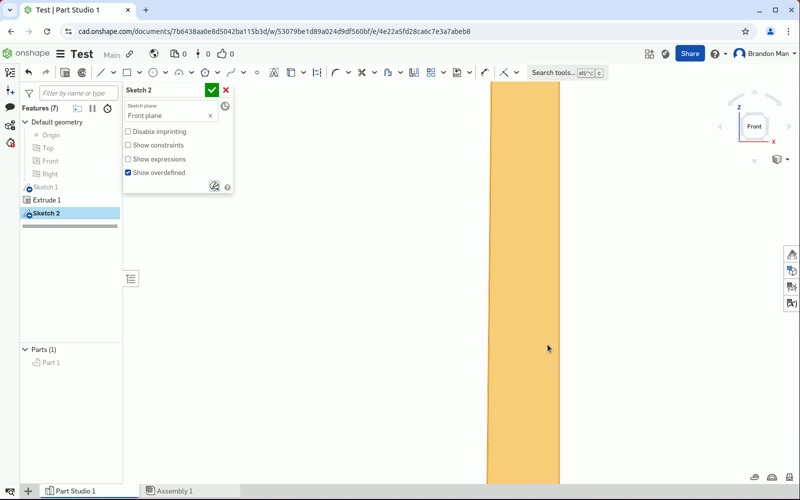
scroll(-6)
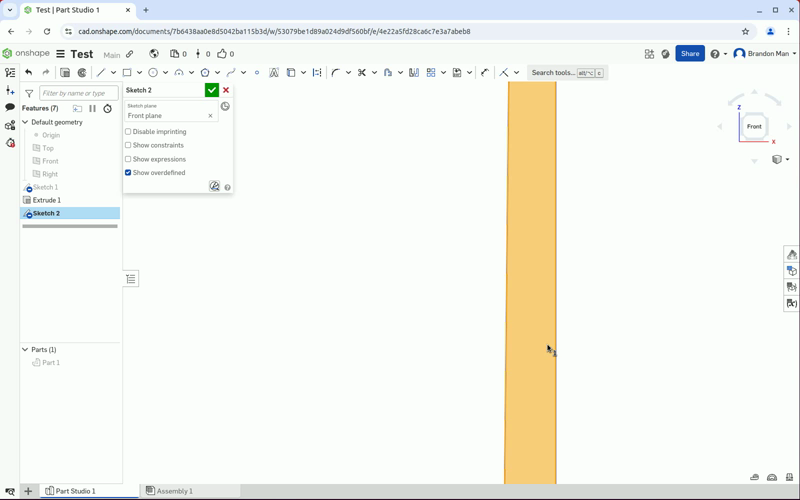
scroll(-6)
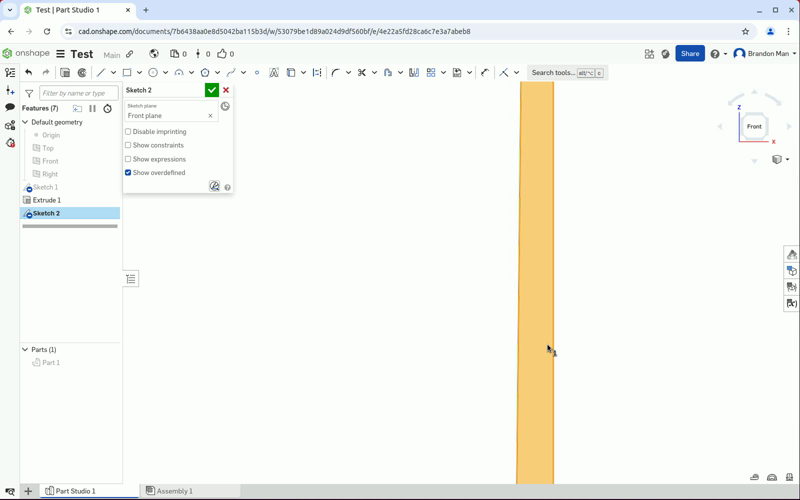
scroll(-6)
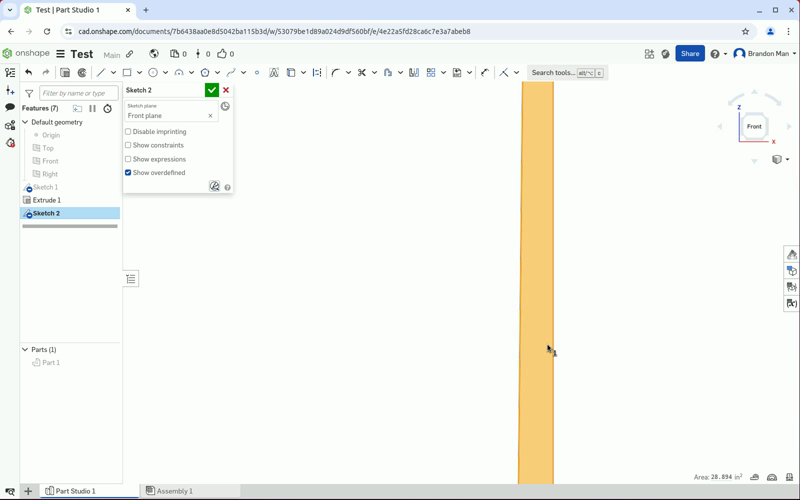
scroll(-6)
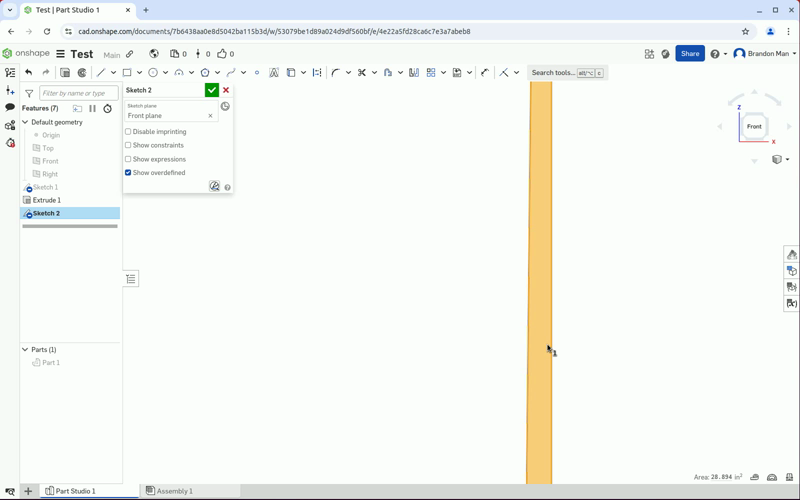
scroll(-6)
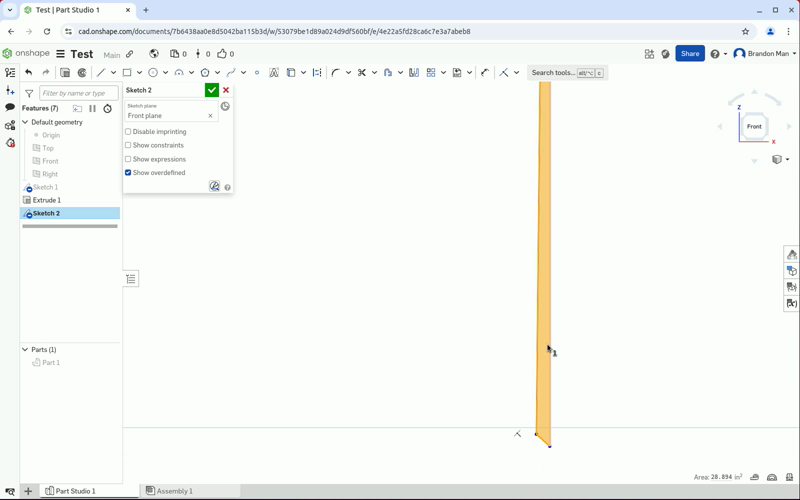
scroll(-6)
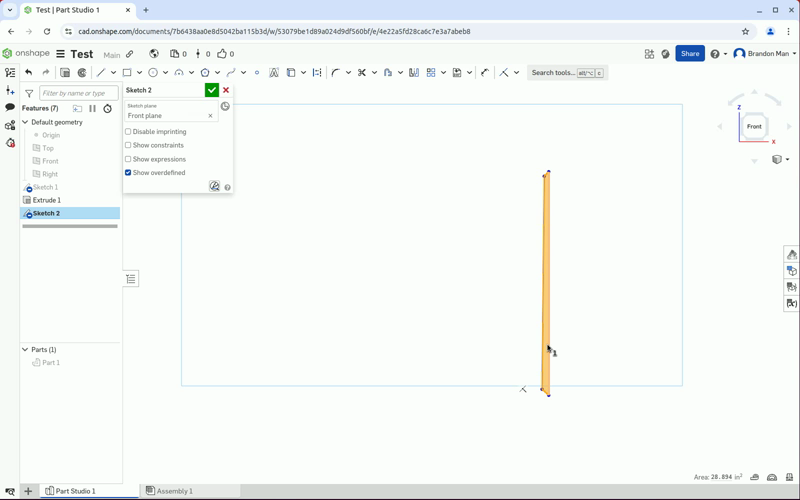
mouse_move(73, 352)
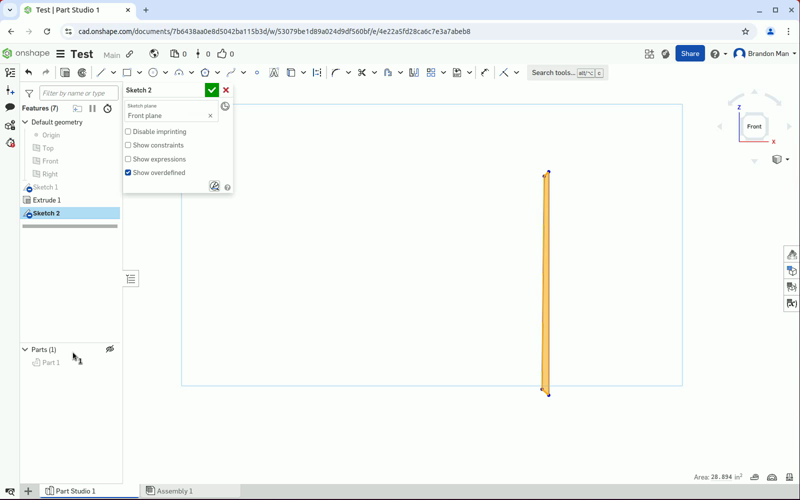
key(shift+y)
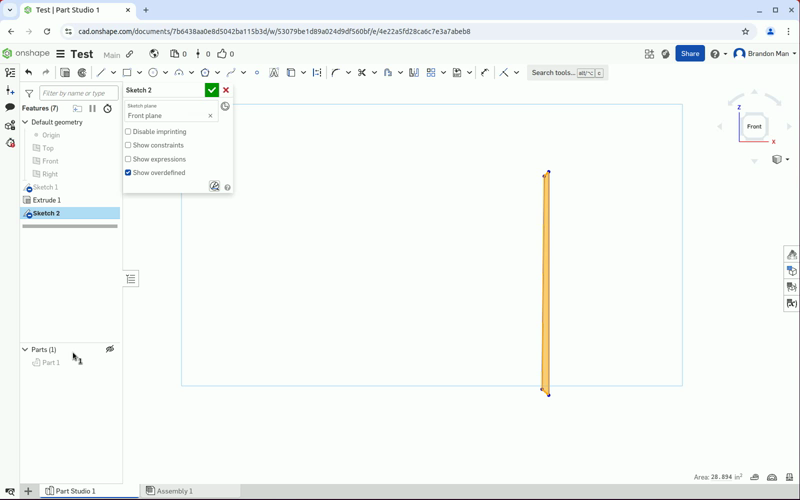
key(shift+e)
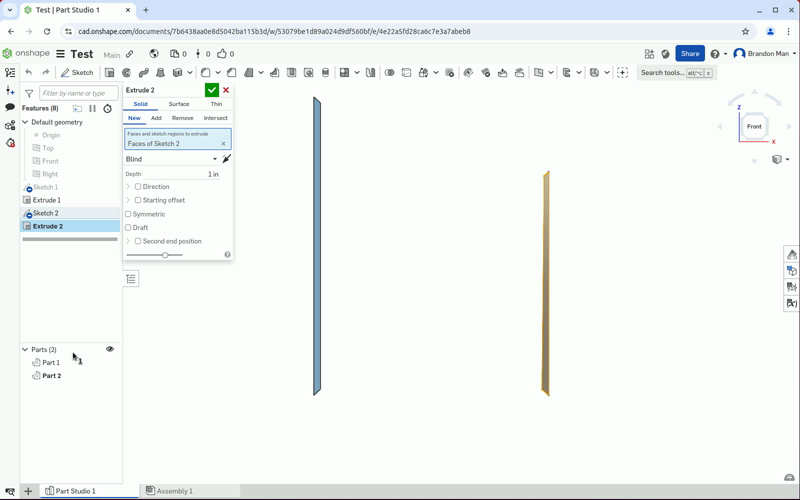
mouse_move(143, 106)
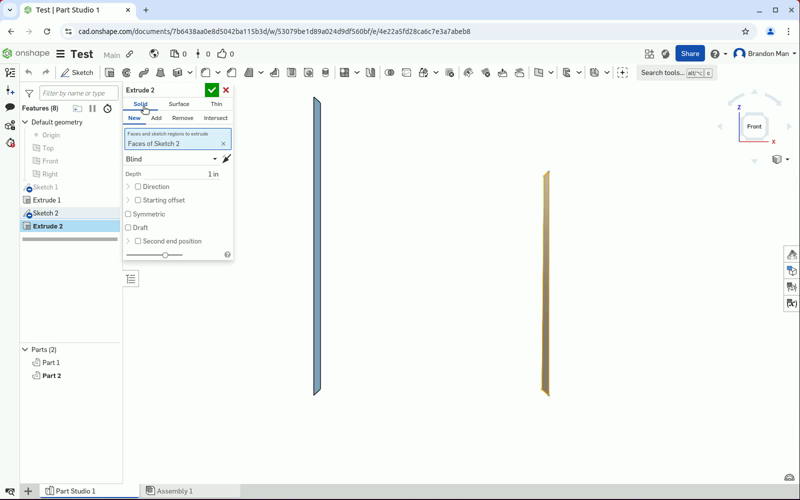
click(143, 106)
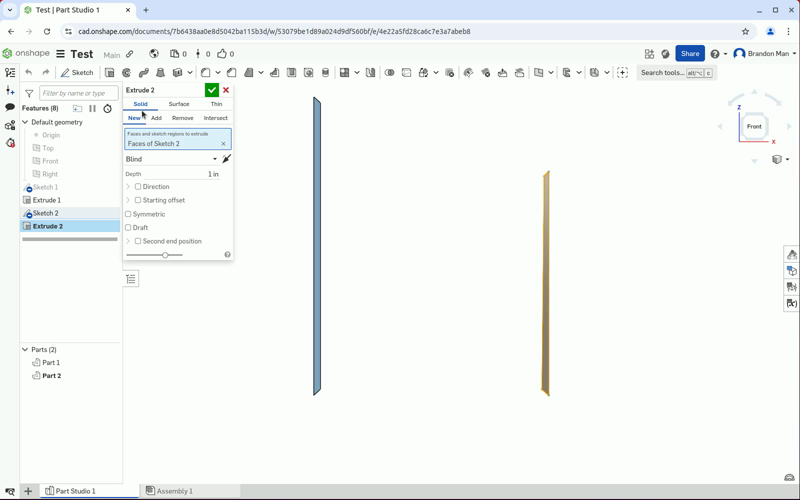
mouse_move(137, 120)
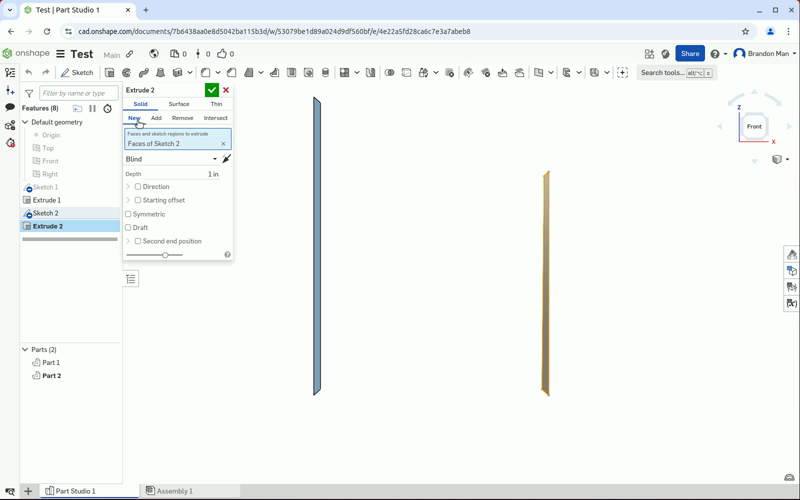
click(137, 120)
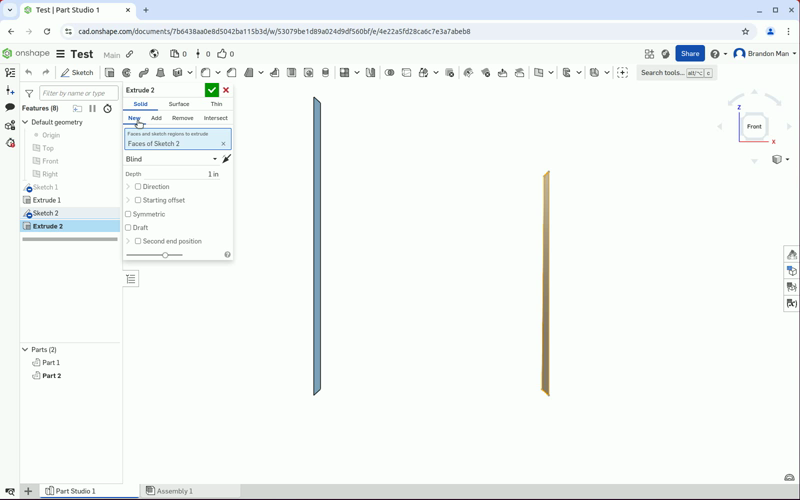
key(tab, 4)
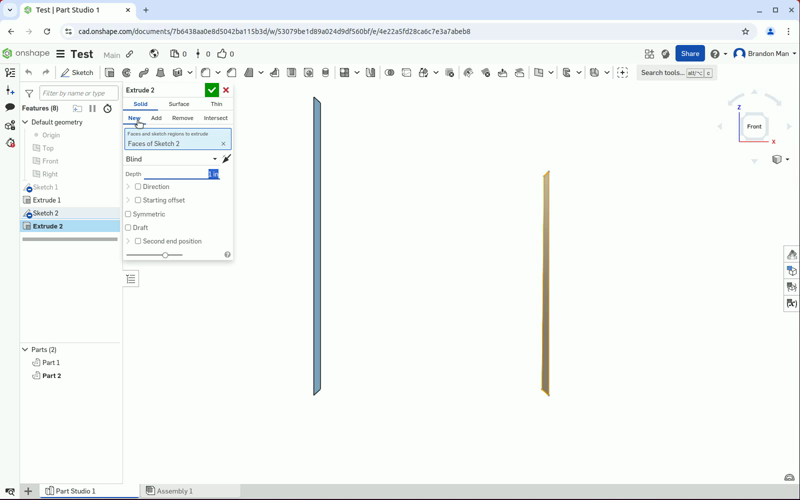
text(1.926)
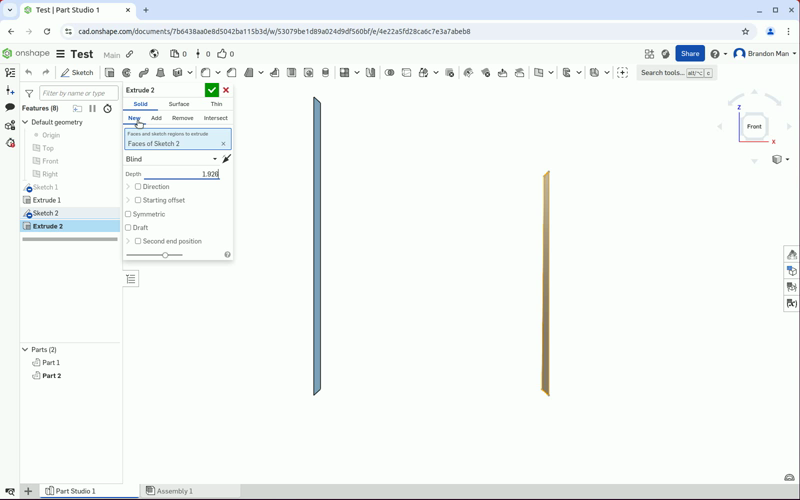
key(enter)
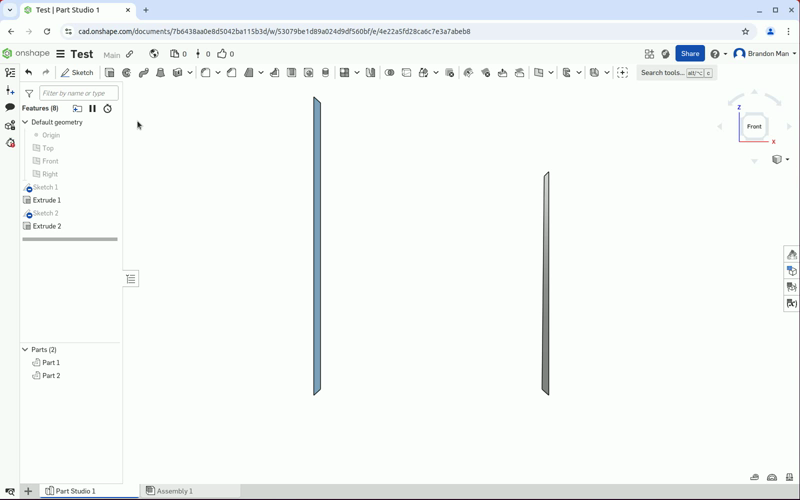
key(shift+h)
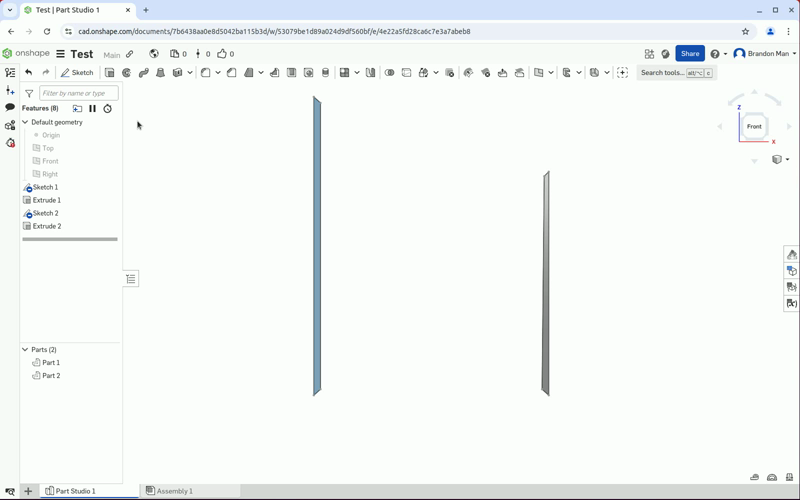
key(shift+h)
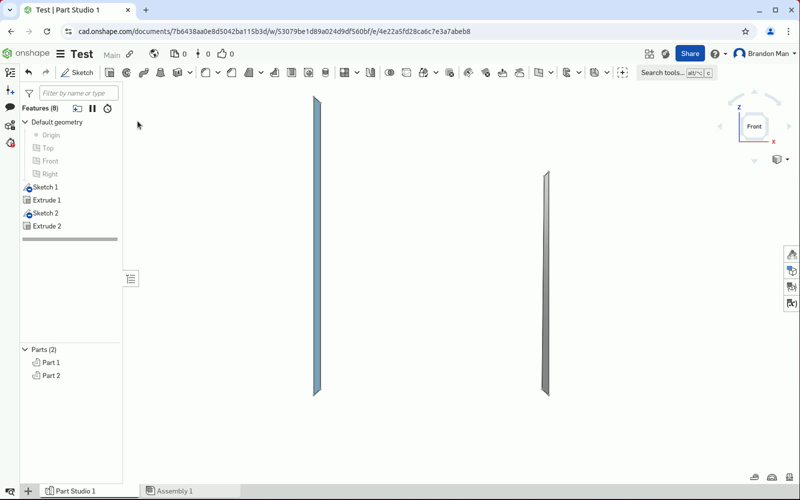
key(shift+7)
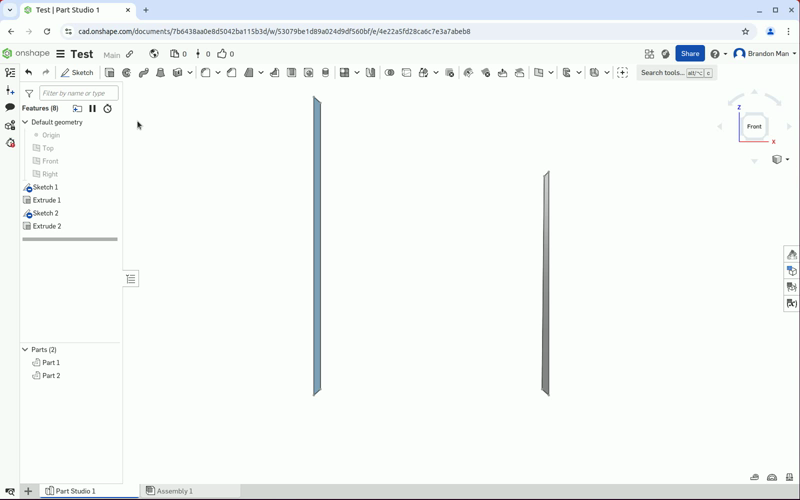
key(left, 2)
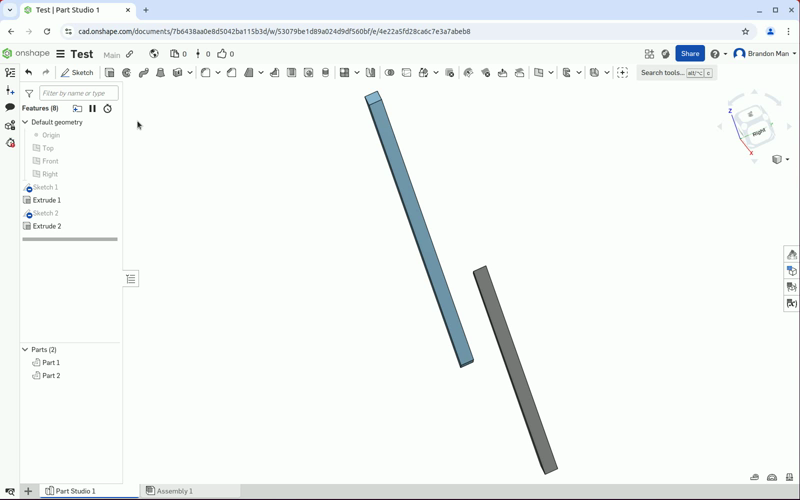
key(down, 2)
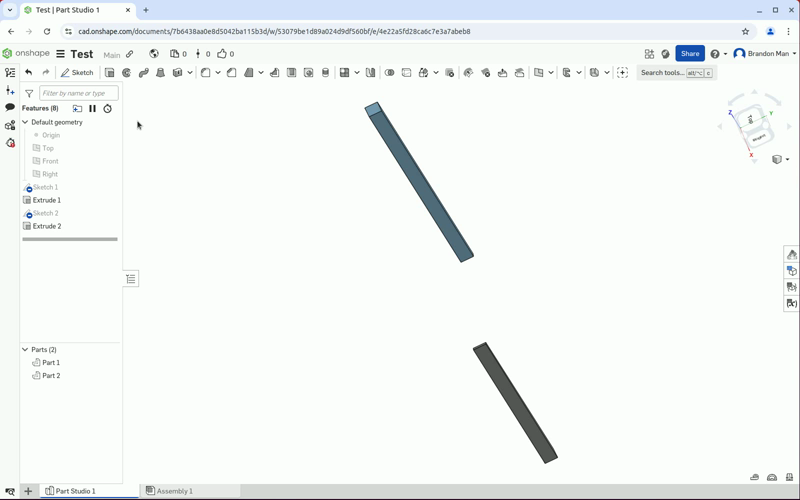
key(up, 2)
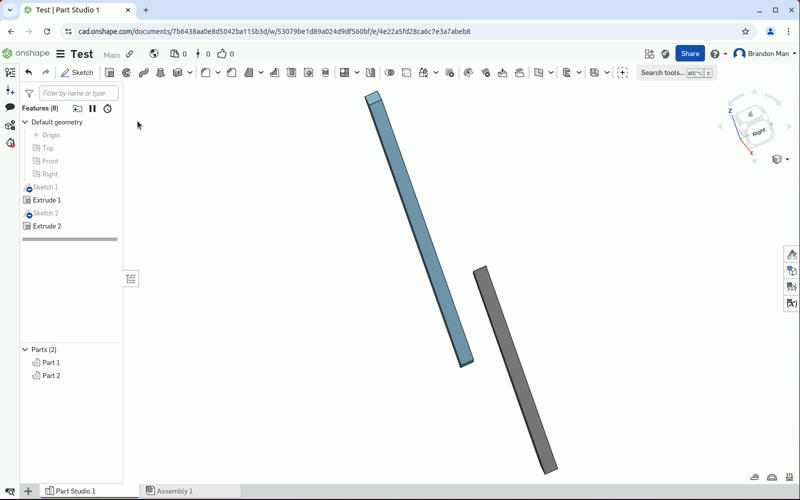
key(right, 2)
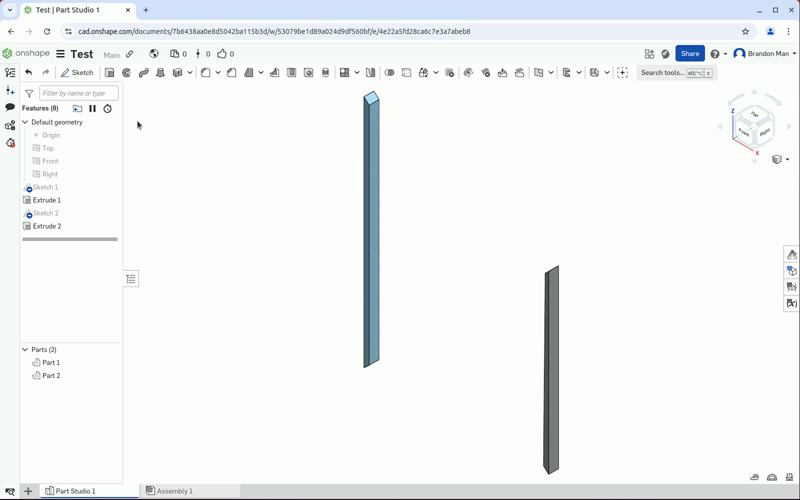
mouse_move(73, 189)
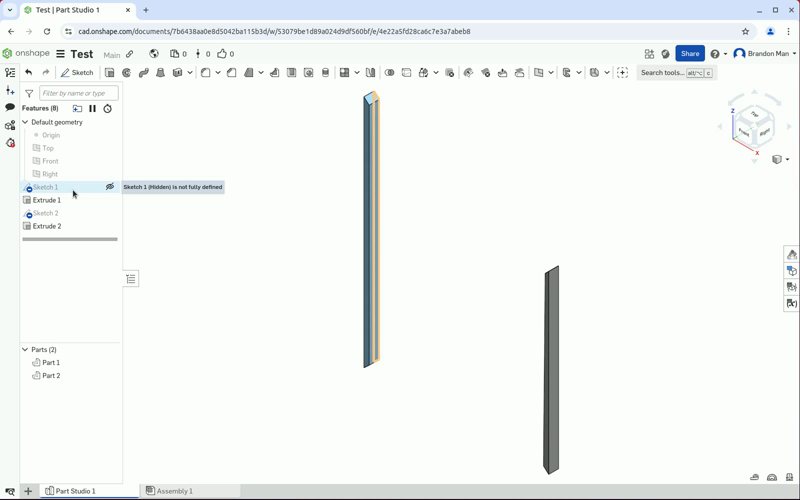
click(73, 189)